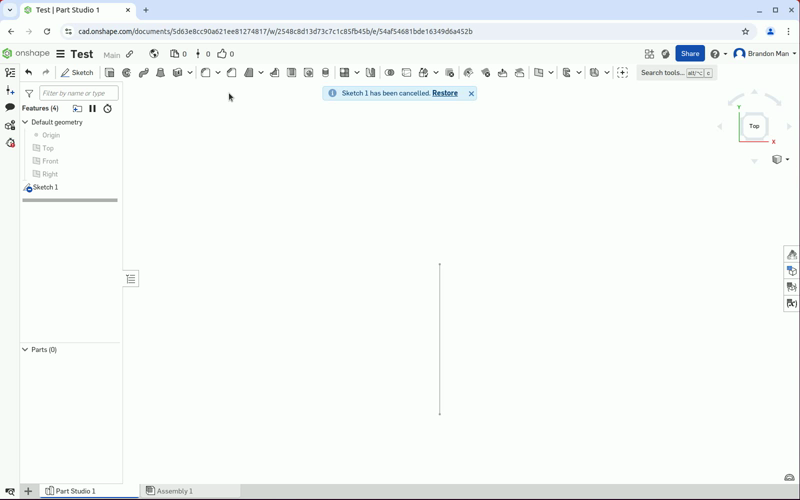
key(shift+h)
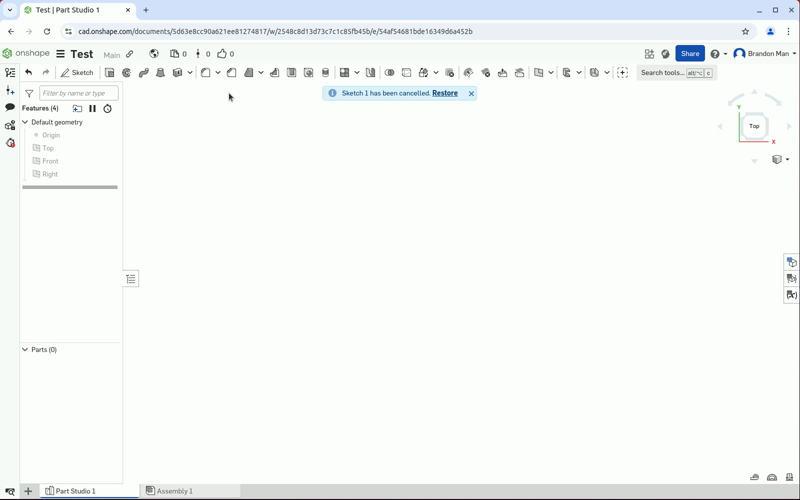
mouse_move(73, 352)
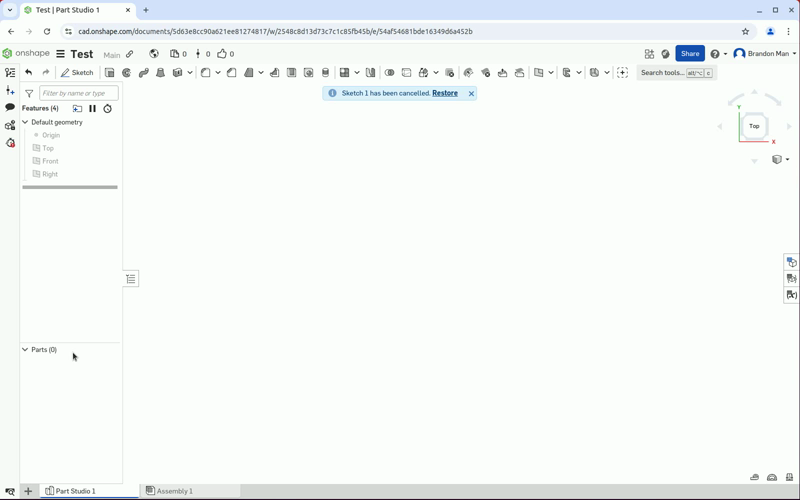
key(y)
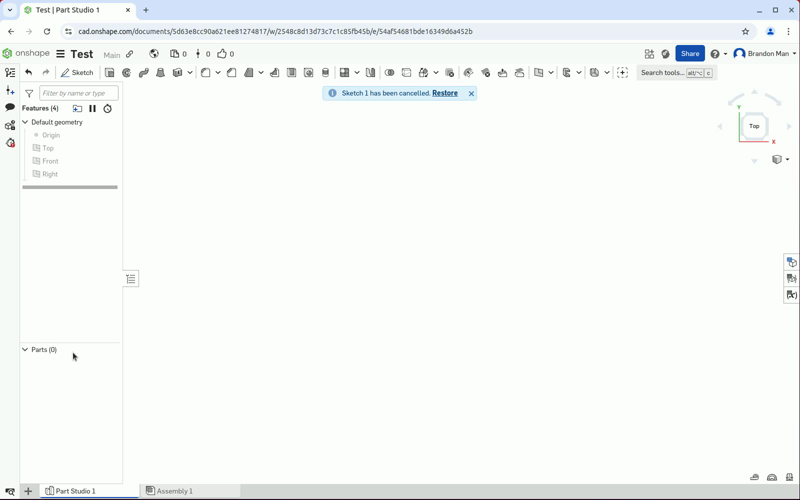
key(shift+p)
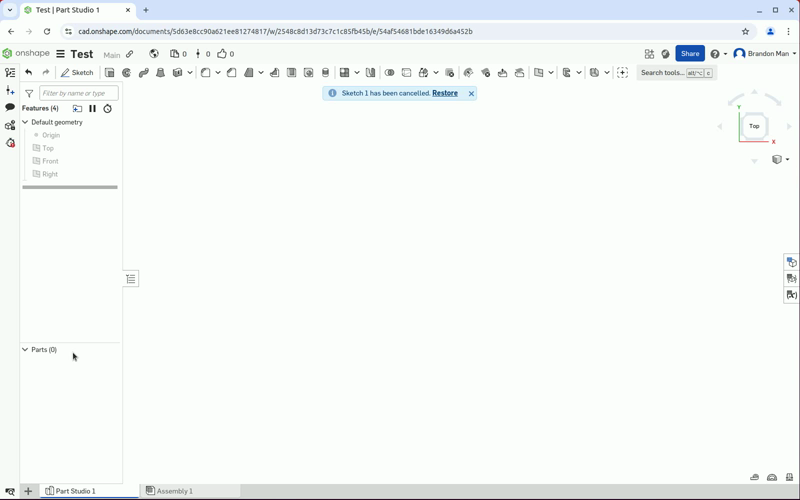
key(space)
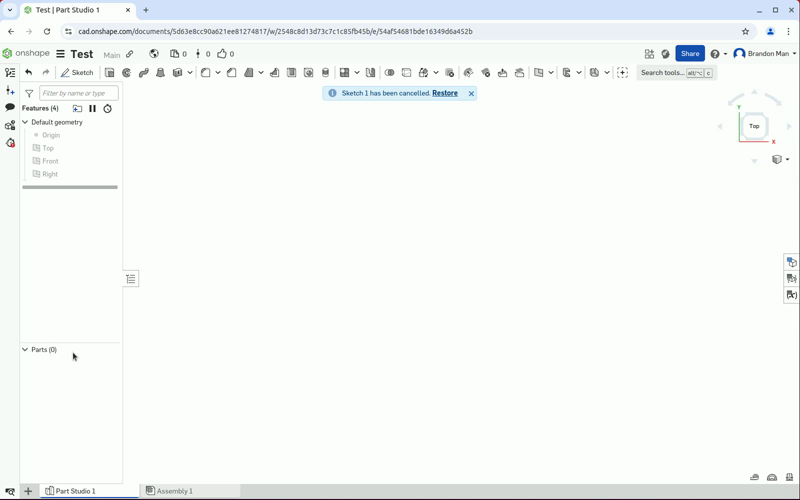
key_down(shift)
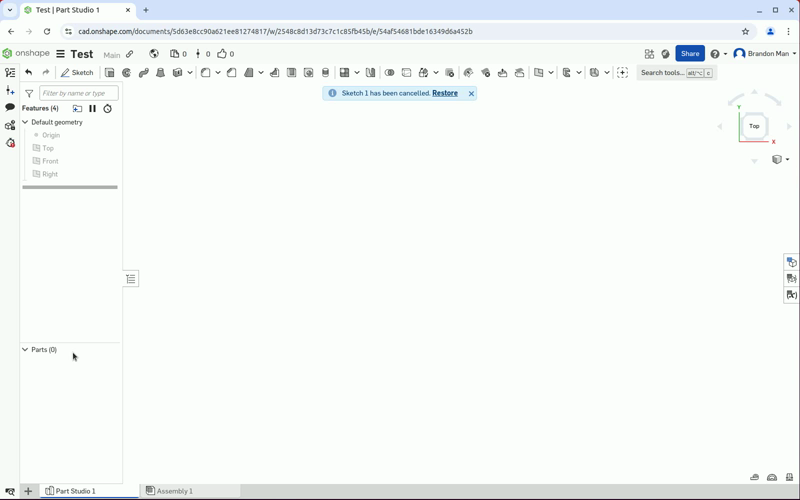
key(up)
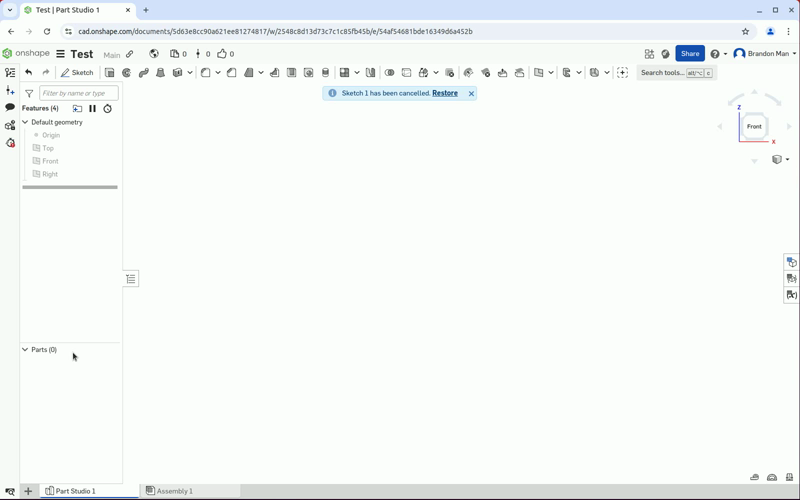
key_up(shift)
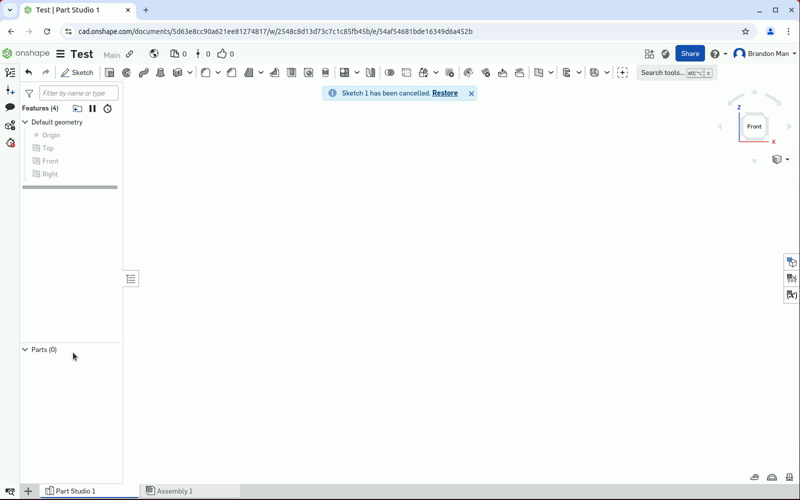
key(space)
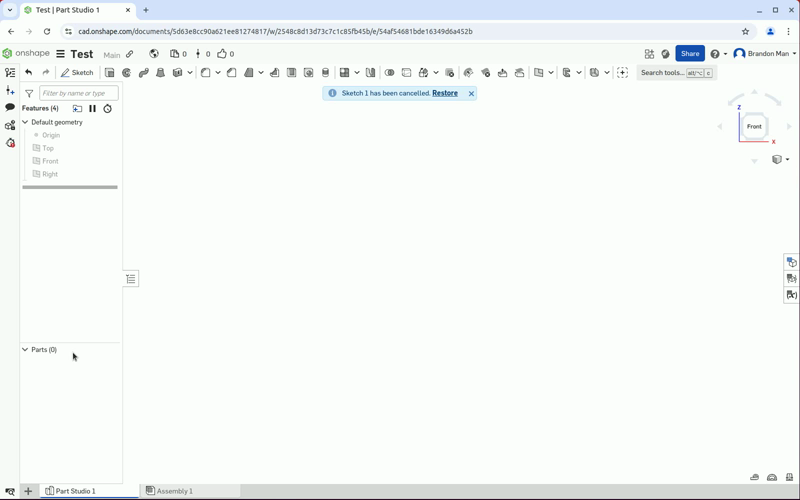
key_down(shift)
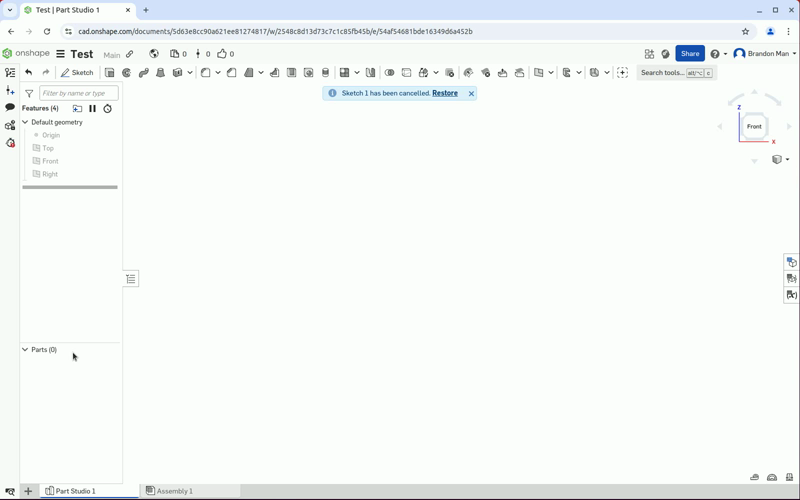
key(left)
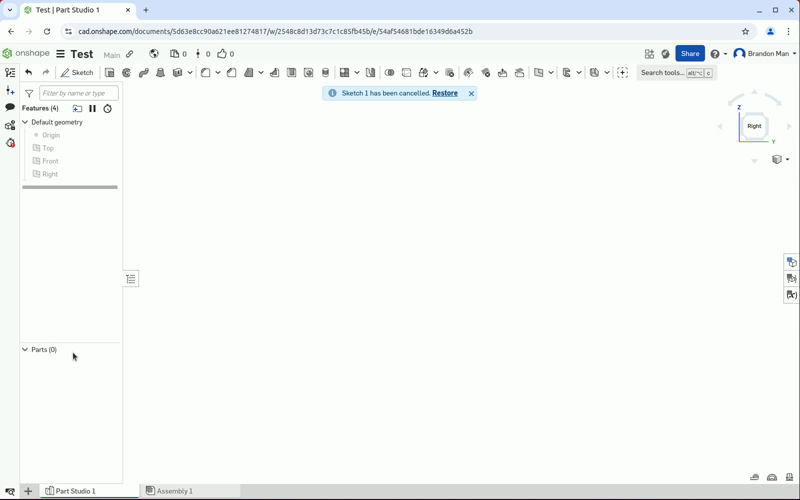
key_up(shift)
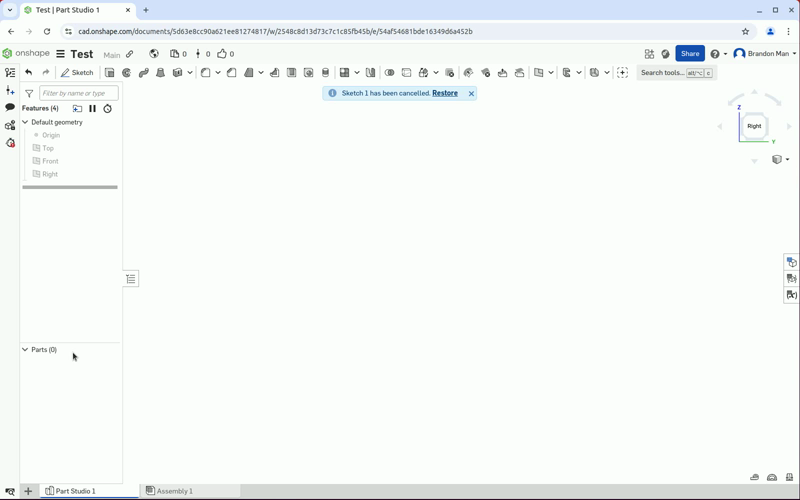
mouse_move(73, 352)
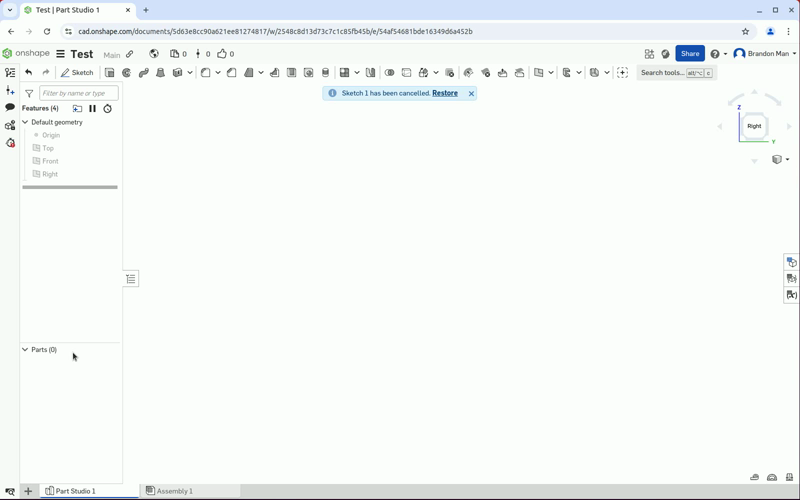
key(shift+y)
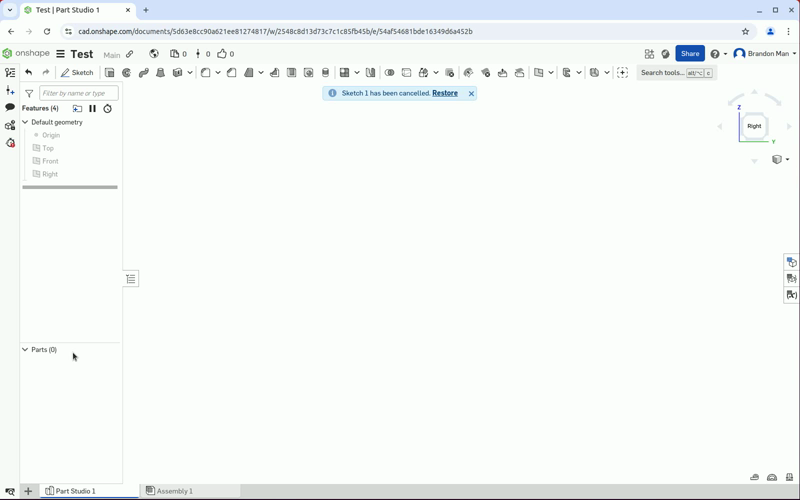
key(shift+s)
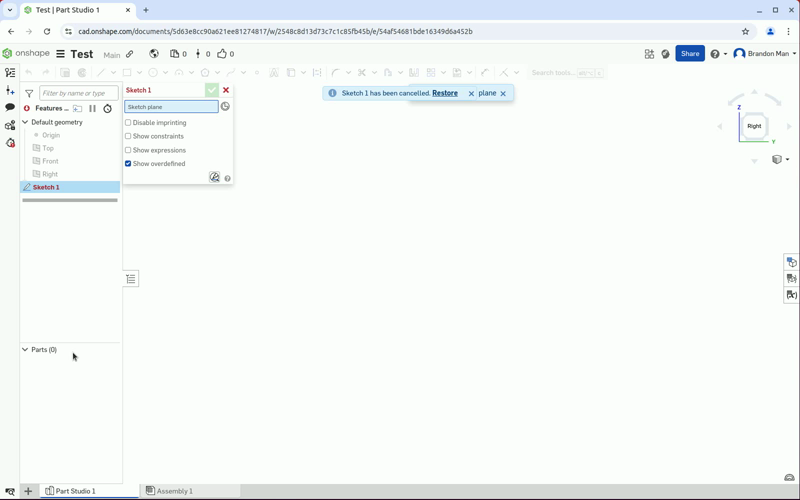
mouse_move(73, 176)
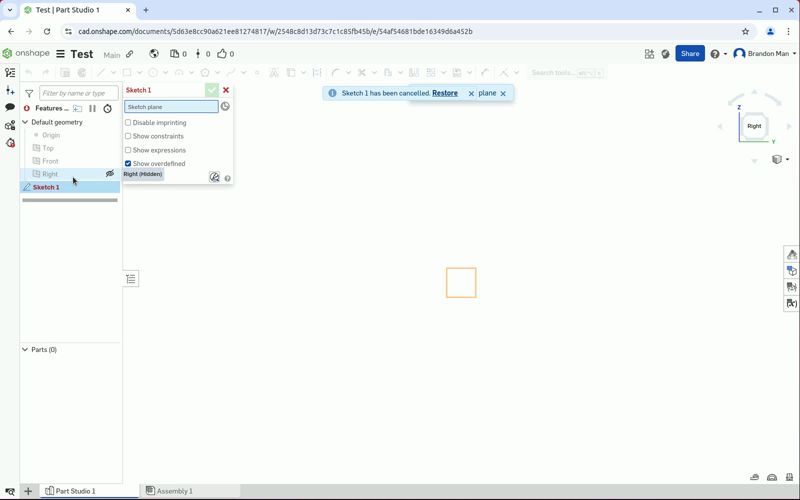
click(73, 176)
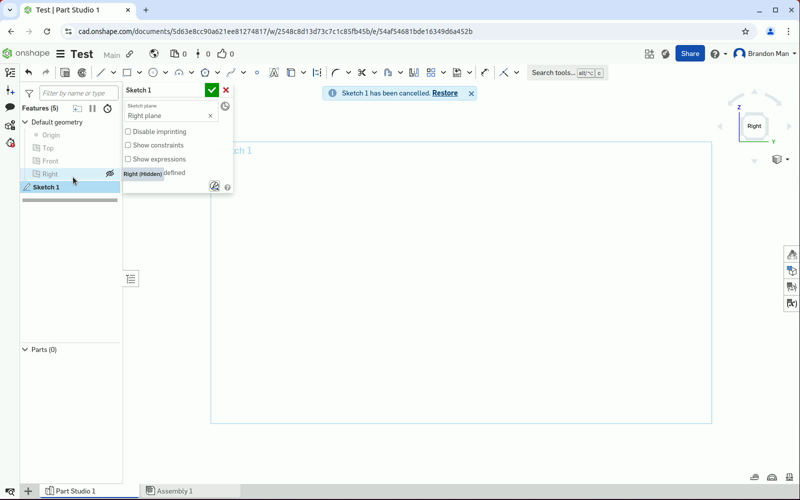
mouse_move(73, 352)
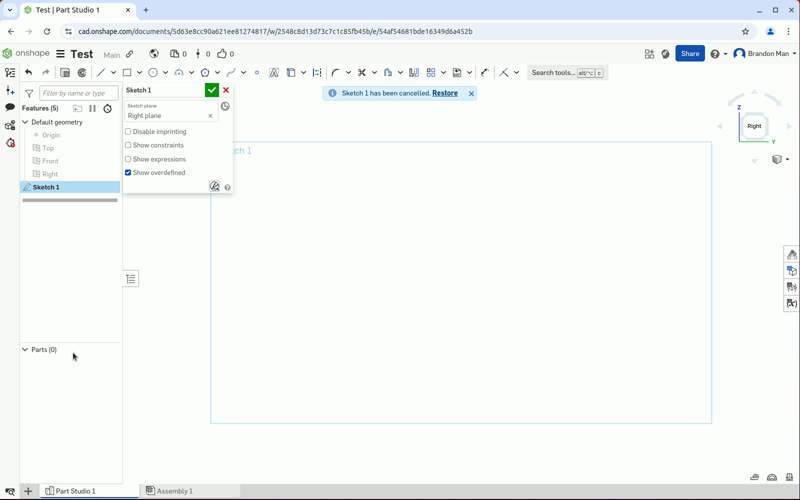
key(y)
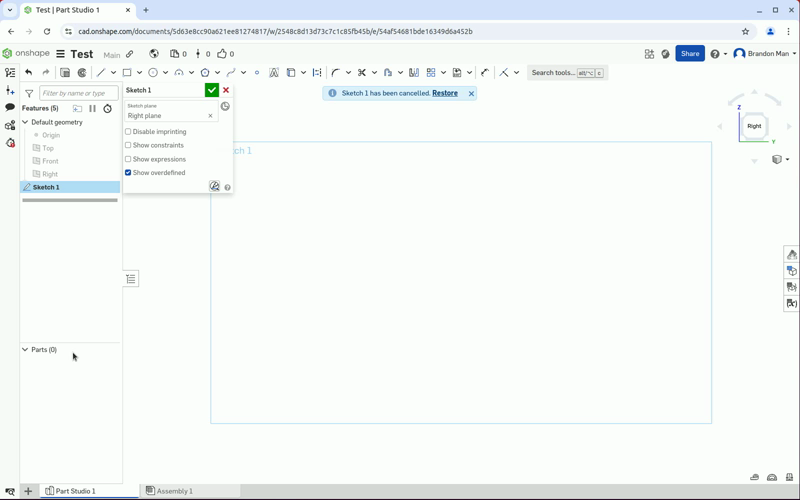
key(l)
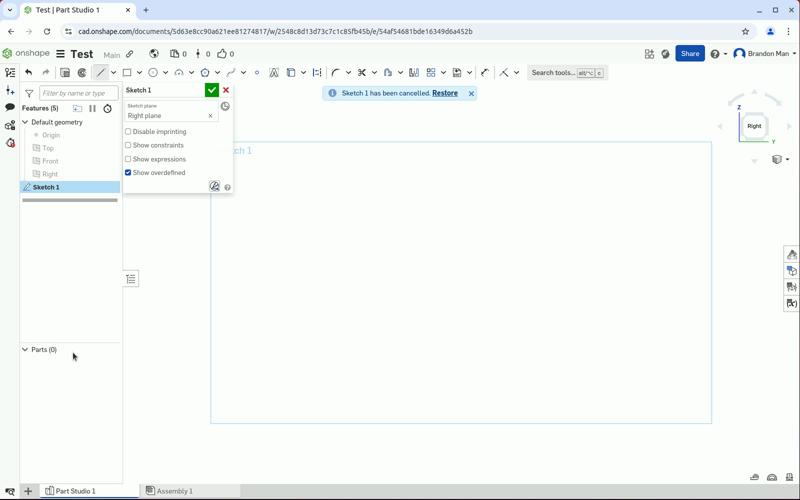
key_down(shift)
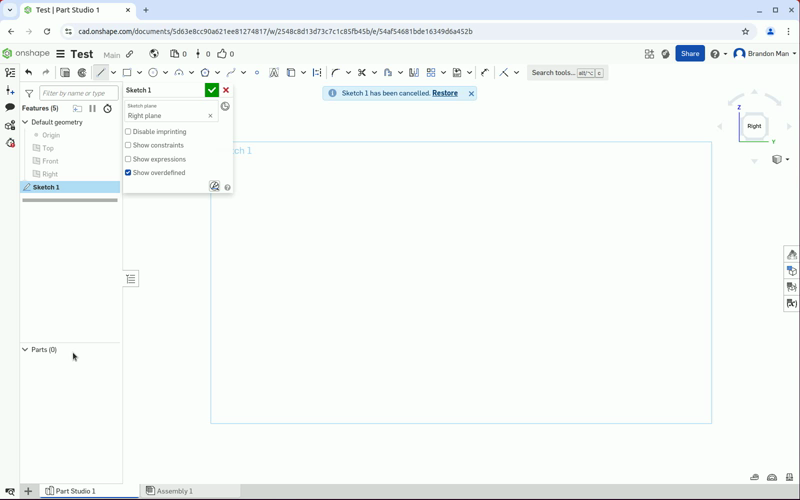
mouse_move(357, 349)
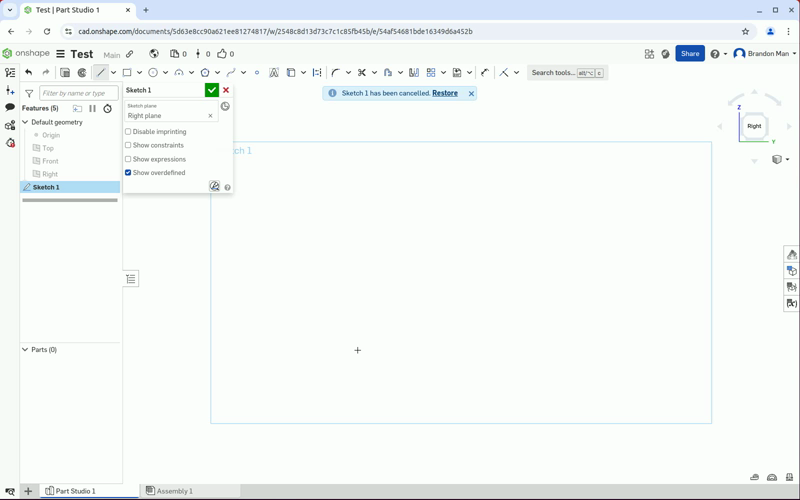
click(357, 349)
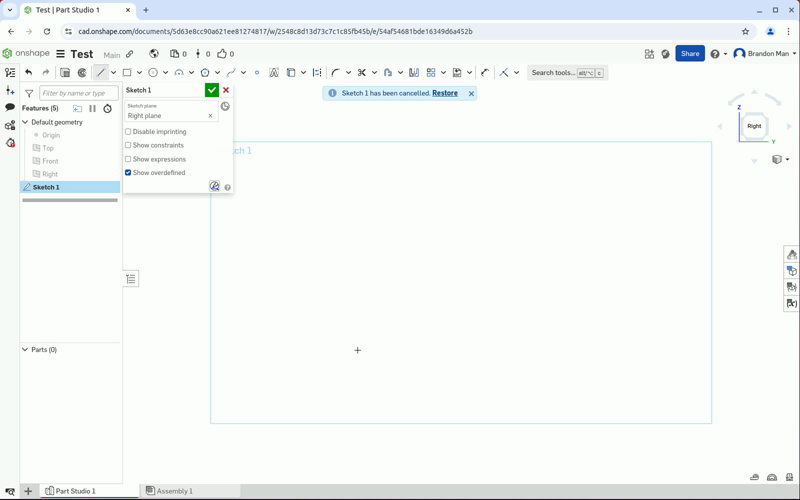
key_up(shift)
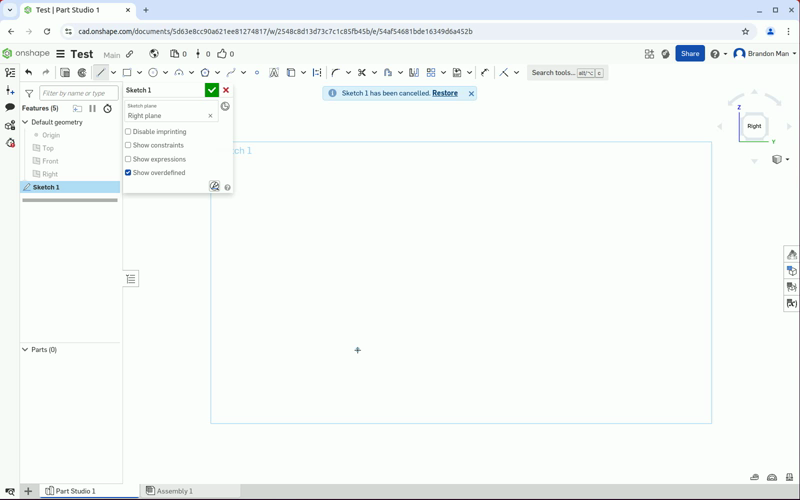
key_down(shift)
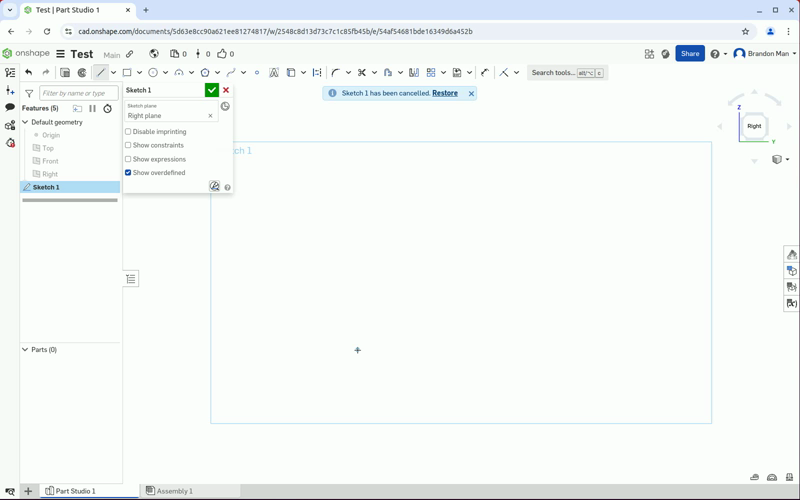
mouse_move(387, 349)
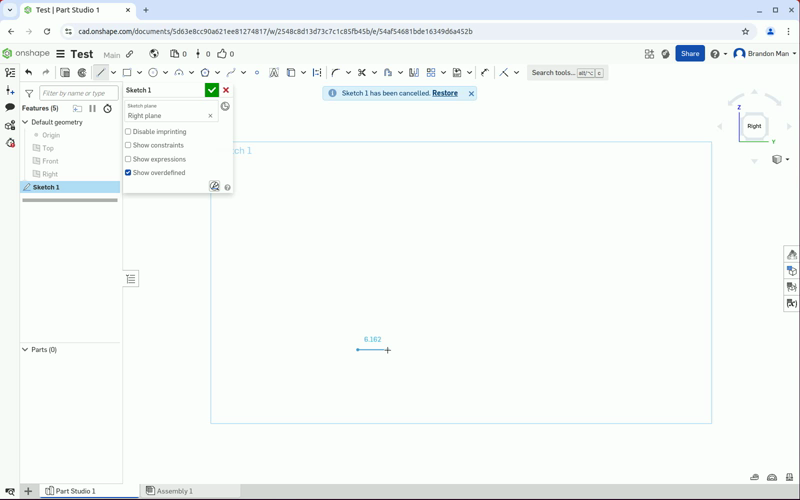
mouse_move(382, 349)
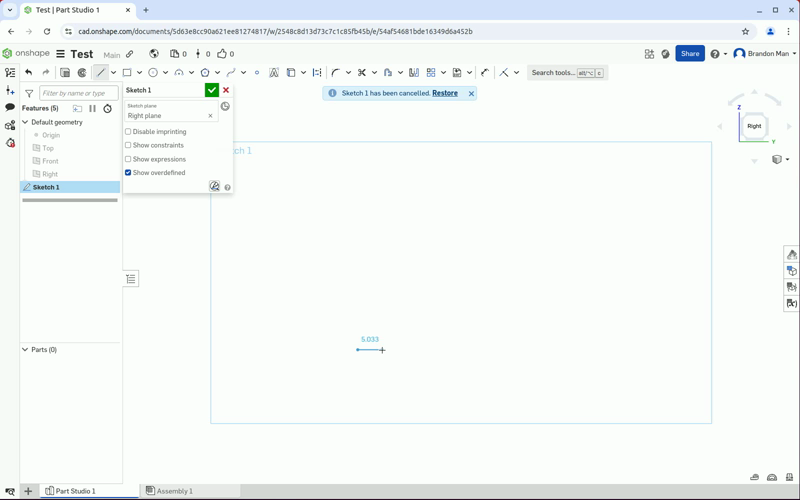
click(382, 349)
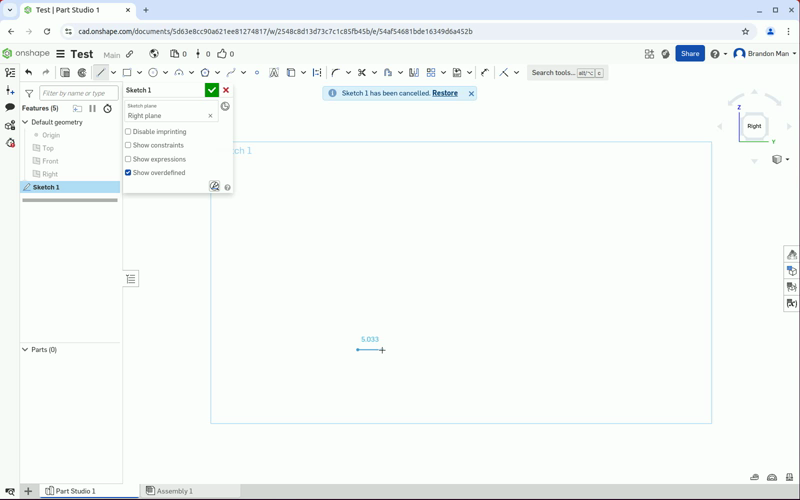
key_up(shift)
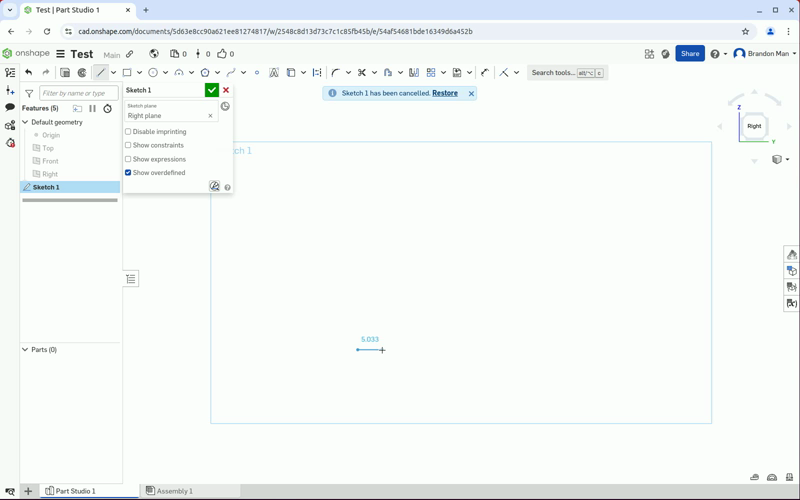
key_down(shift)
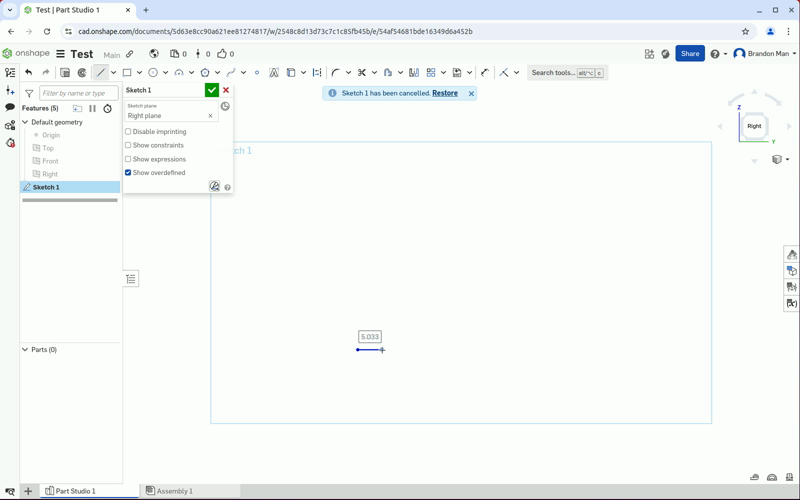
mouse_move(382, 266)
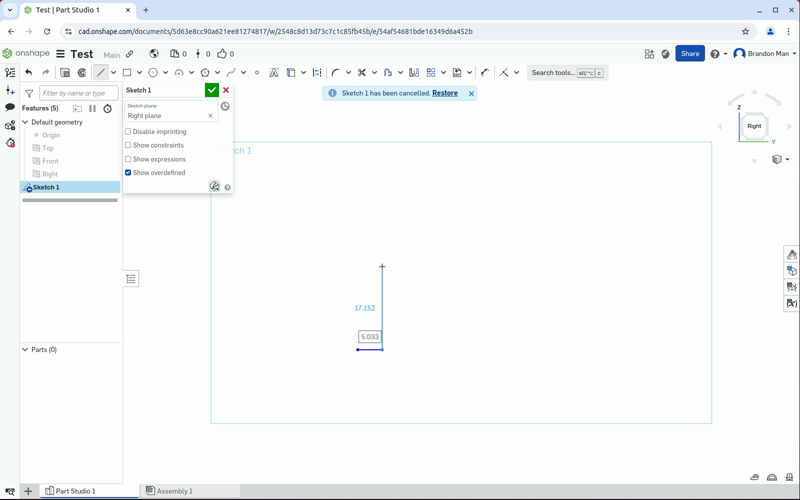
click(382, 266)
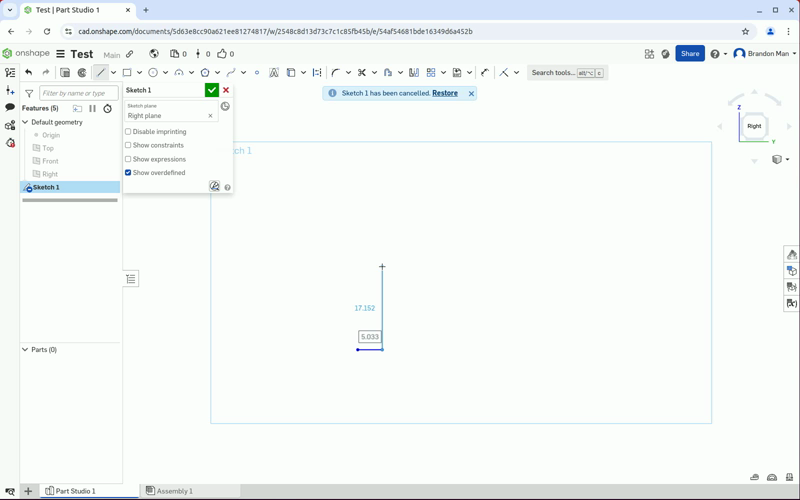
key_up(shift)
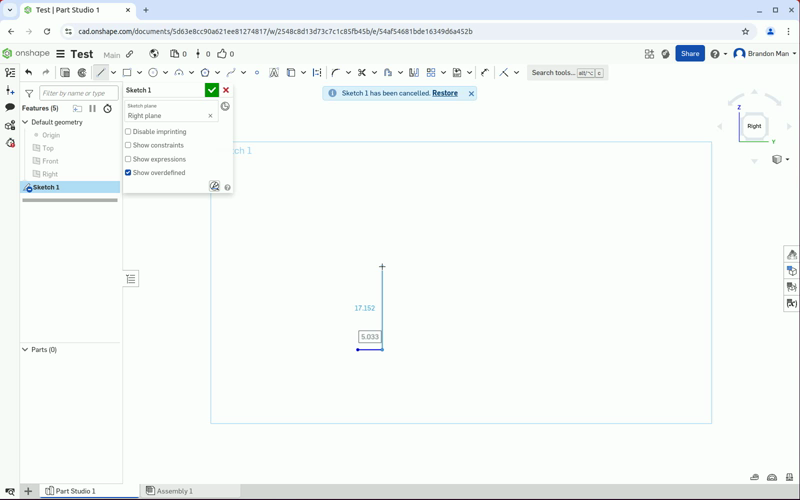
key_down(shift)
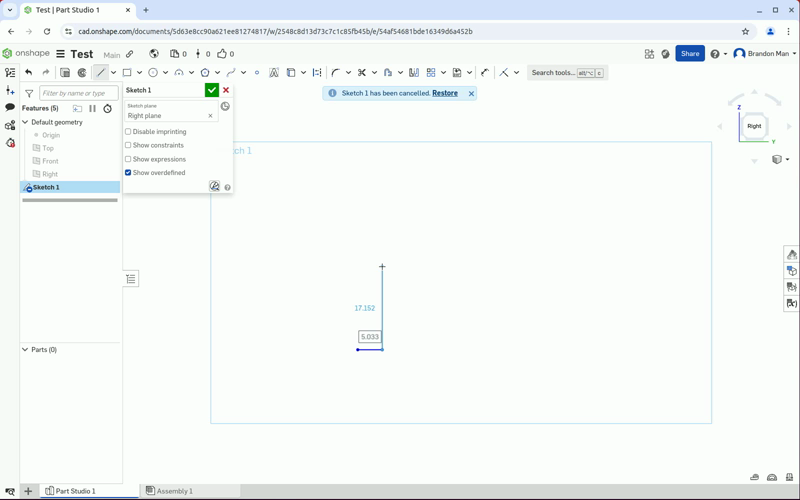
mouse_move(547, 266)
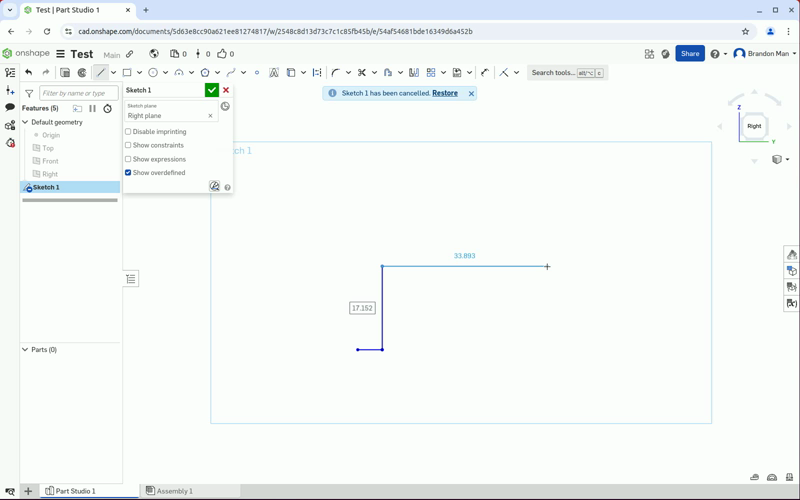
click(547, 266)
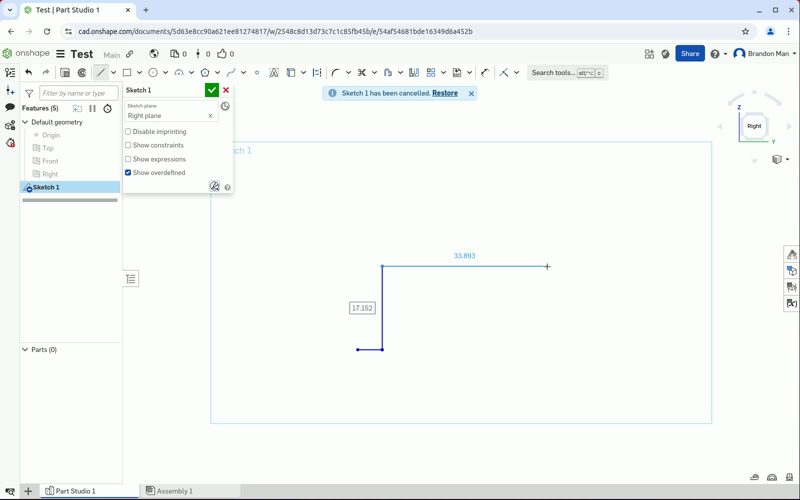
key_up(shift)
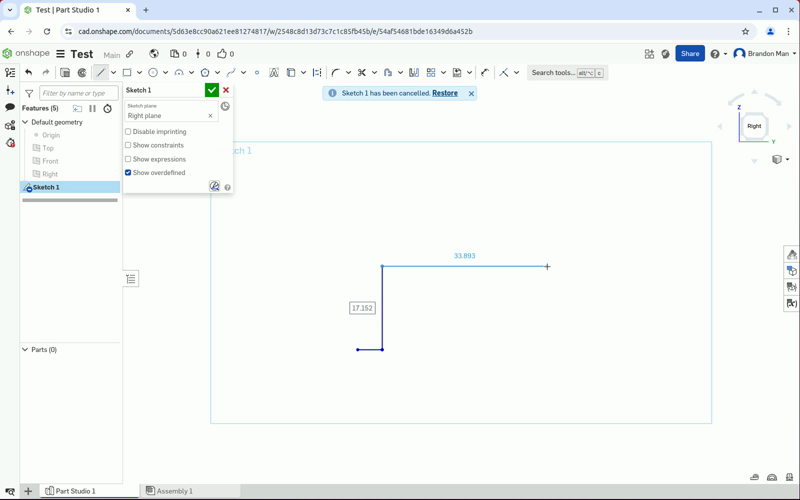
key_down(shift)
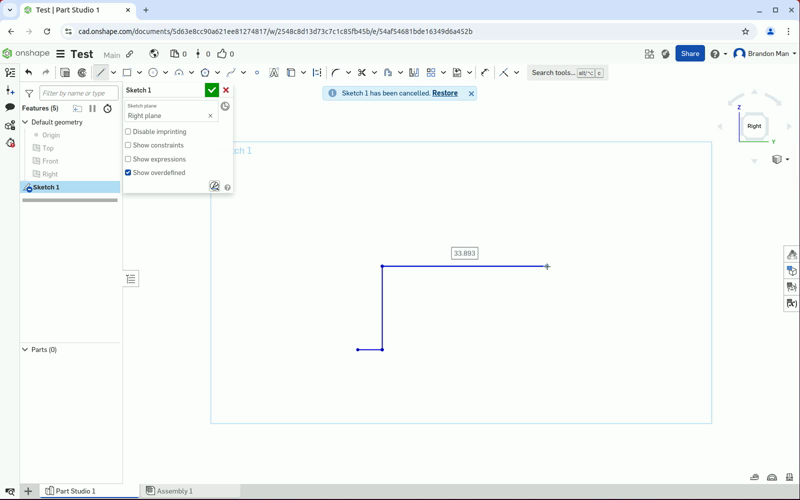
mouse_move(547, 349)
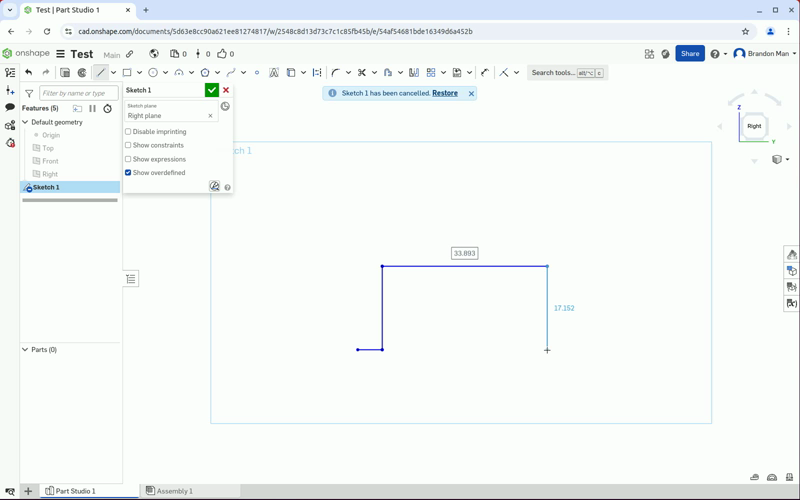
click(547, 349)
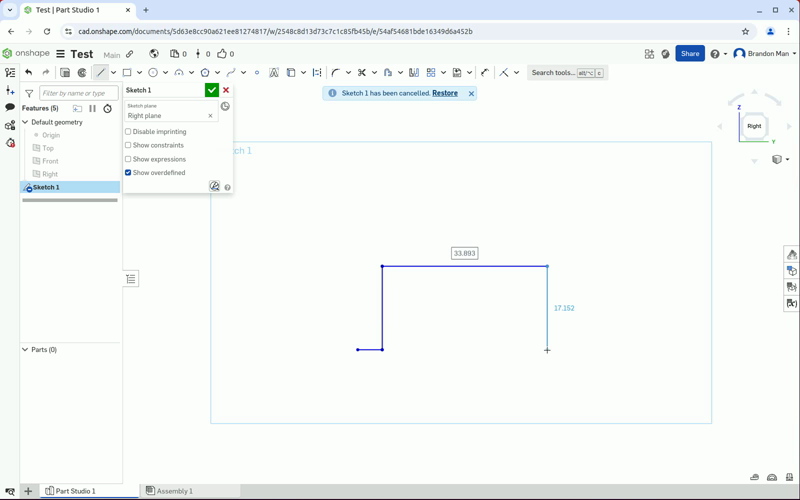
key_up(shift)
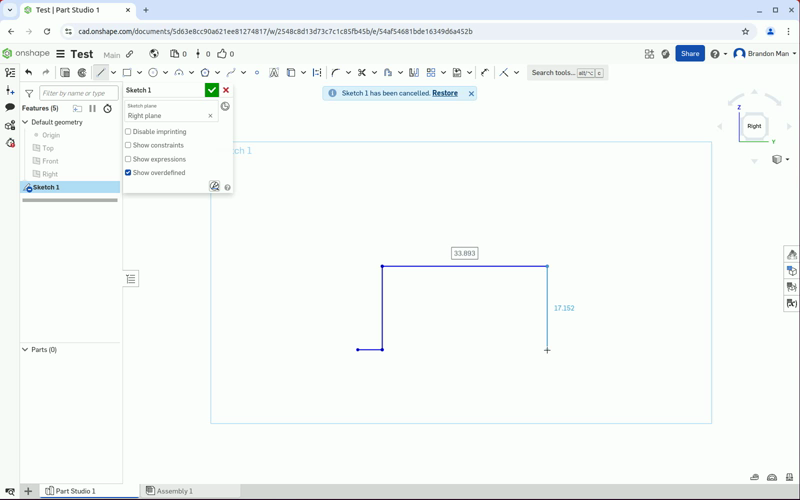
key_down(shift)
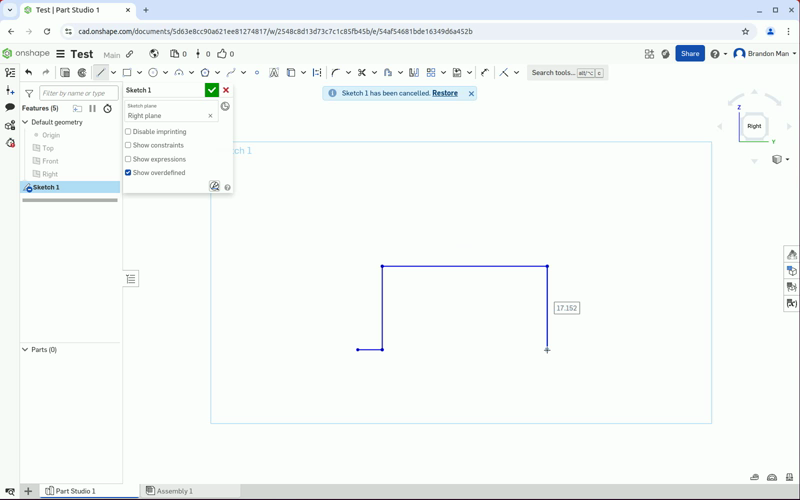
mouse_move(577, 349)
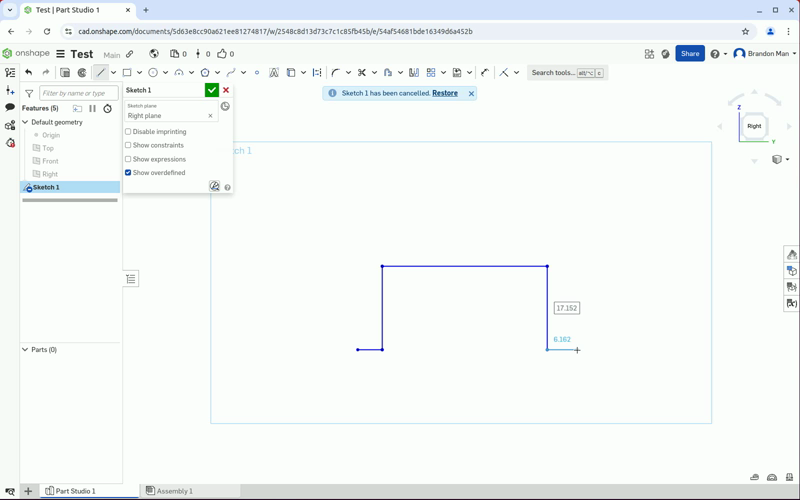
mouse_move(572, 349)
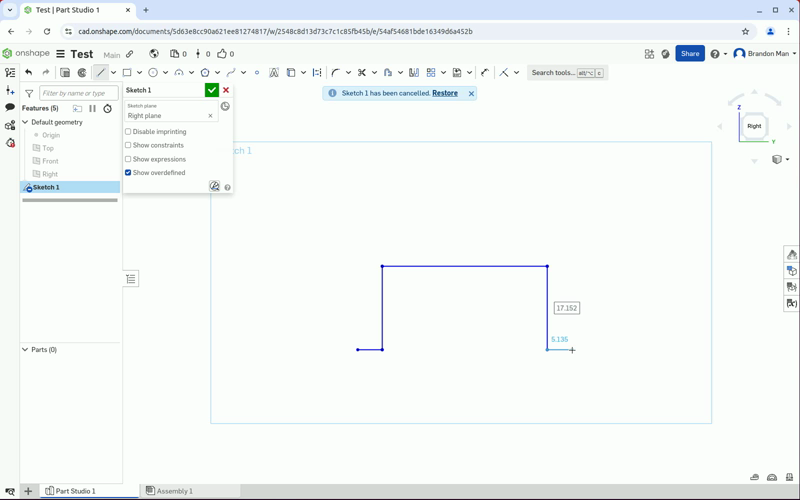
click(572, 349)
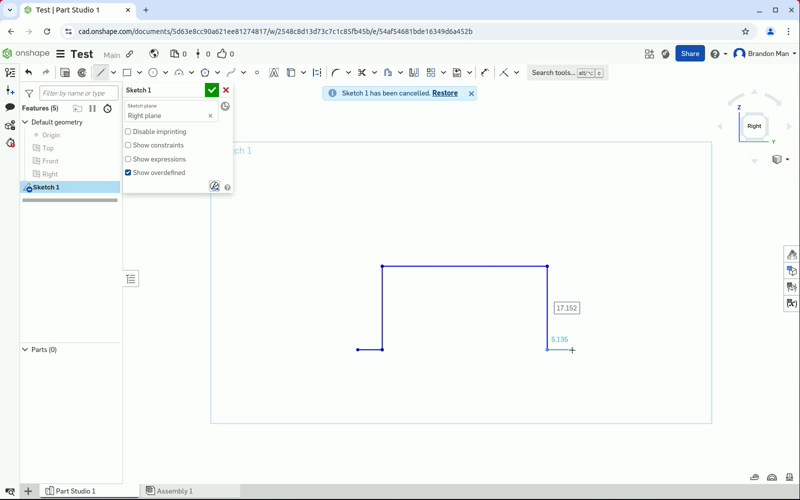
key_up(shift)
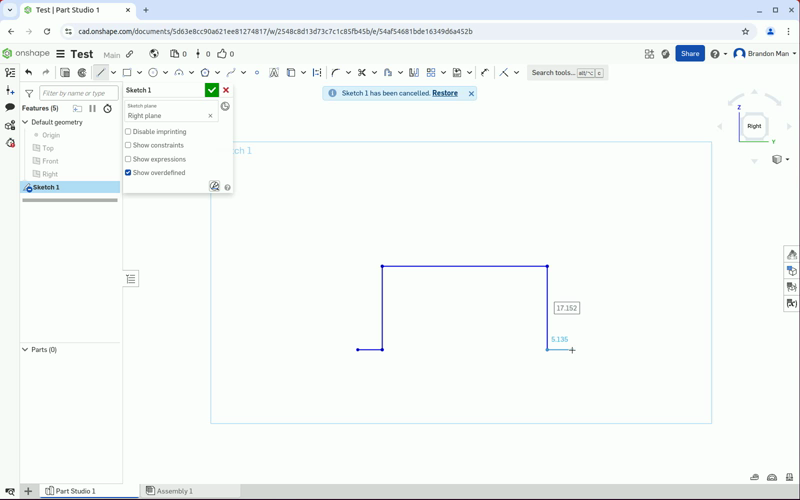
key_down(shift)
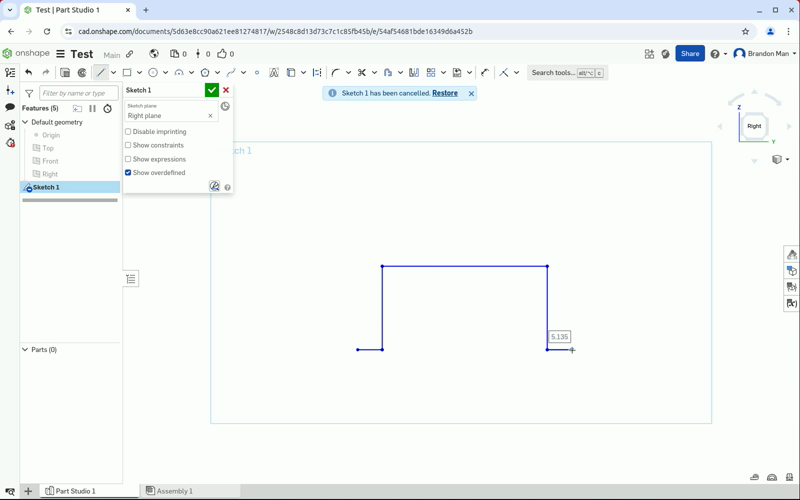
mouse_move(589, 349)
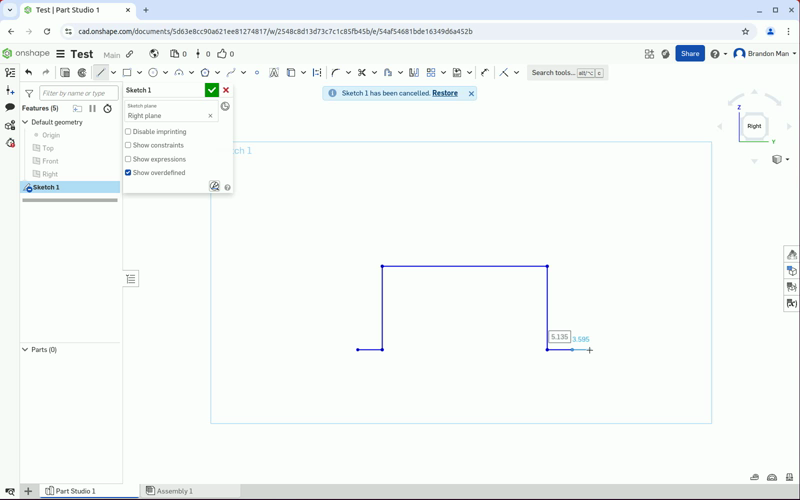
mouse_move(572, 340)
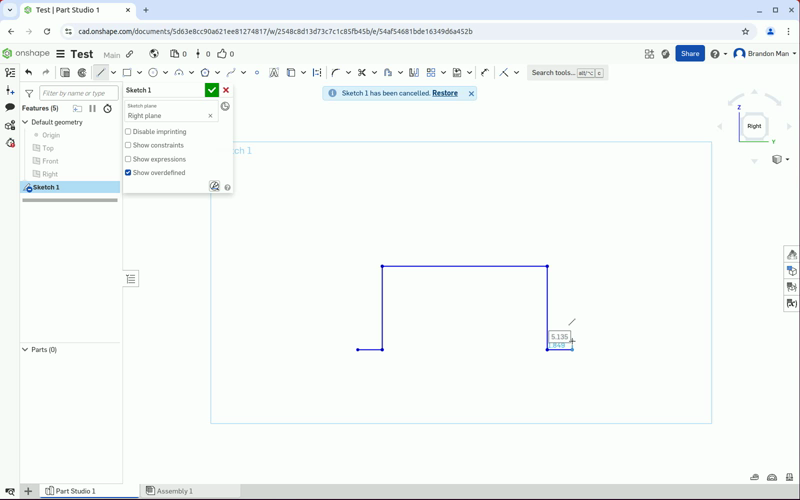
click(572, 340)
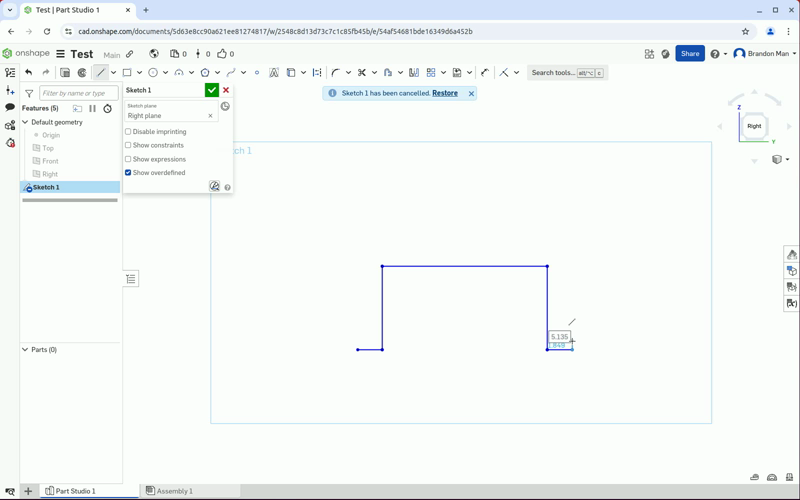
key_up(shift)
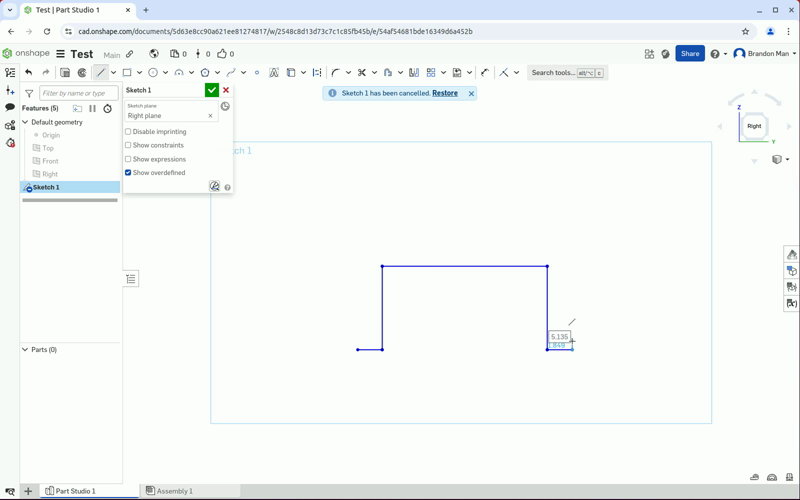
key_down(shift)
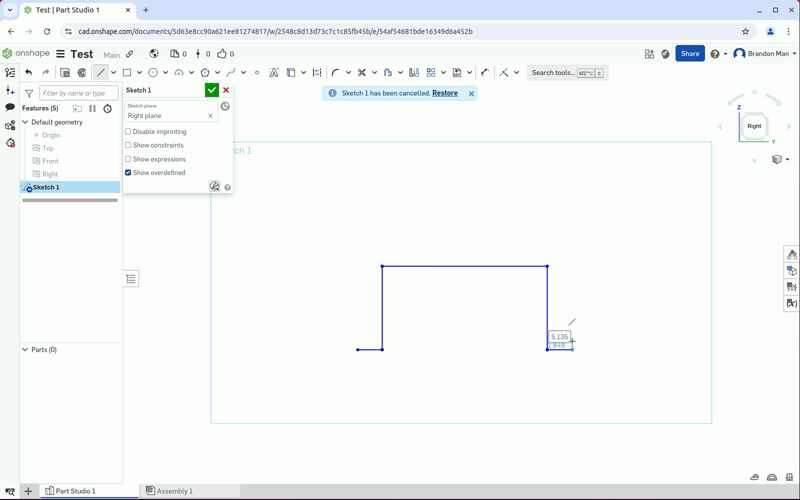
mouse_move(589, 340)
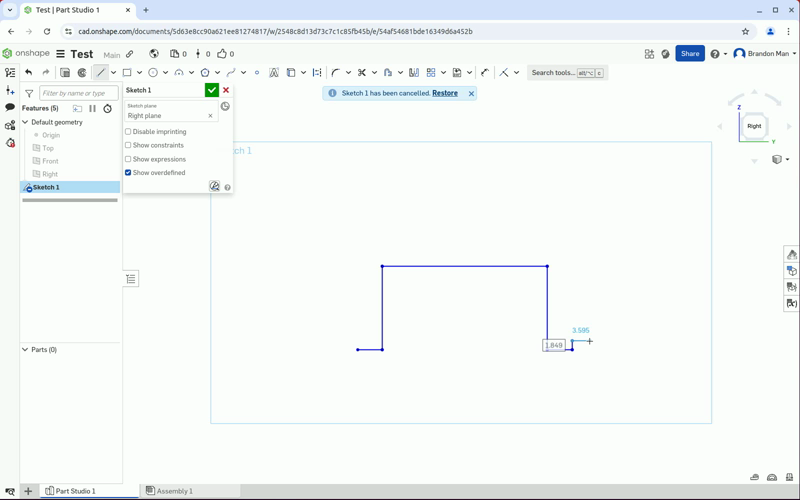
mouse_move(556, 340)
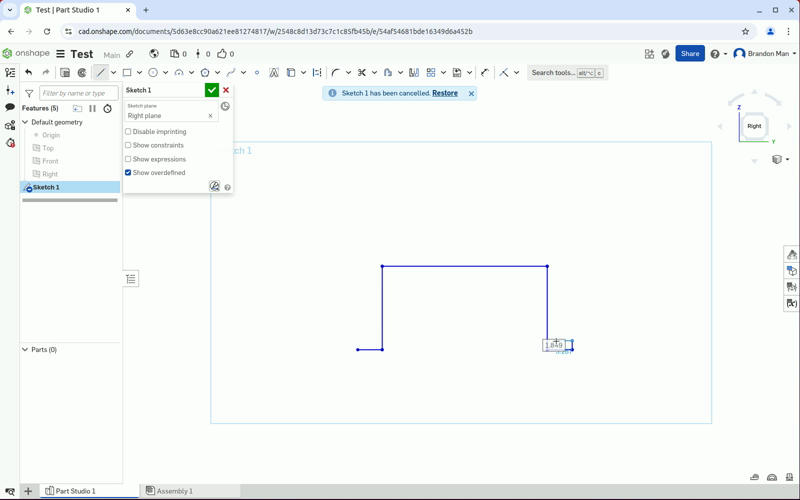
click(556, 340)
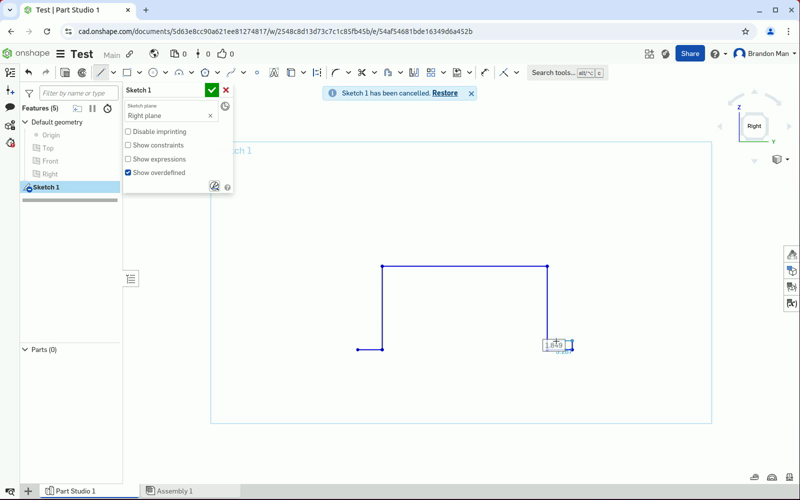
key_up(shift)
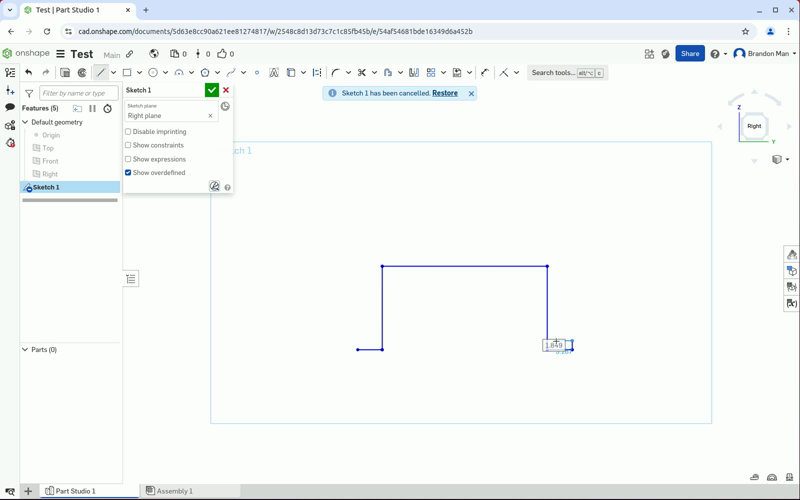
key_down(shift)
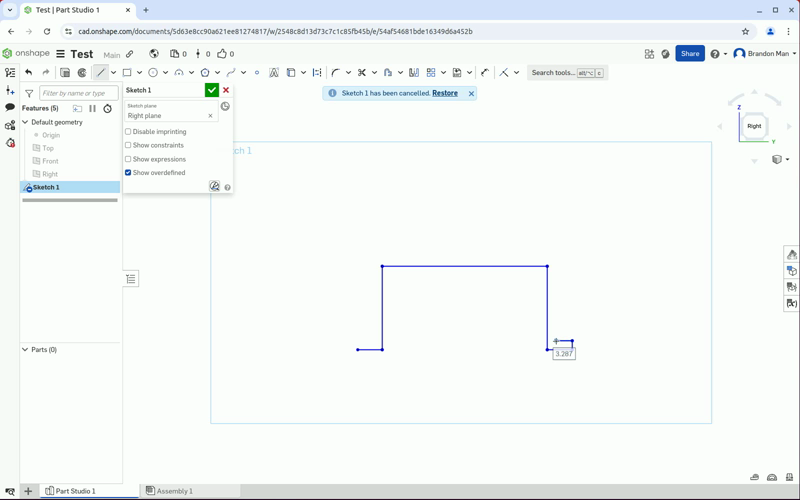
mouse_move(556, 259)
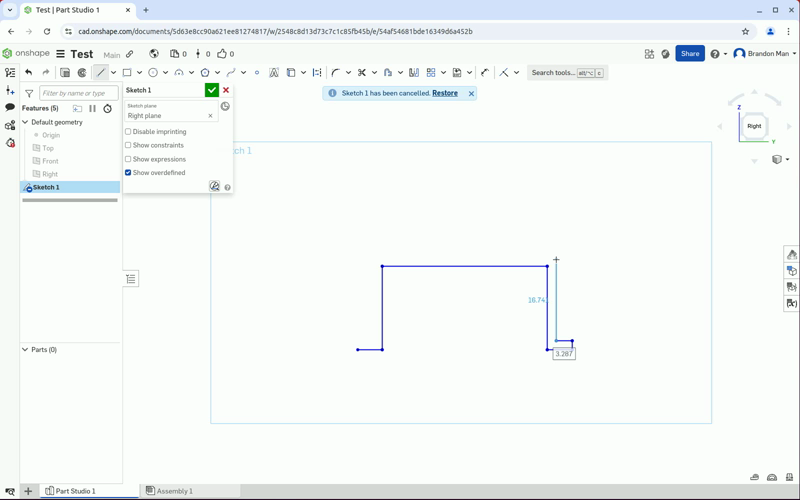
click(556, 259)
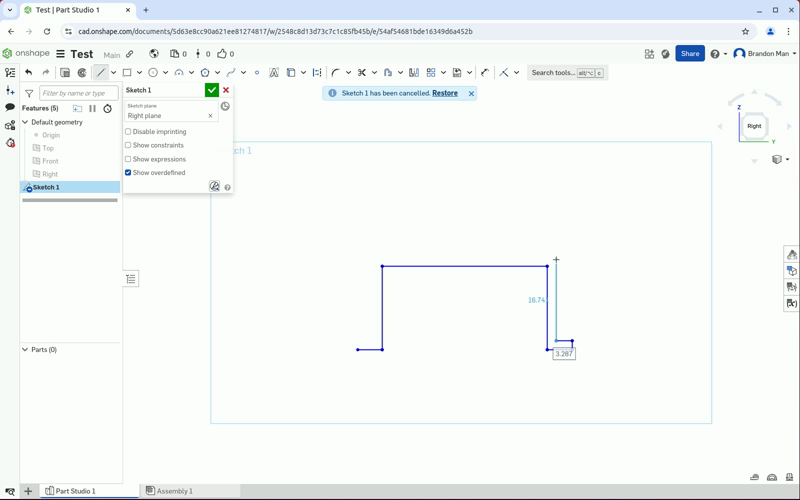
key_up(shift)
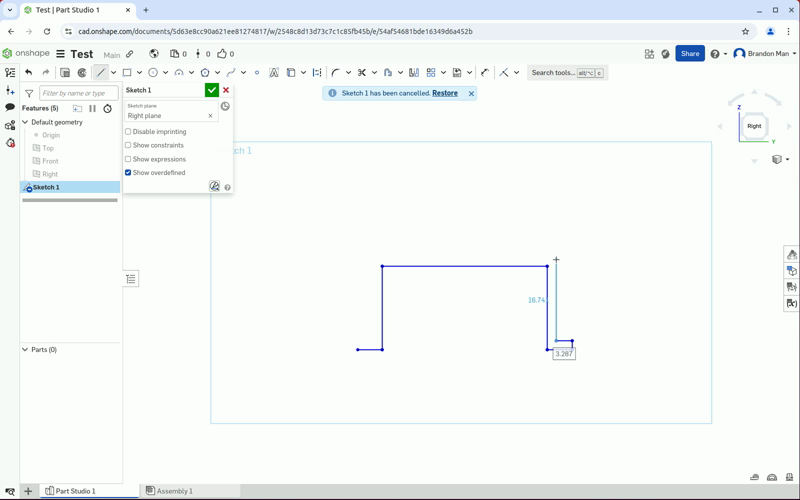
key_down(shift)
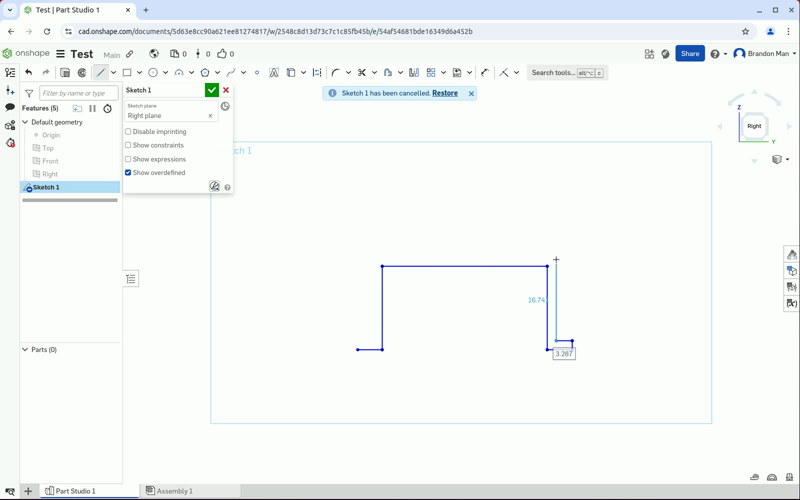
mouse_move(373, 259)
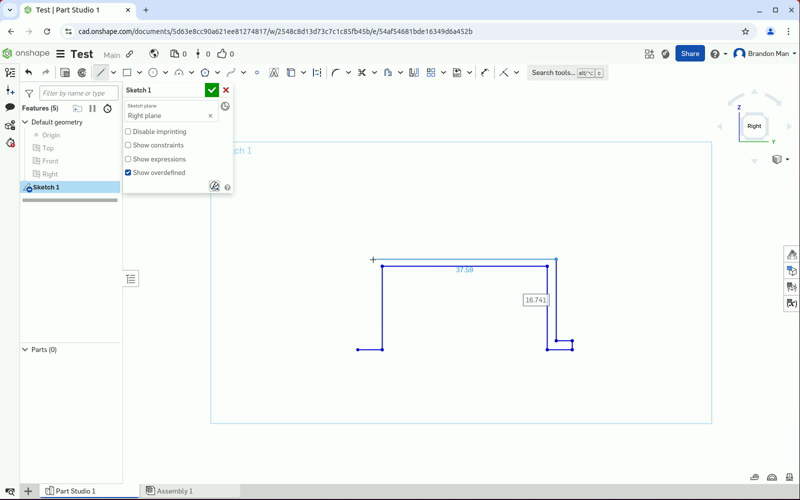
click(373, 259)
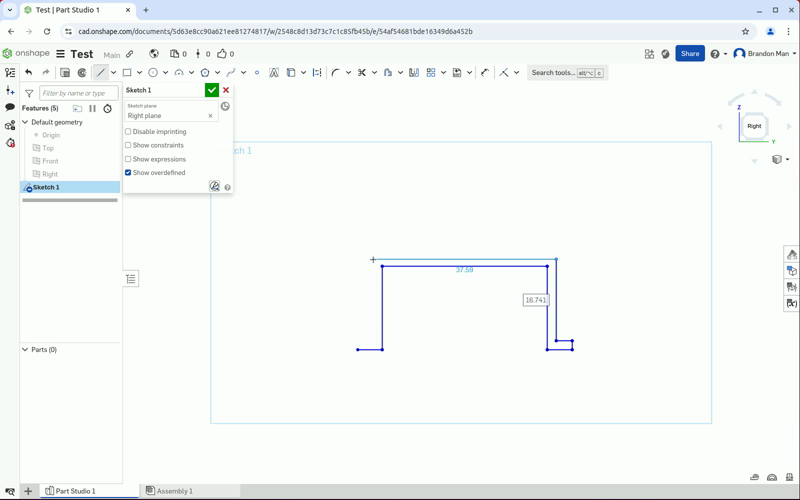
key_up(shift)
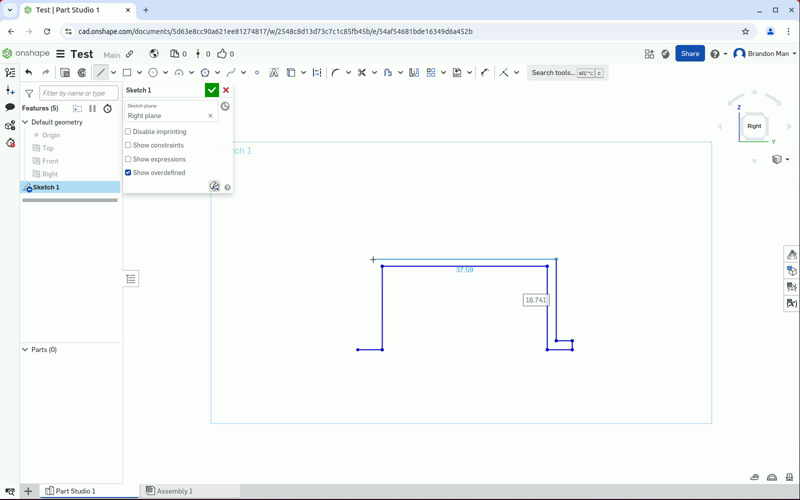
key_down(shift)
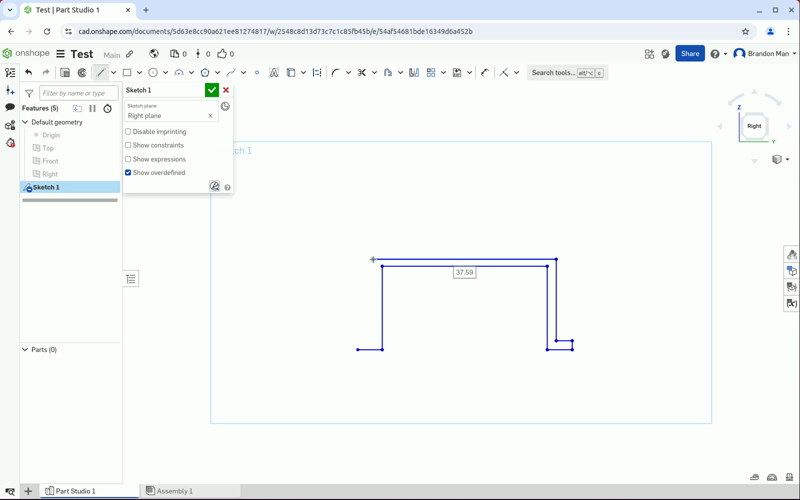
mouse_move(373, 340)
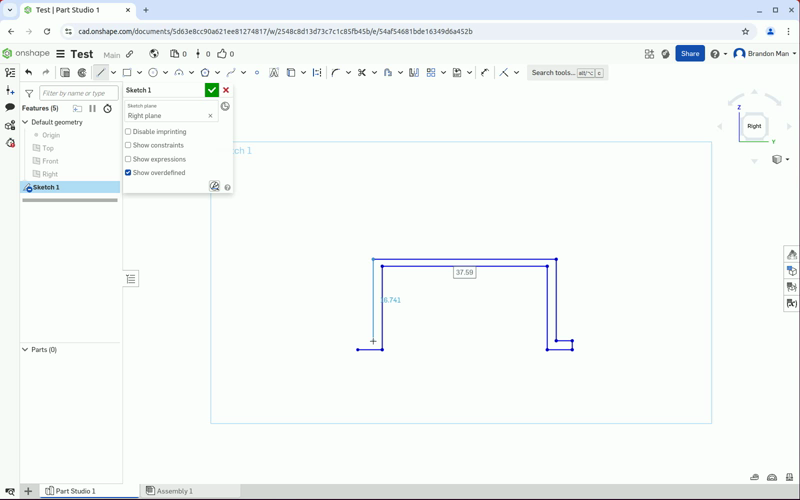
click(373, 340)
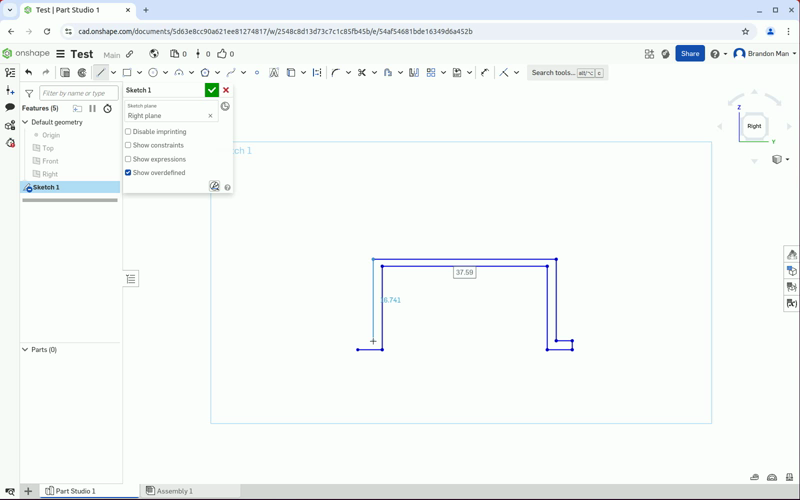
key_up(shift)
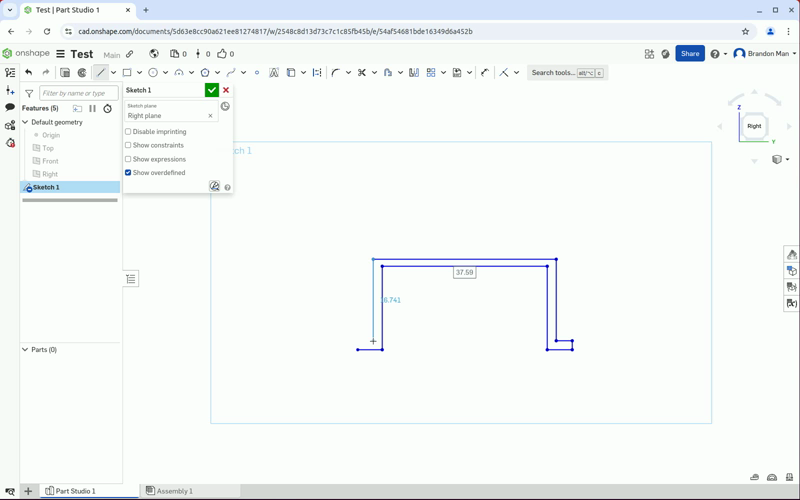
key_down(shift)
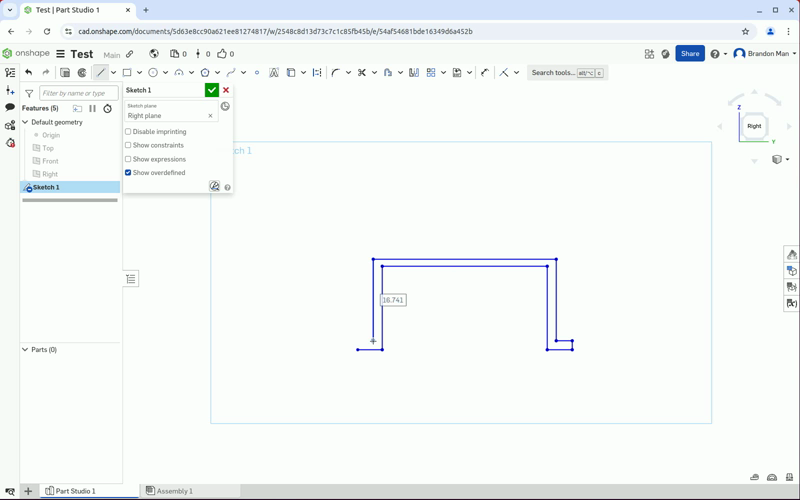
mouse_move(403, 340)
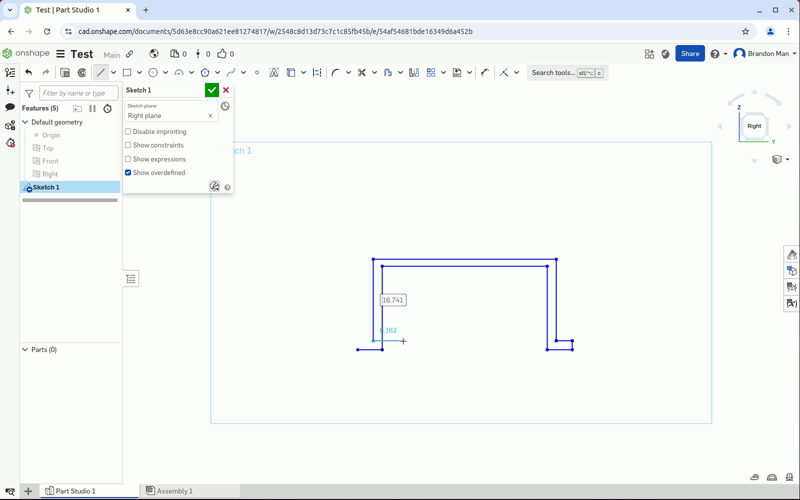
mouse_move(357, 340)
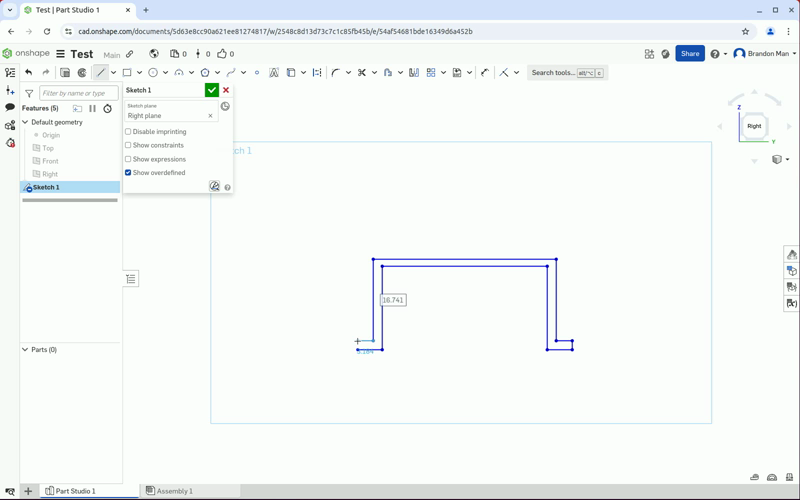
click(357, 340)
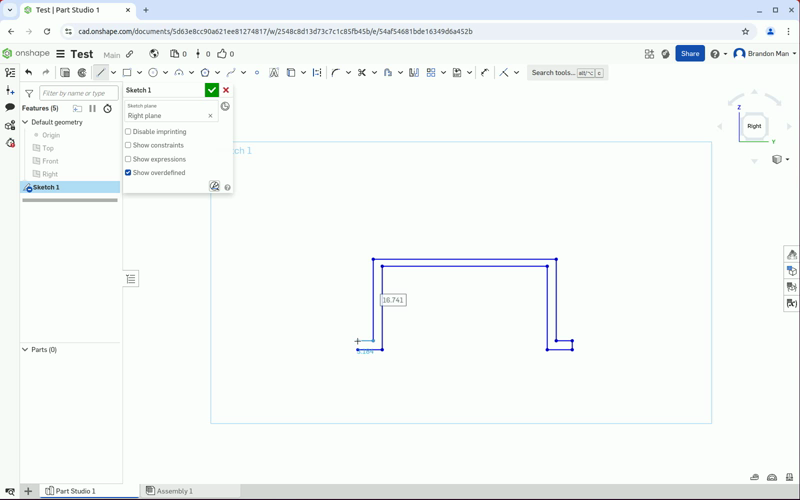
key_up(shift)
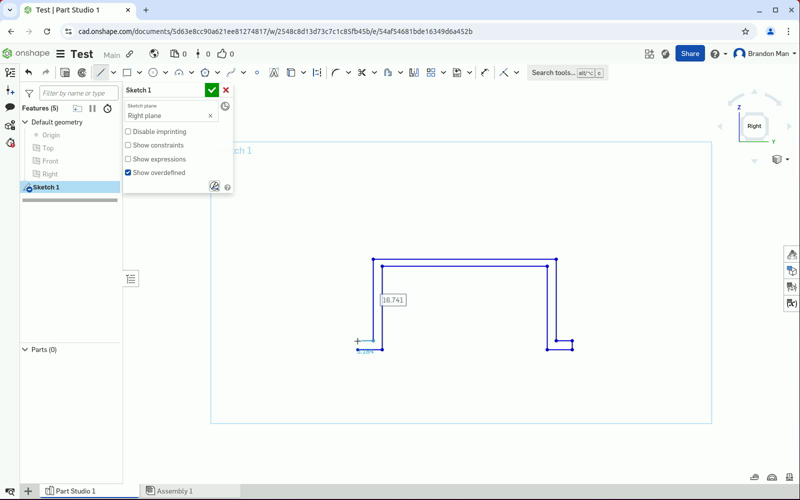
mouse_move(387, 340)
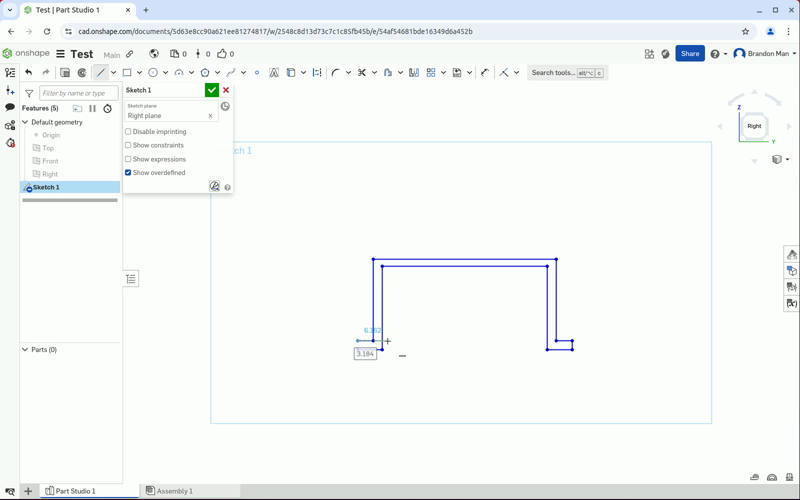
key_down(shift)
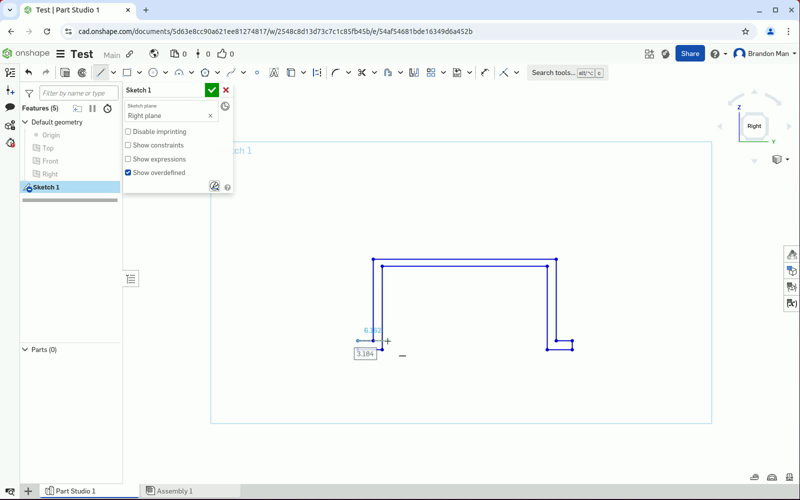
mouse_move(357, 349)
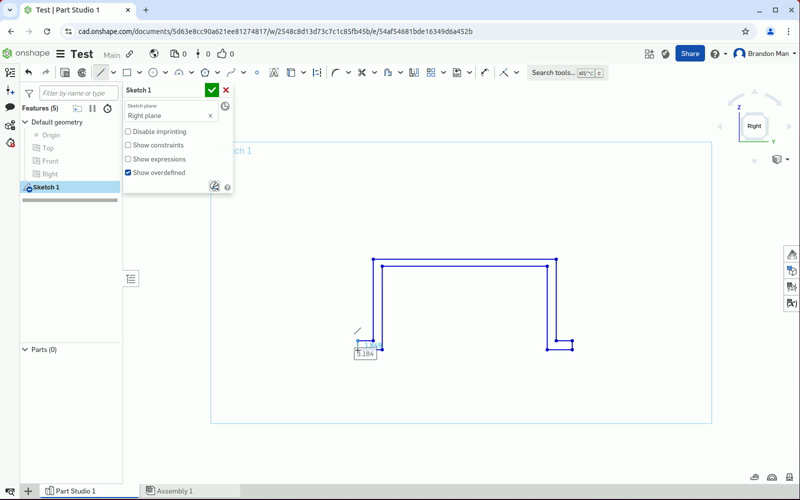
key_up(shift)
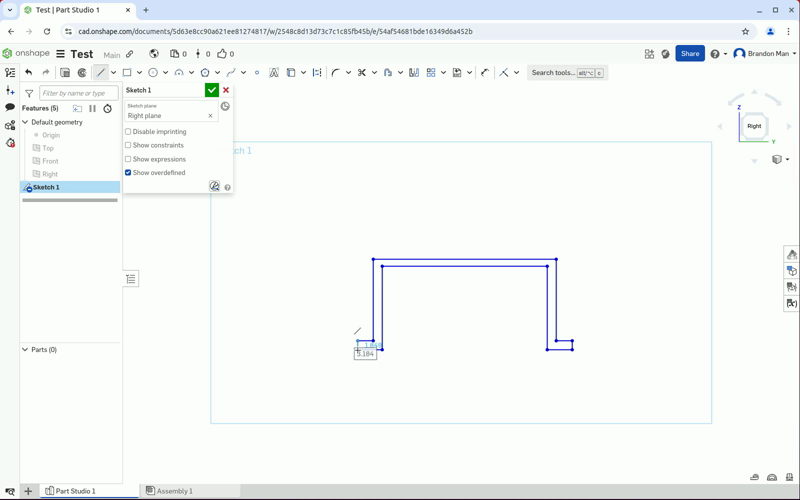
click(357, 349)
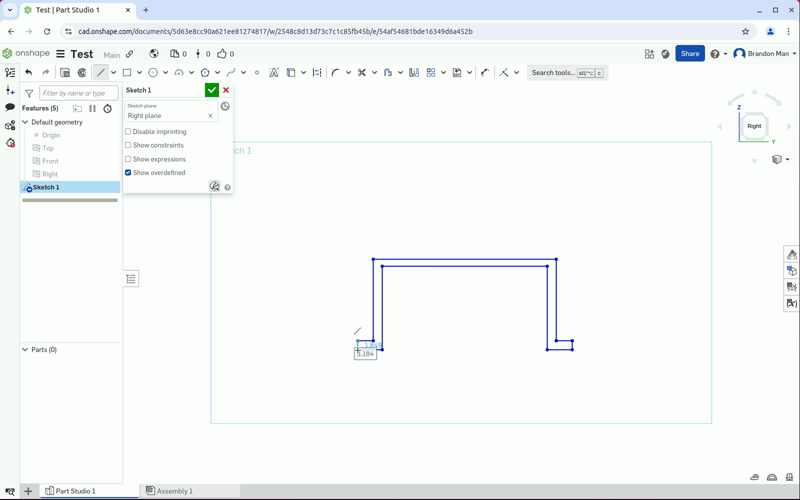
key(esc)
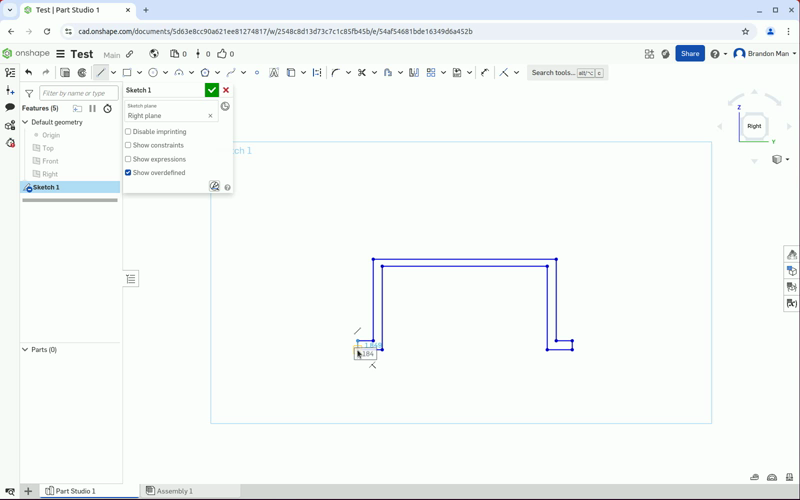
mouse_move(399, 263)
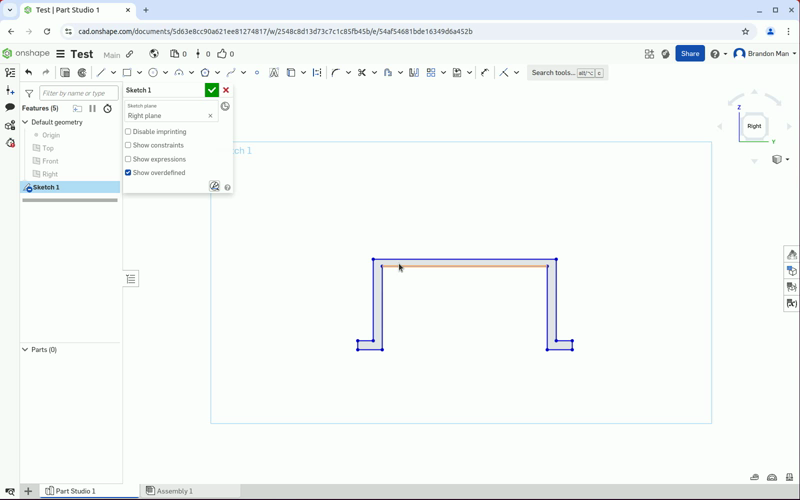
click(399, 263)
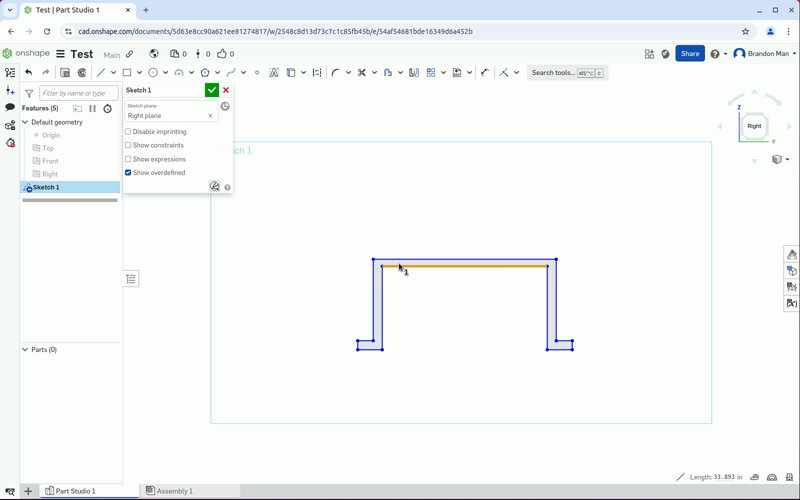
mouse_move(73, 352)
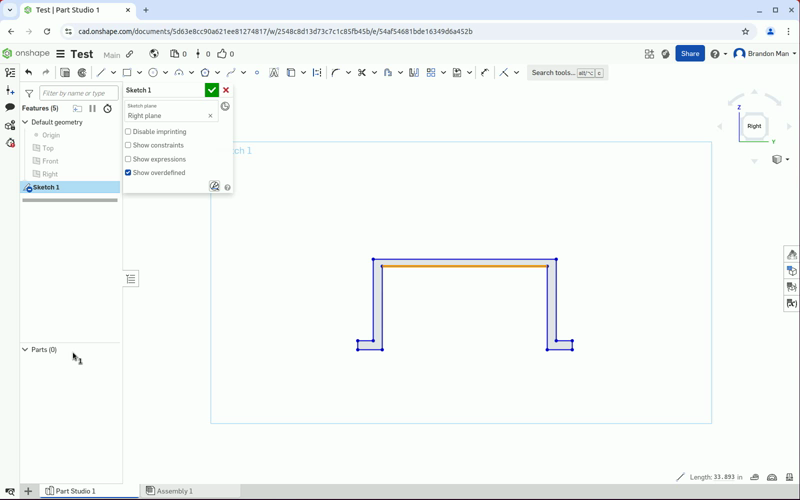
key(shift+y)
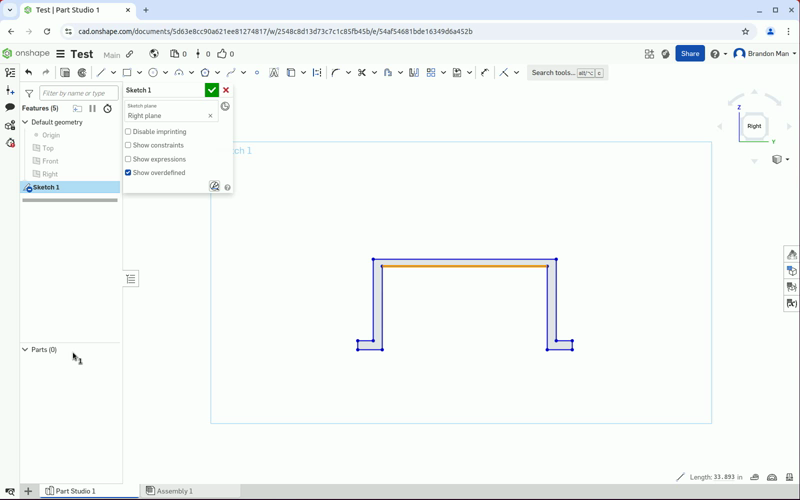
key(shift+e)
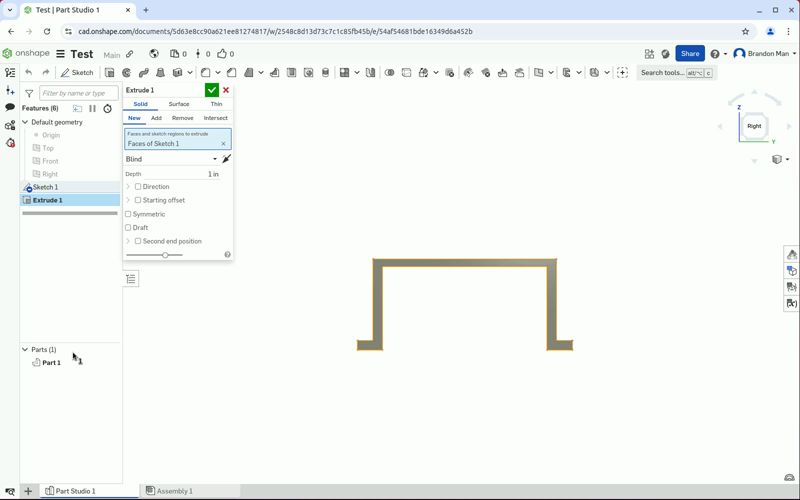
mouse_move(143, 106)
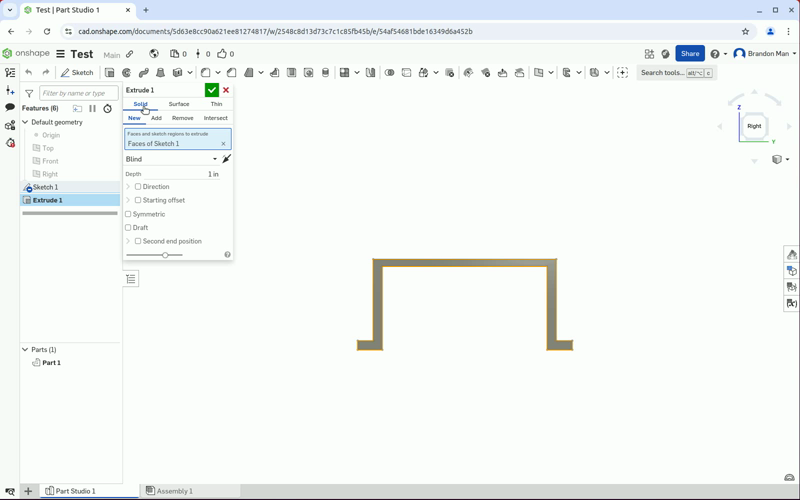
click(143, 106)
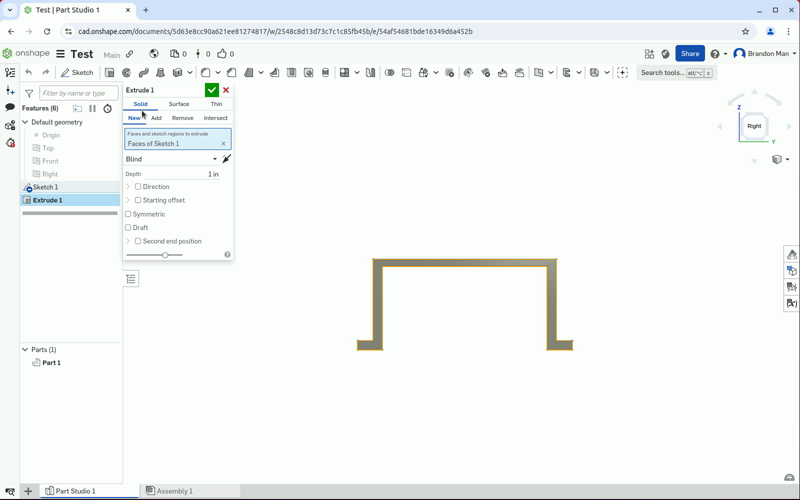
mouse_move(137, 120)
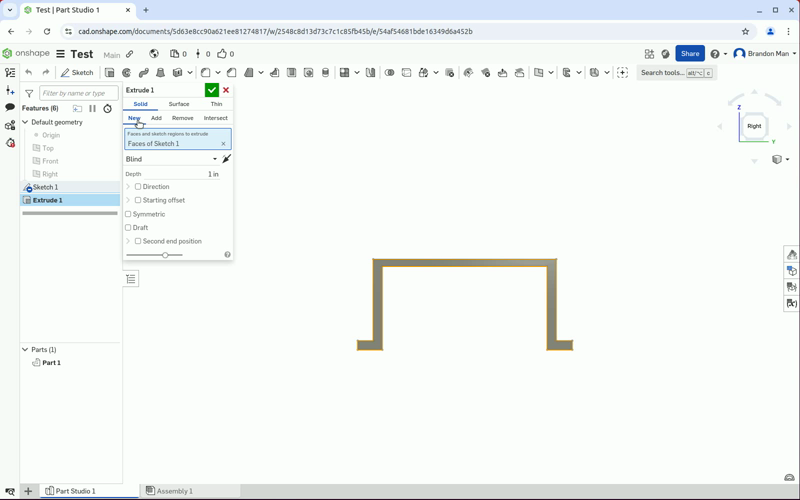
click(137, 120)
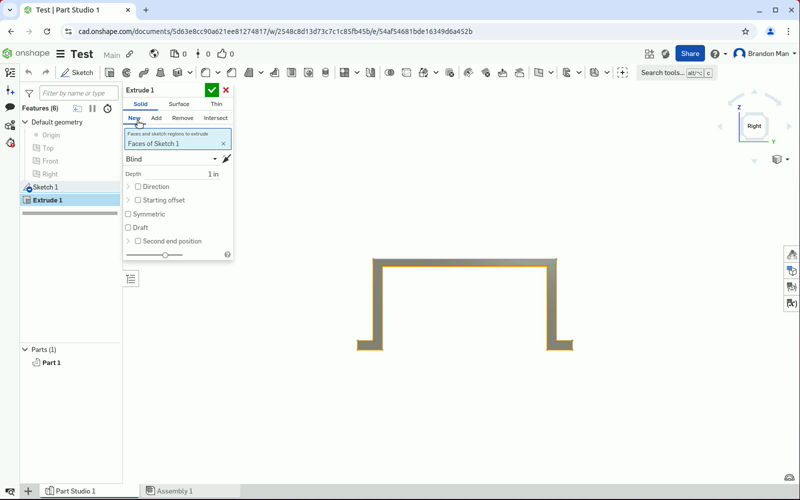
key(tab, 4)
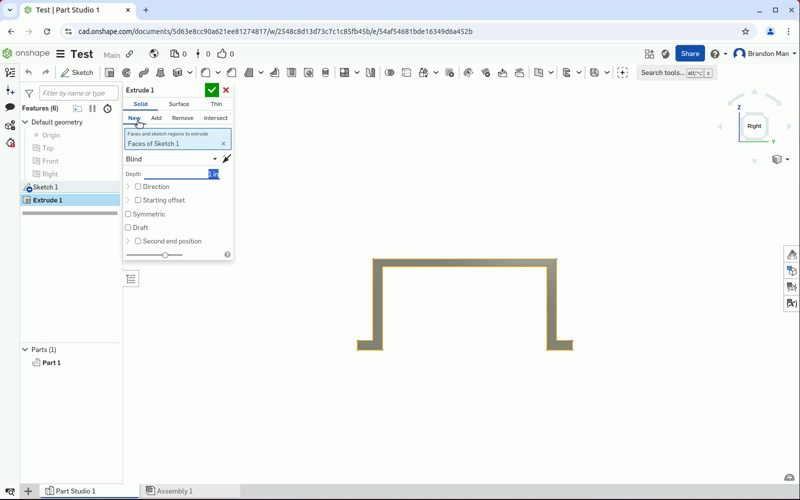
text(4.333)
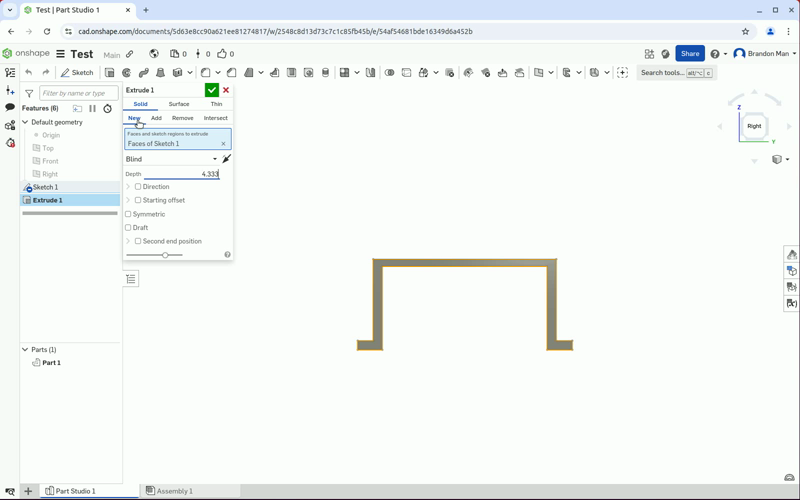
key(enter)
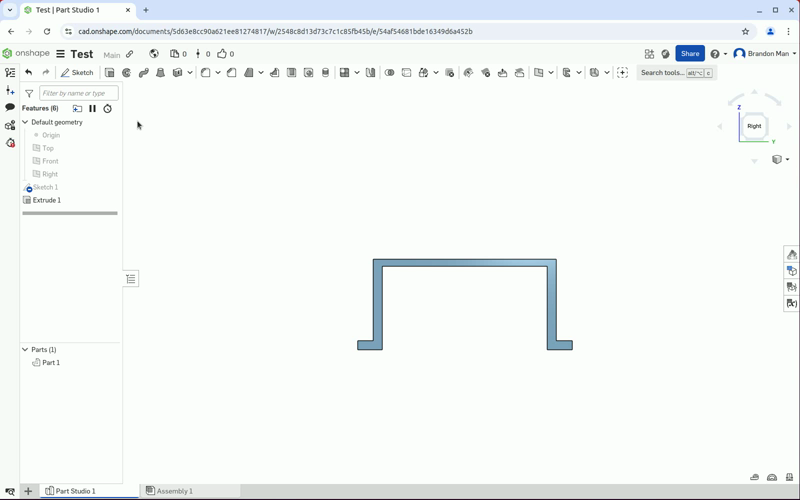
key(shift+h)
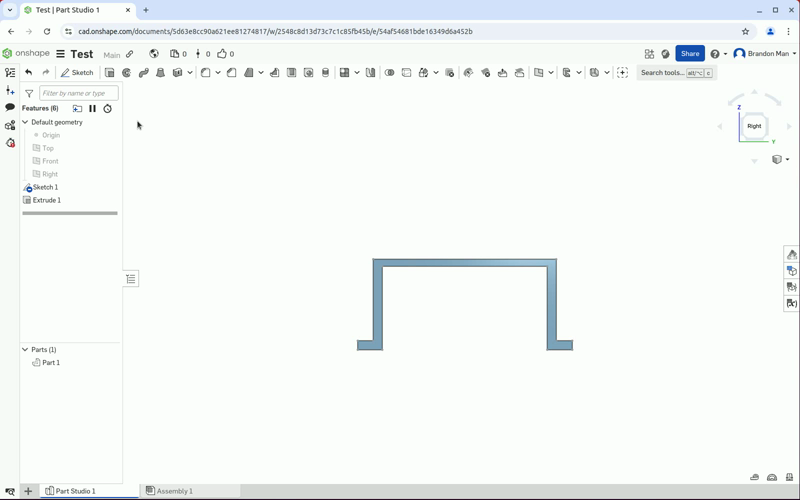
key(shift+h)
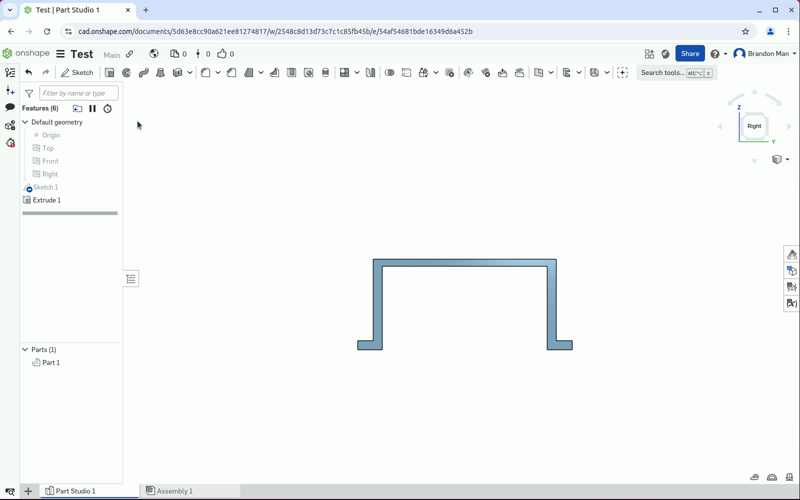
mouse_move(73, 189)
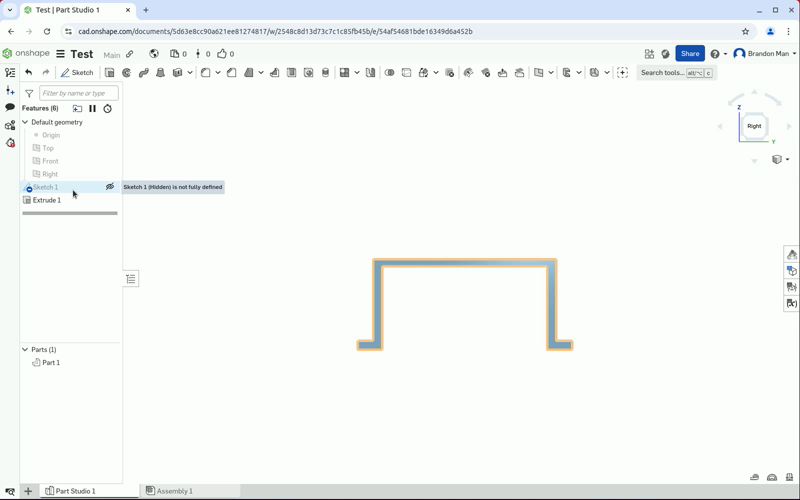
click(73, 189)
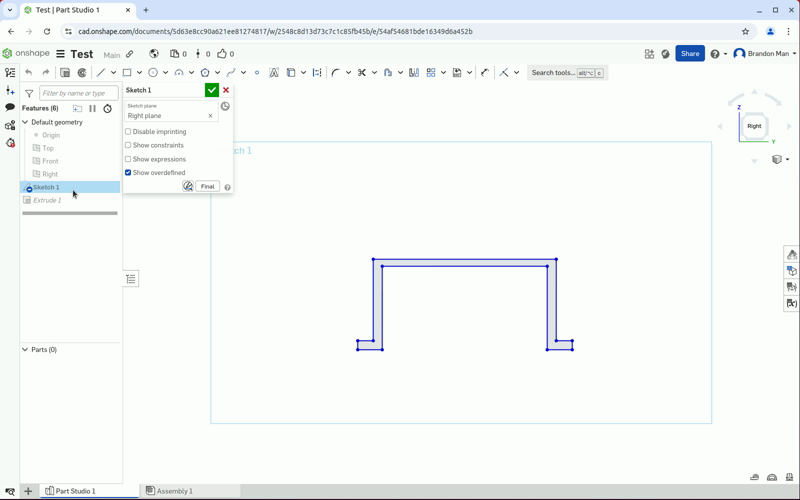
mouse_move(229, 92)
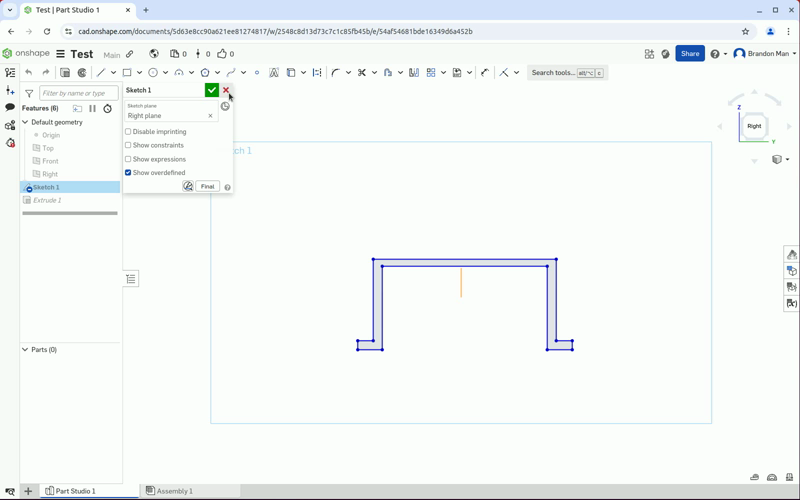
click(229, 92)
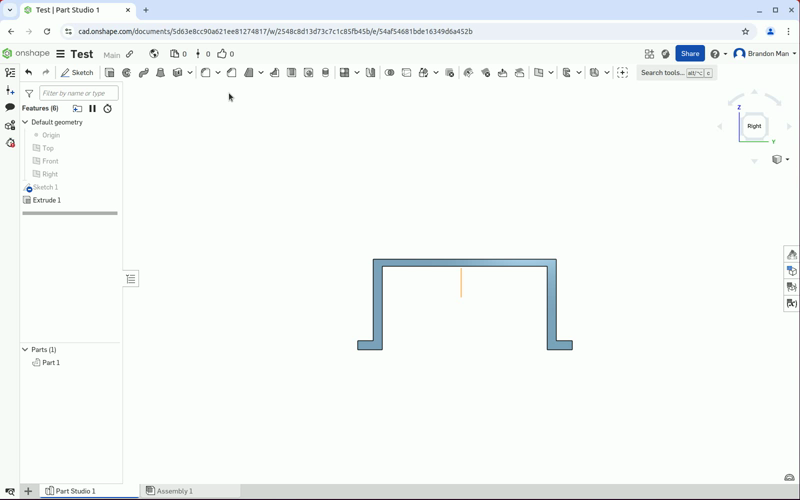
mouse_move(73, 352)
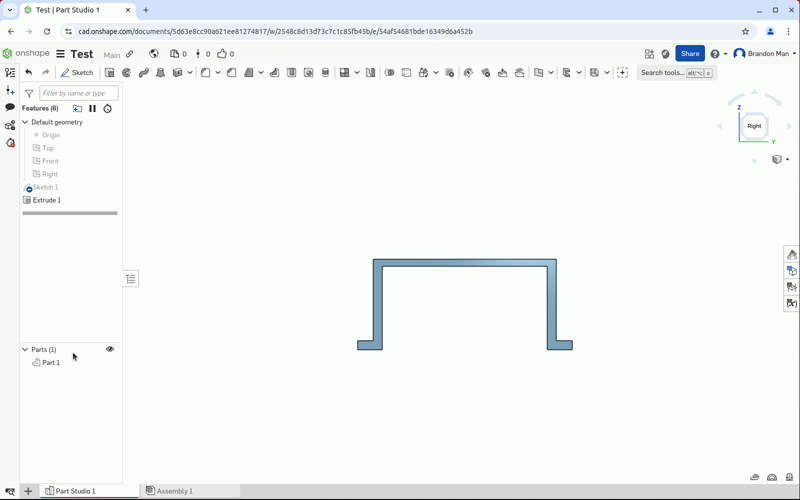
key(y)
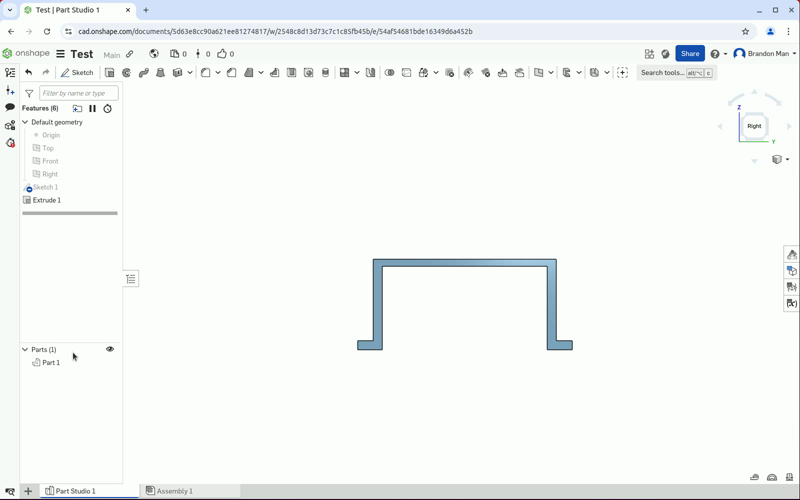
key(shift+p)
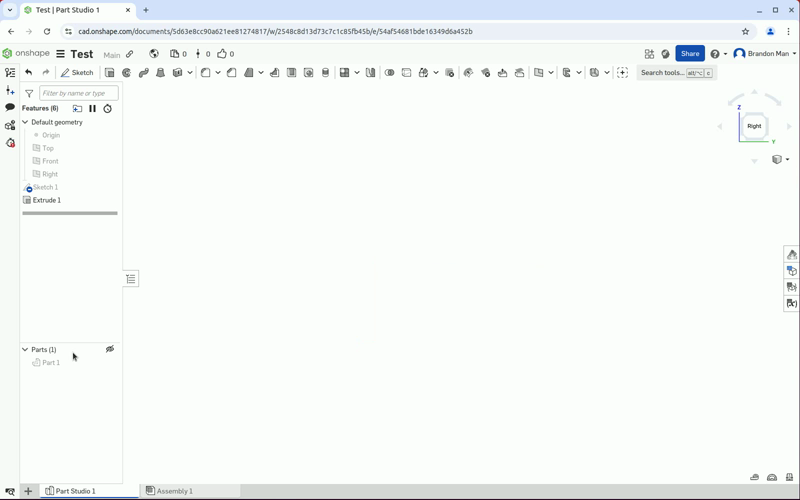
key(space)
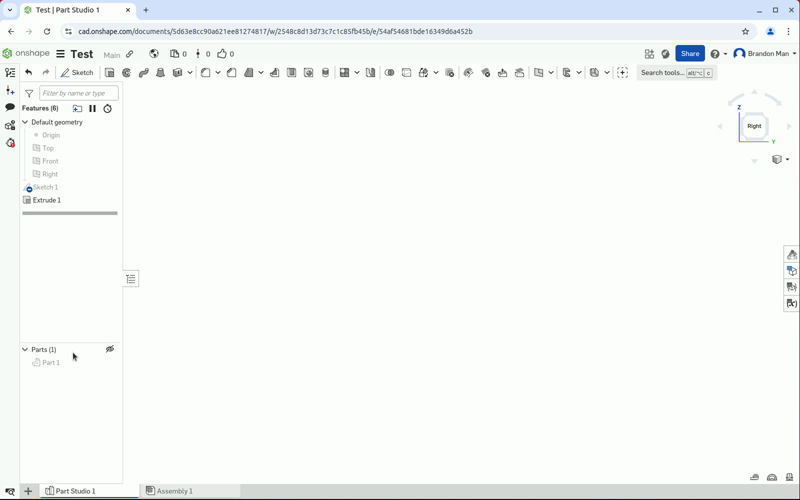
key_down(shift)
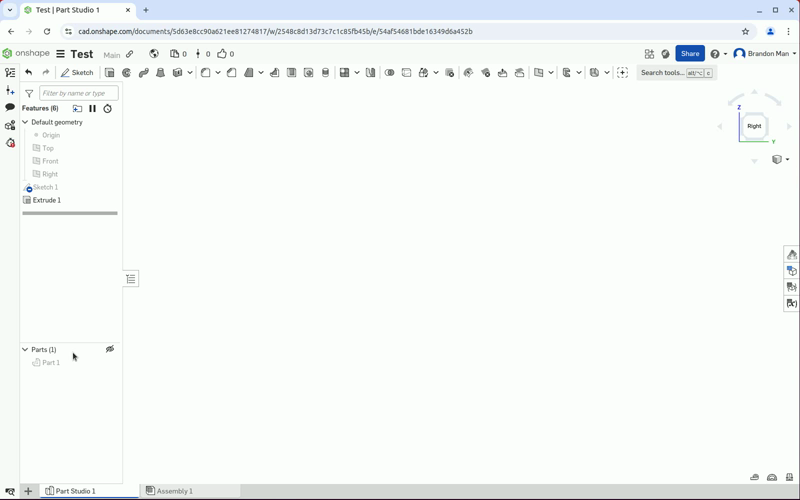
key(right)
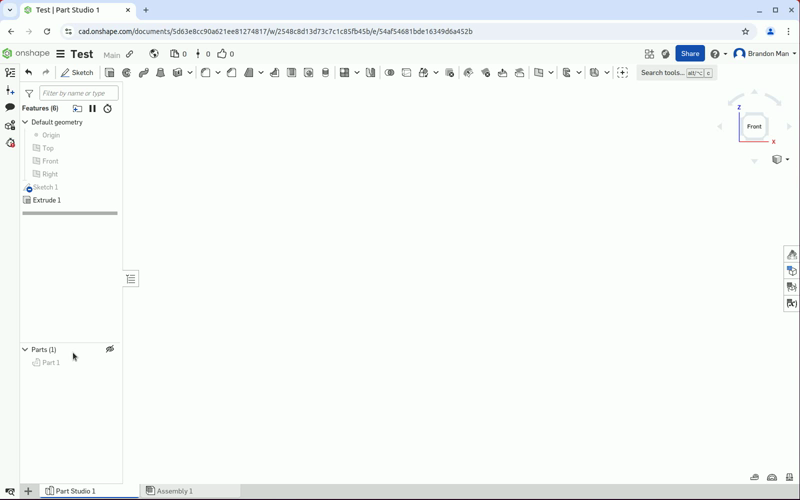
key_up(shift)
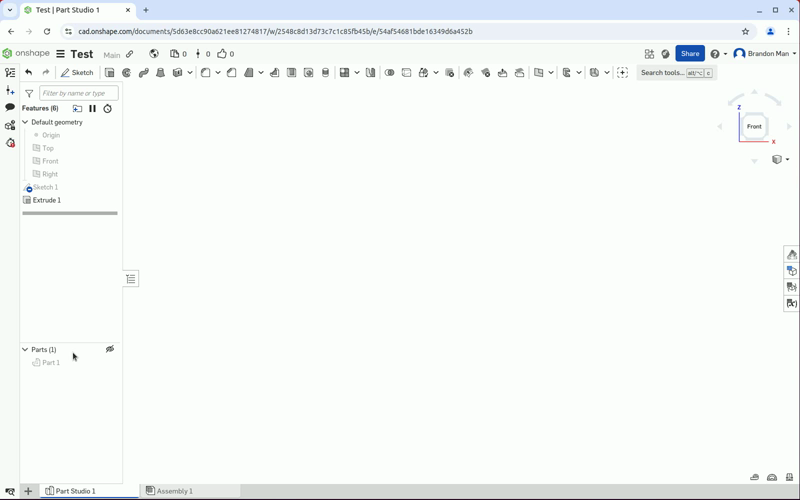
key(space)
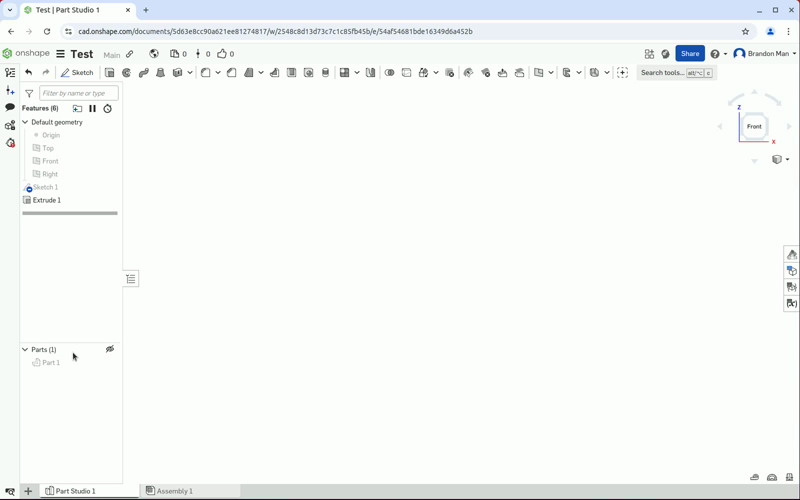
key_down(shift)
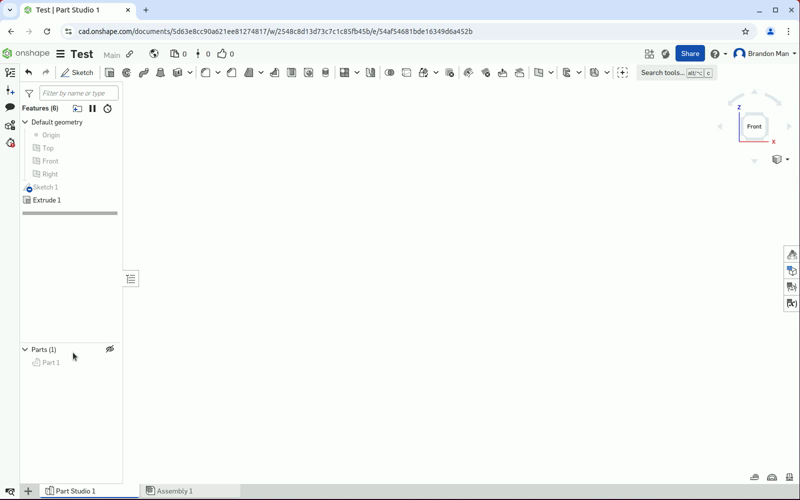
key(down)
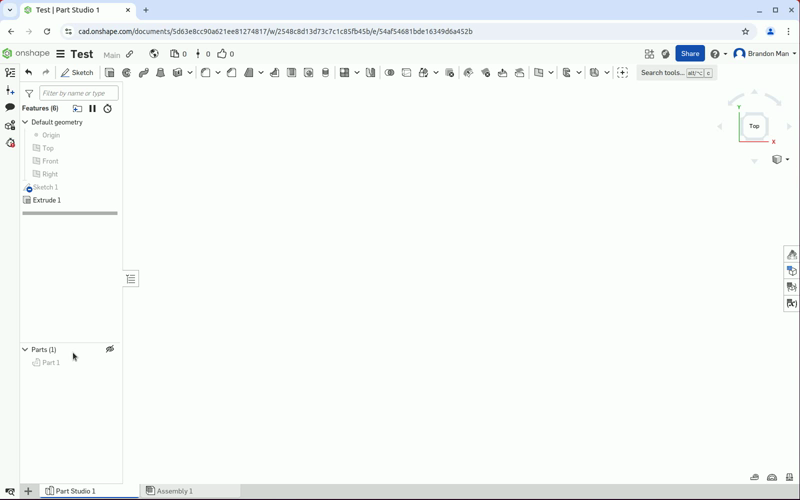
key_up(shift)
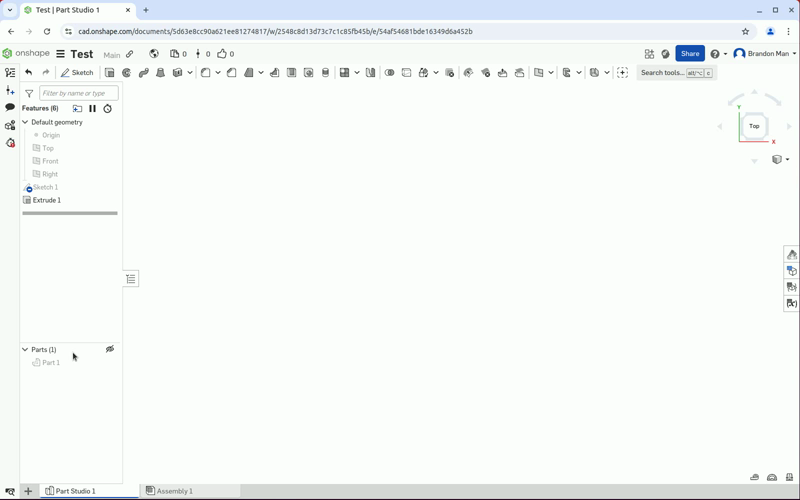
mouse_move(73, 352)
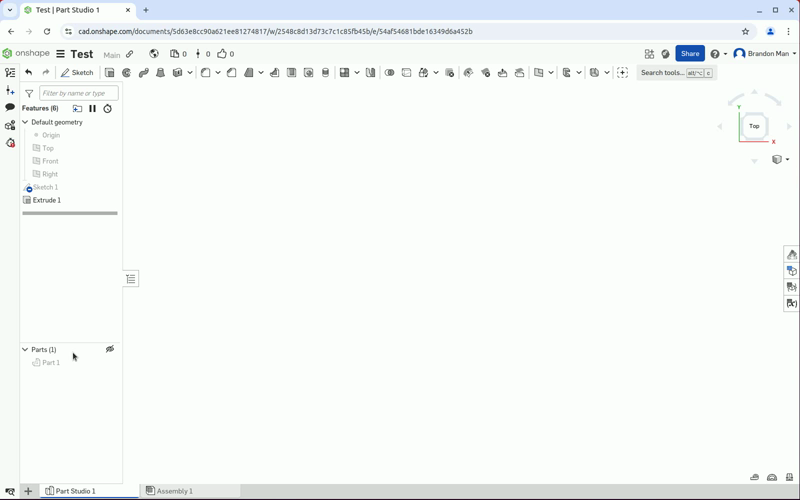
key(shift+y)
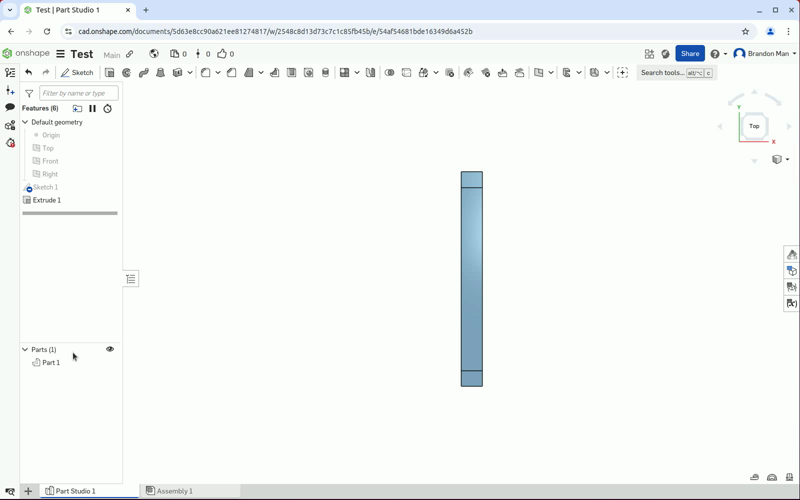
mouse_move(541, 75)
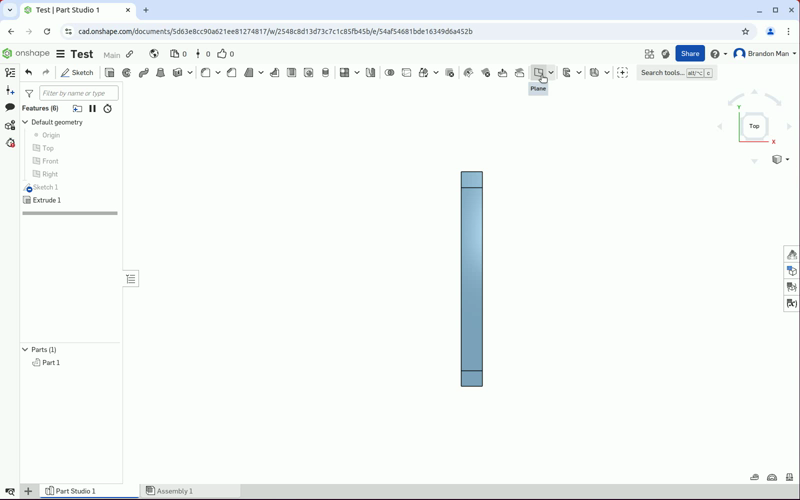
click(541, 75)
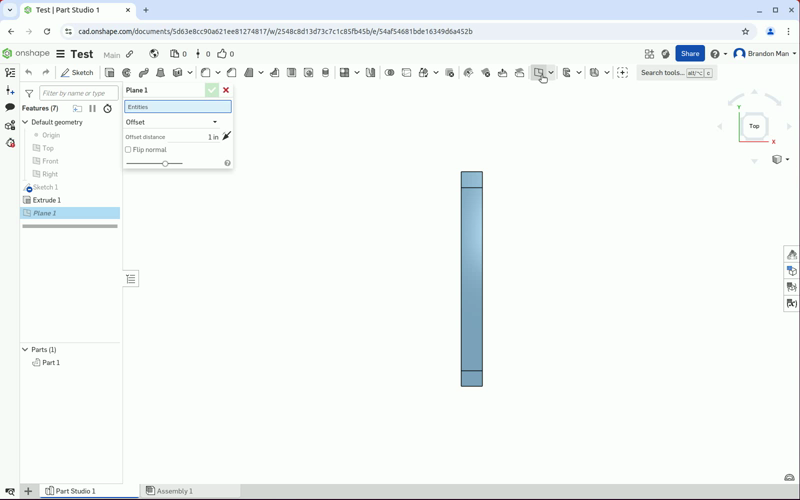
mouse_move(73, 150)
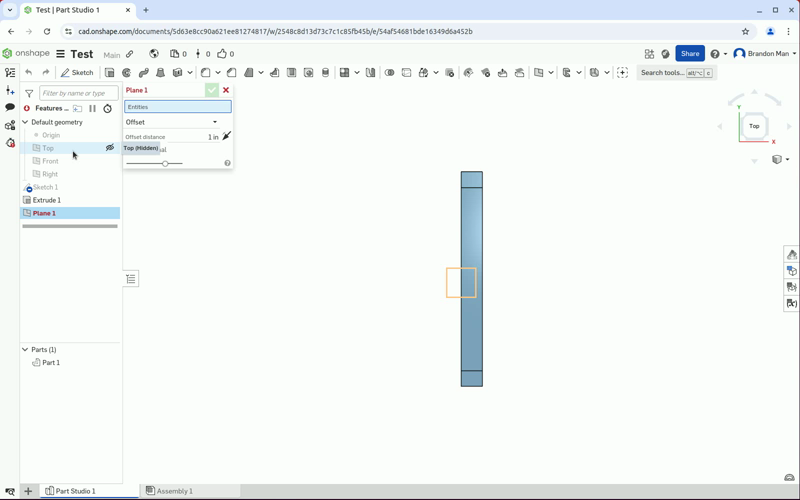
click(73, 150)
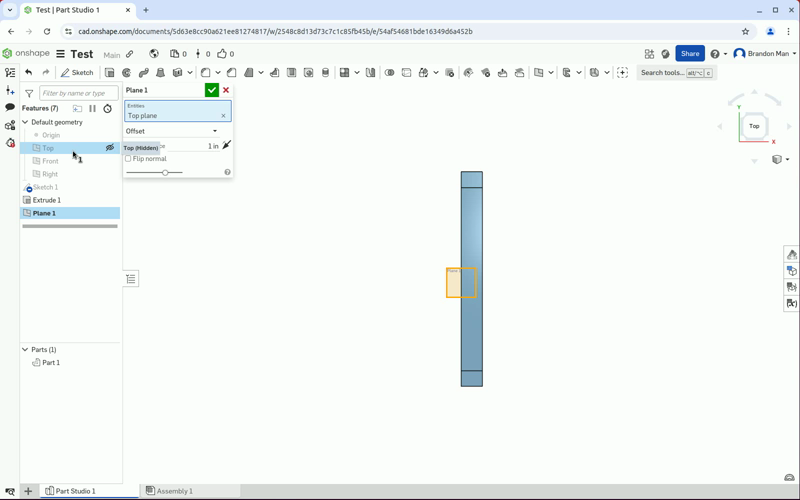
key(tab, 2)
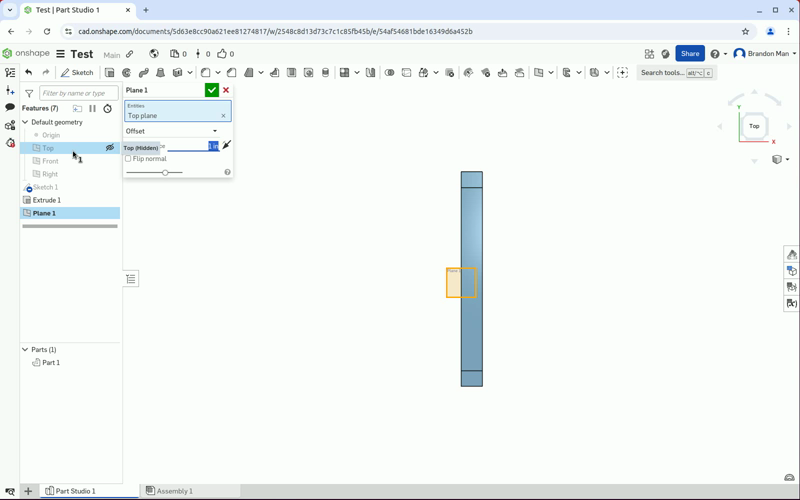
text(11.801)
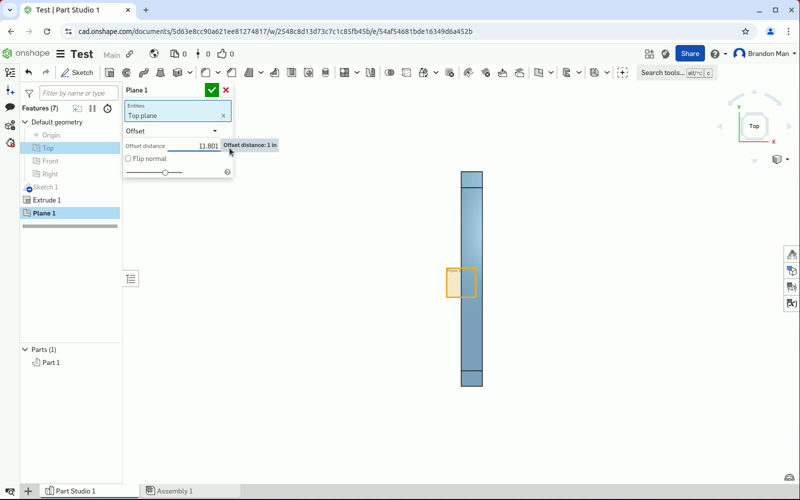
mouse_move(229, 147)
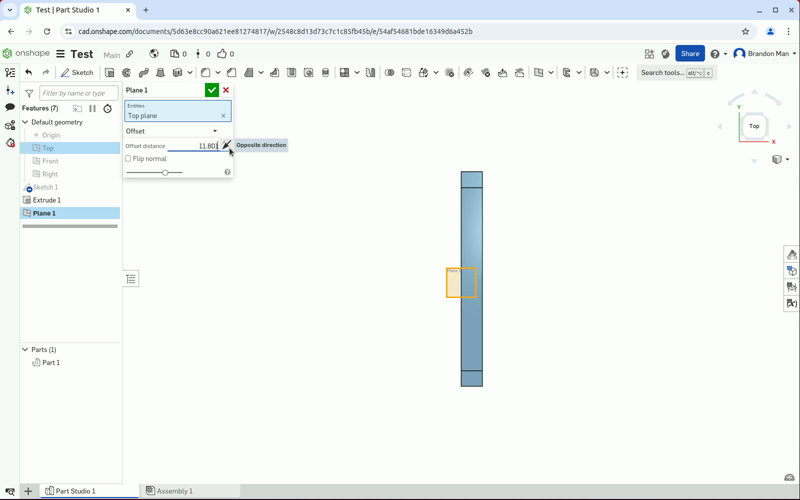
click(229, 147)
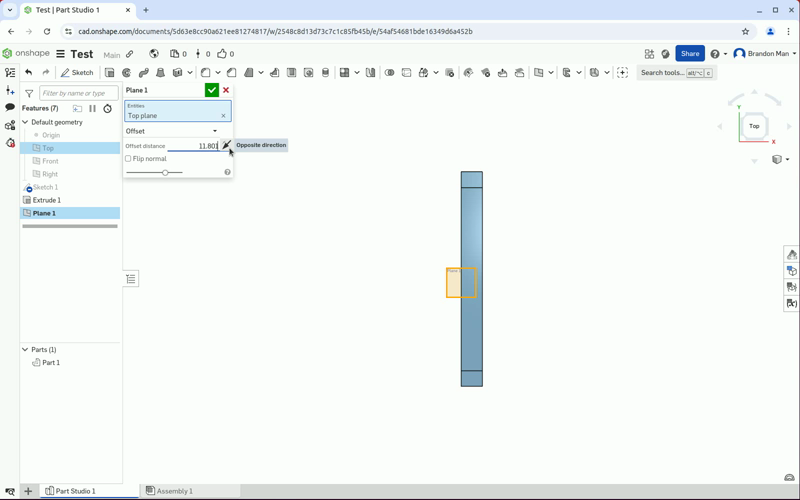
key(enter, 2)
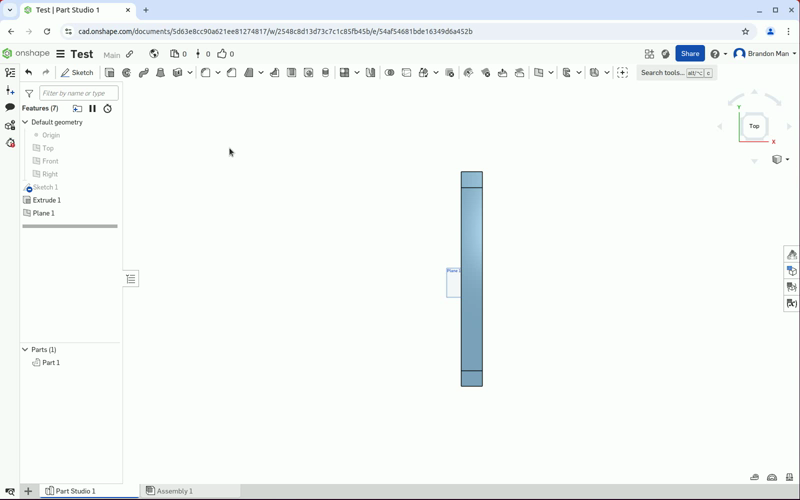
key(shift+s)
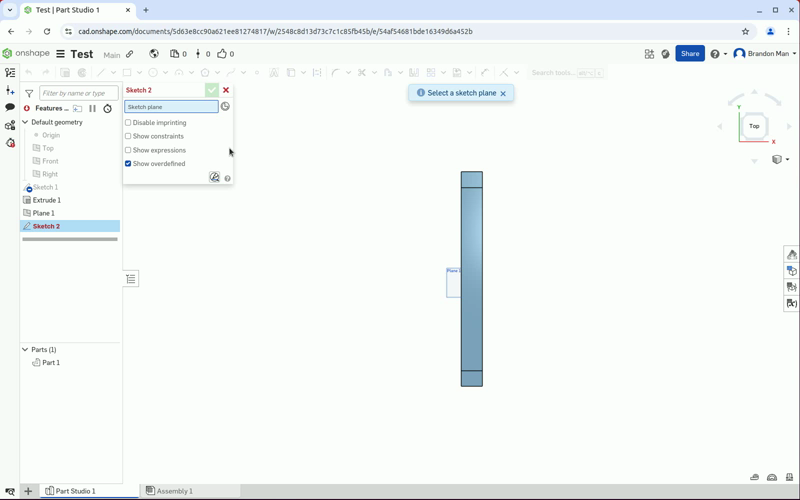
mouse_move(73, 215)
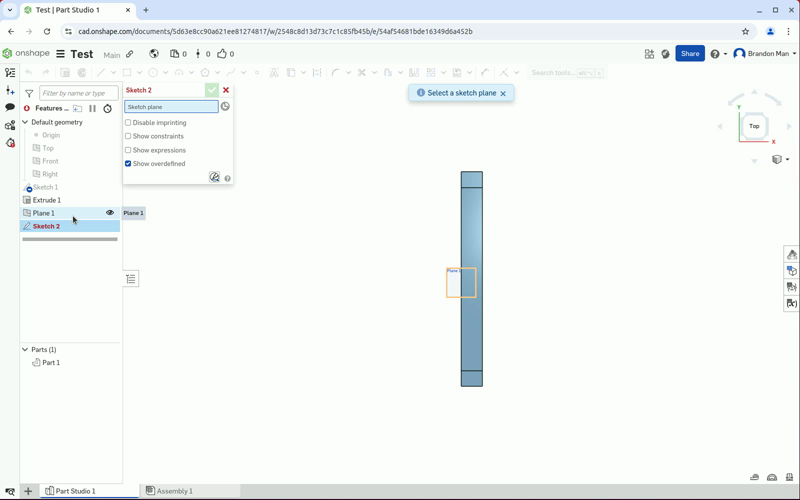
click(73, 215)
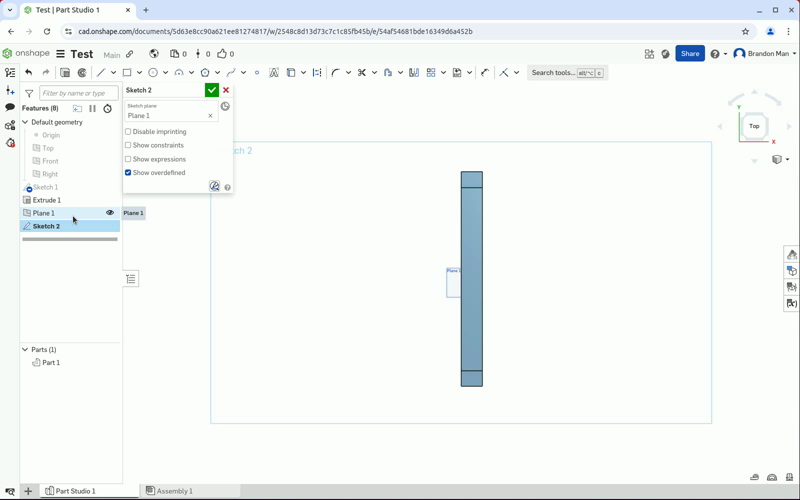
mouse_move(73, 352)
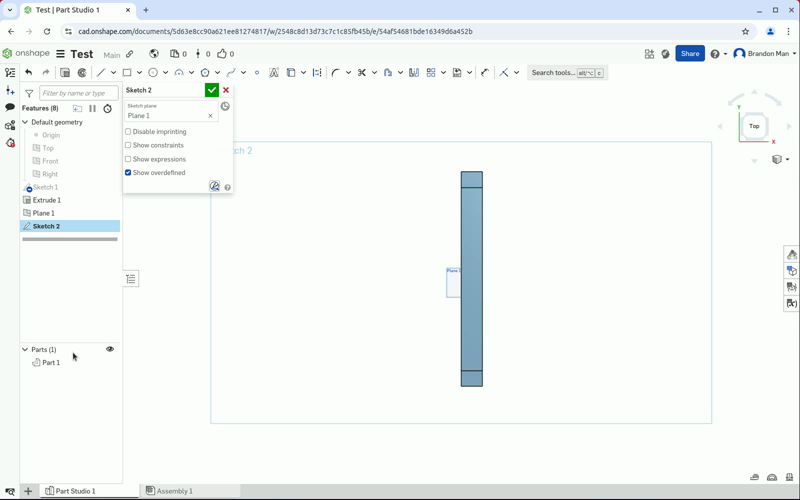
key(y)
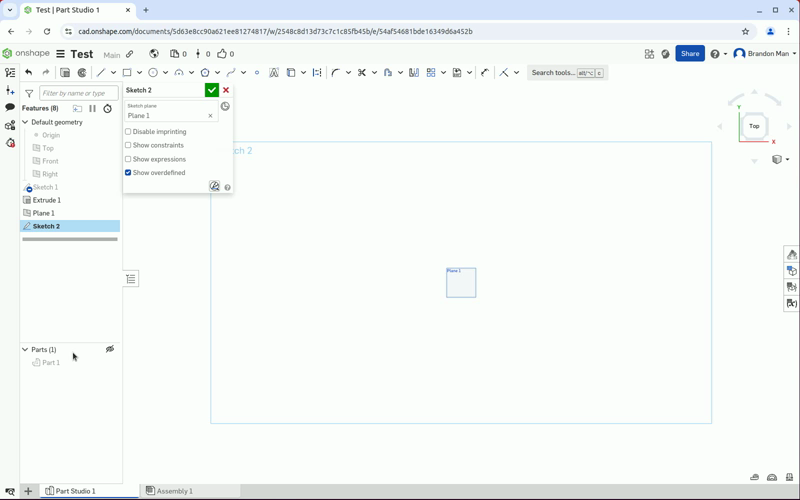
key(c)
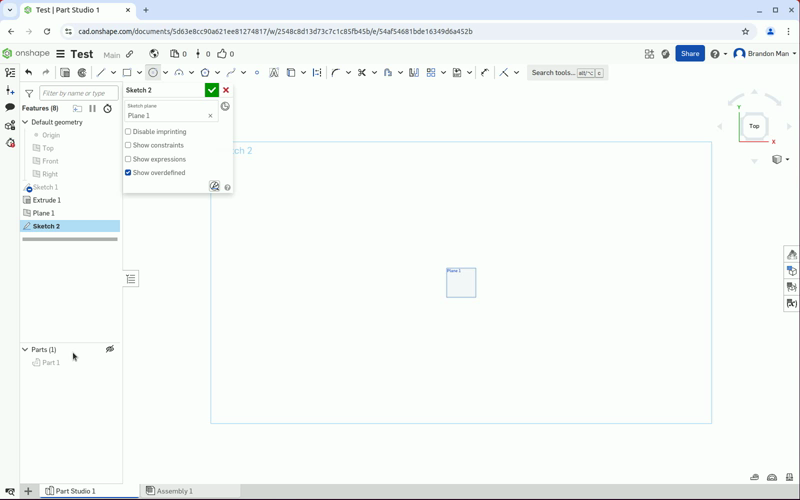
key_down(shift)
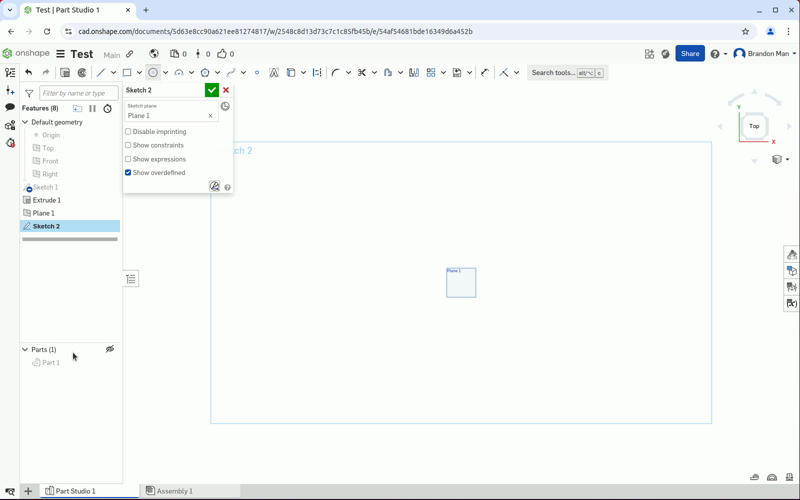
mouse_move(471, 178)
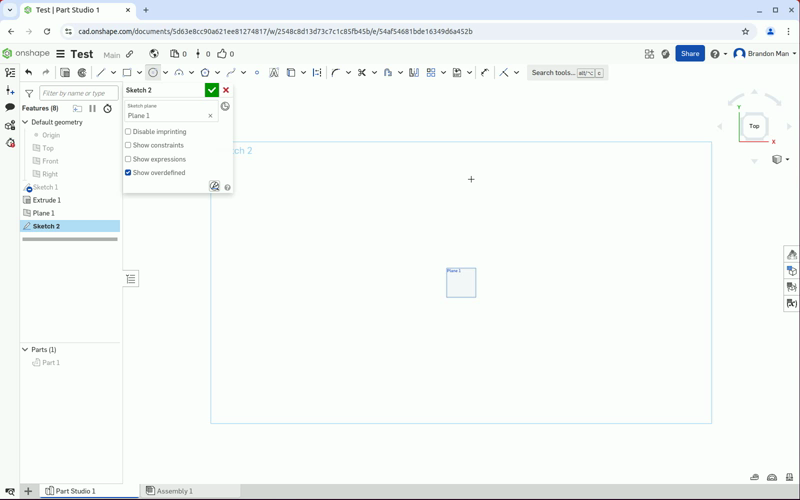
click(471, 178)
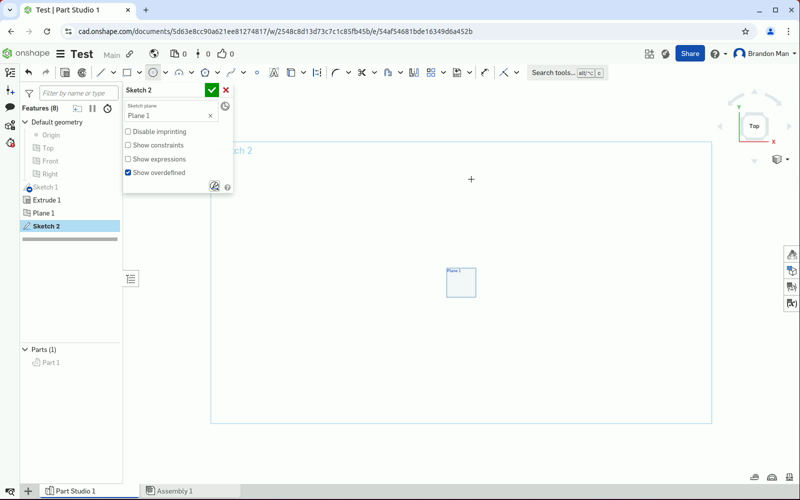
key_up(shift)
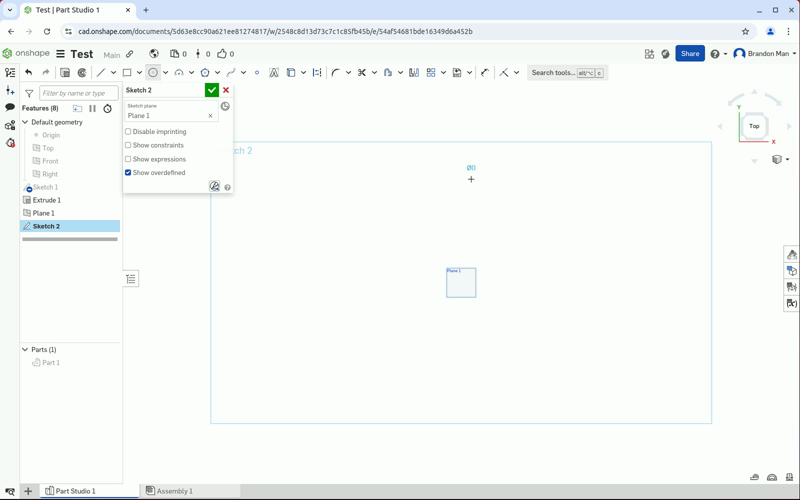
mouse_move(476, 178)
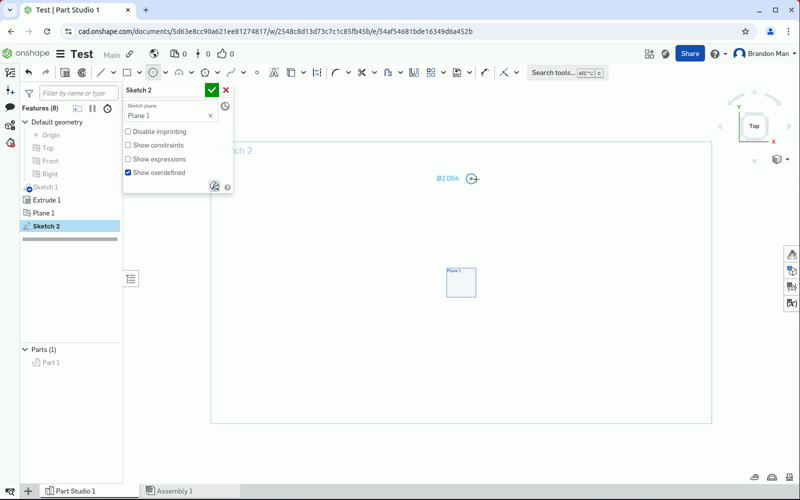
click(476, 178)
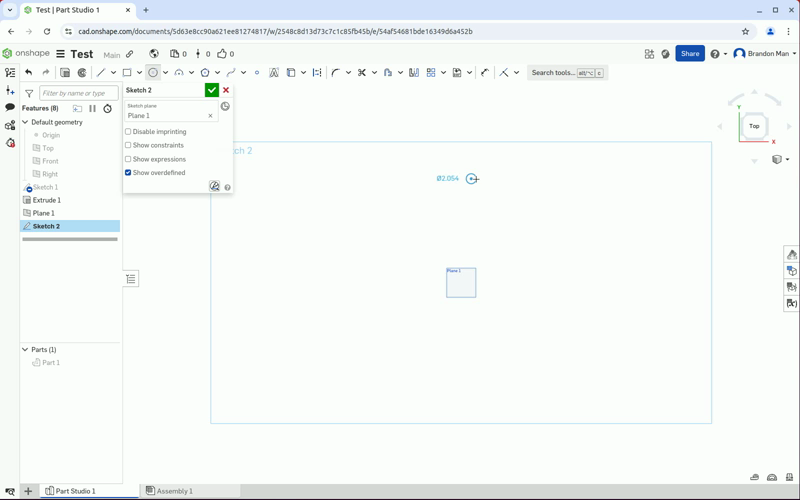
key(esc)
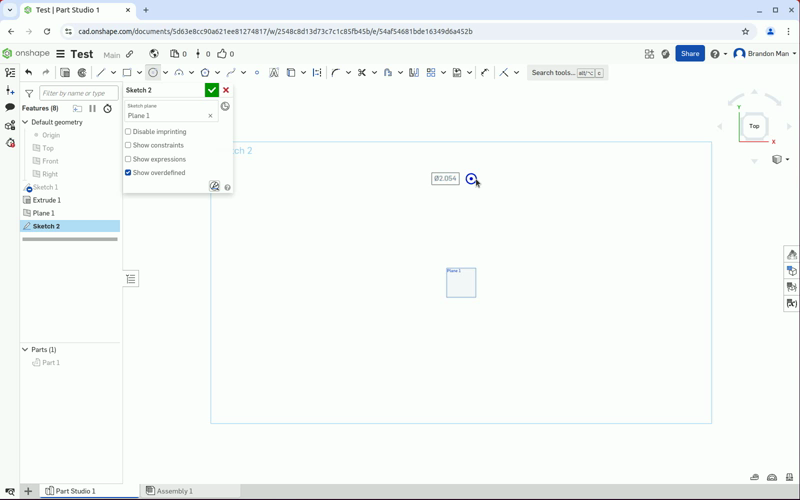
mouse_move(474, 176)
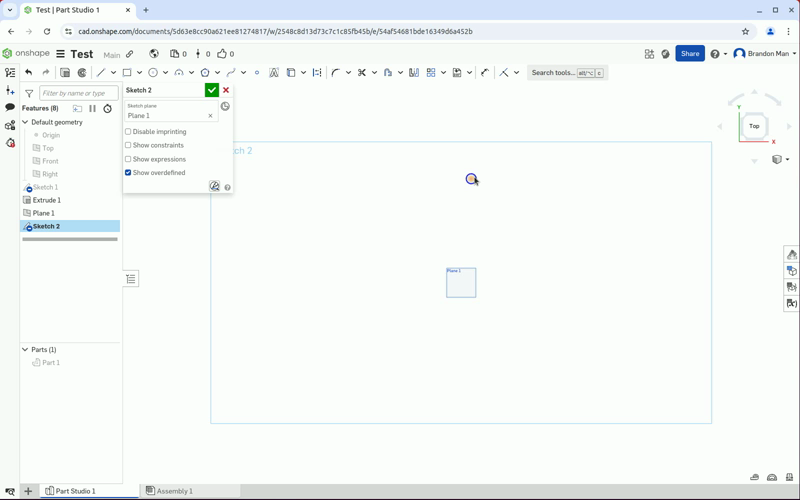
scroll(6)
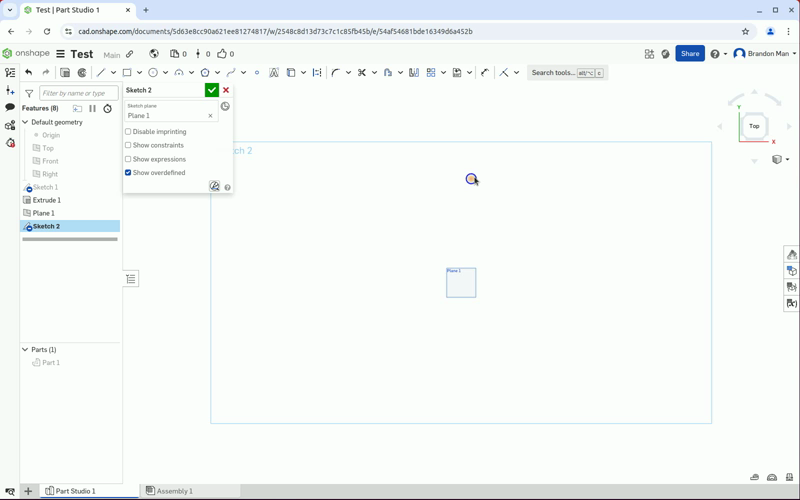
scroll(6)
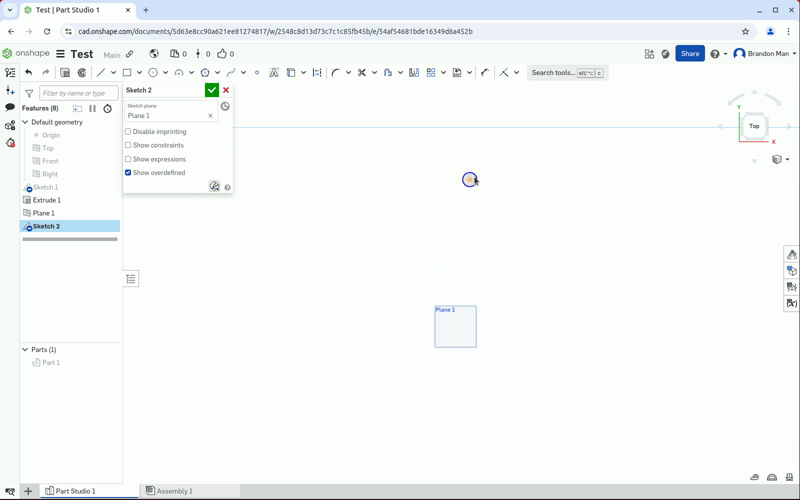
scroll(6)
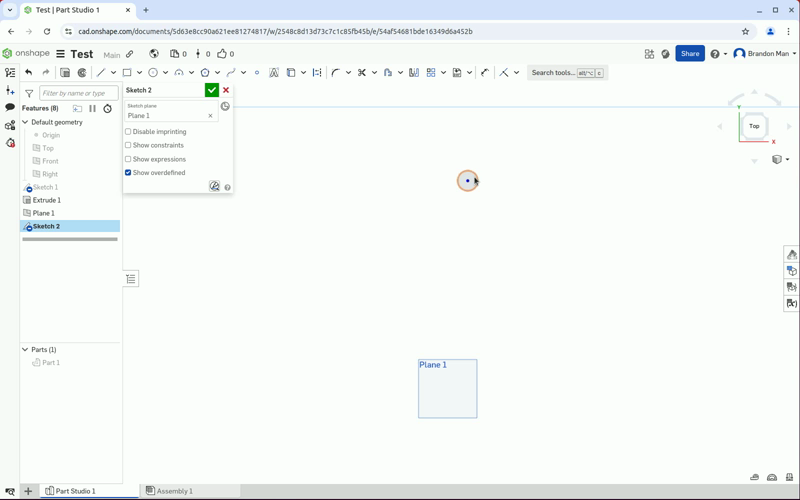
scroll(6)
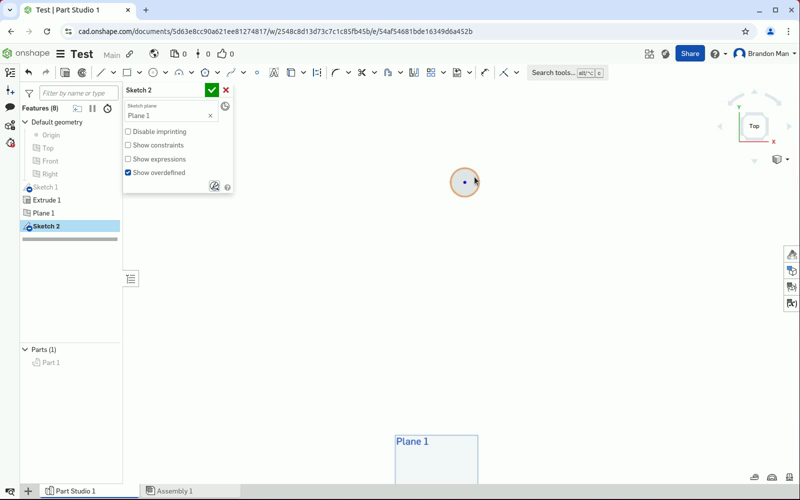
scroll(6)
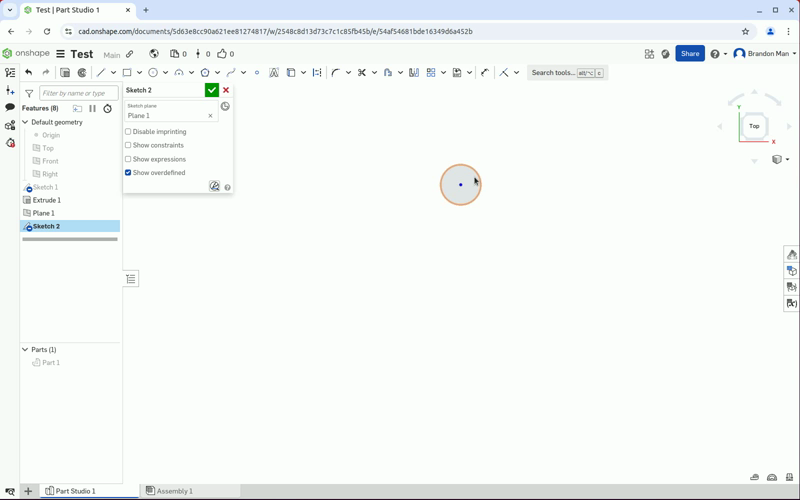
scroll(6)
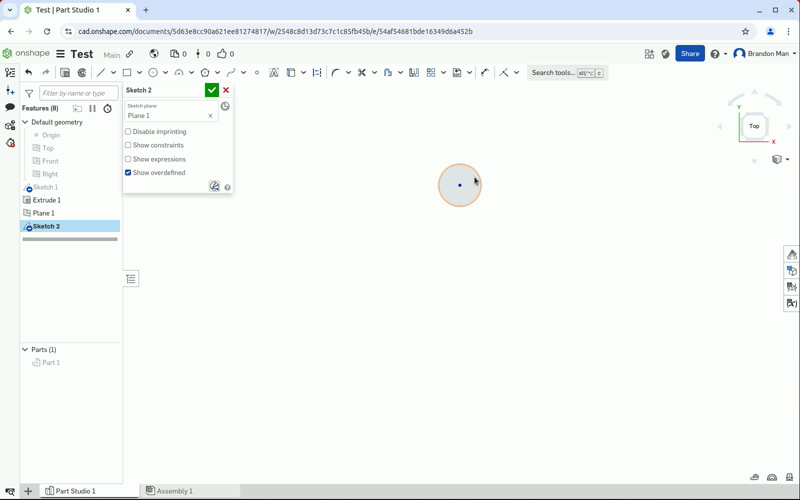
scroll(6)
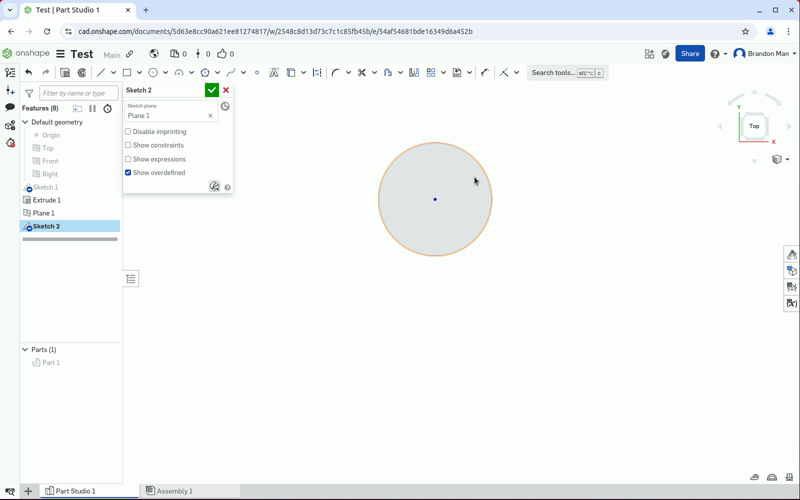
click(474, 176)
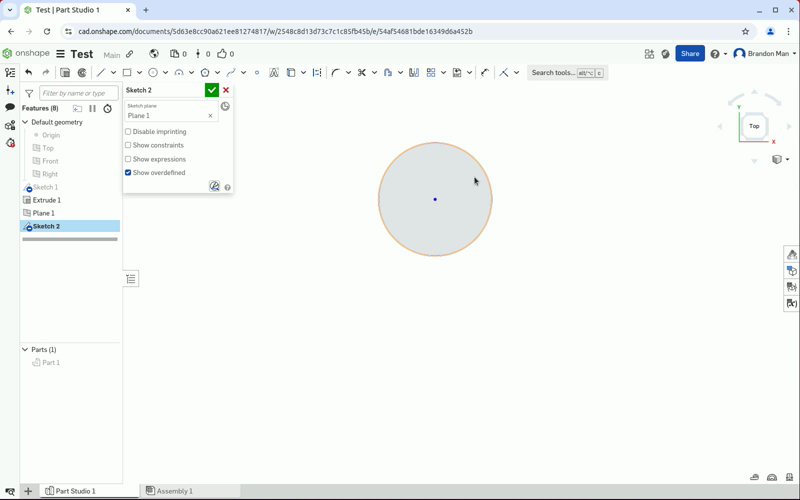
scroll(-6)
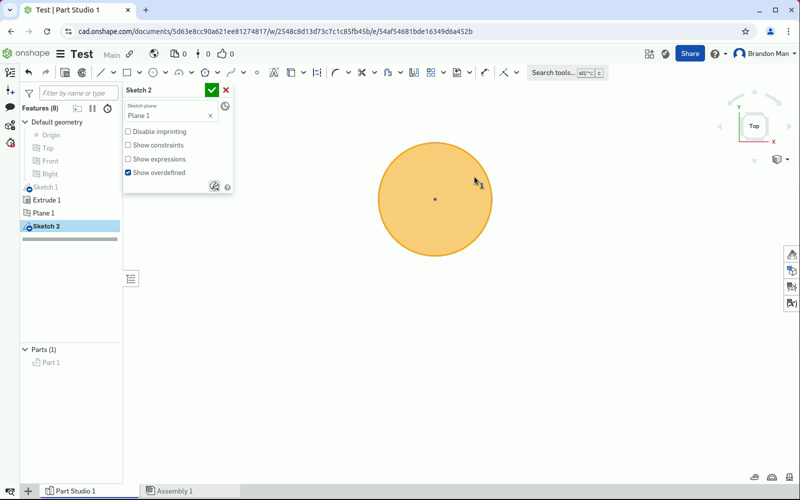
scroll(-6)
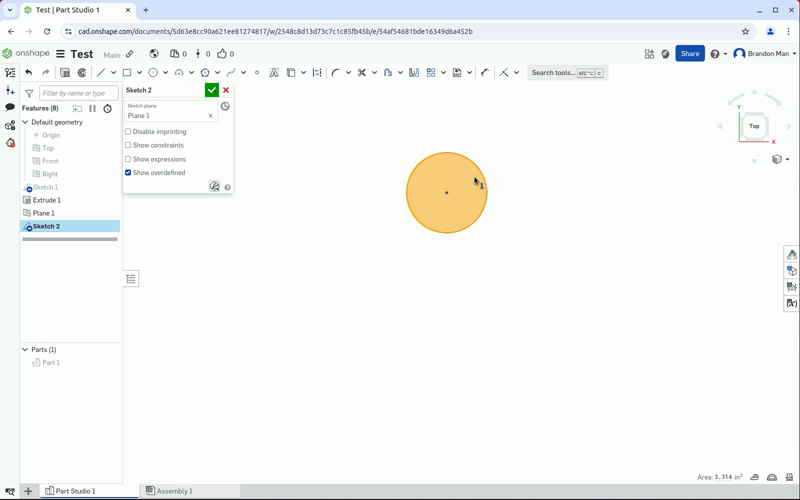
scroll(-6)
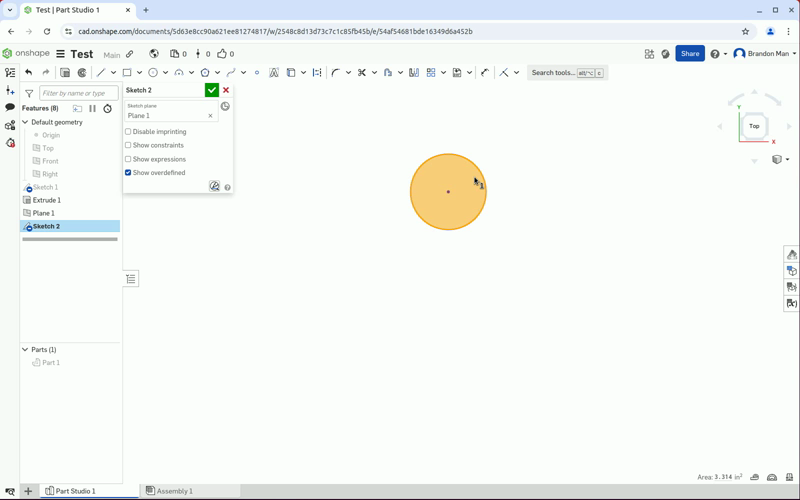
scroll(-6)
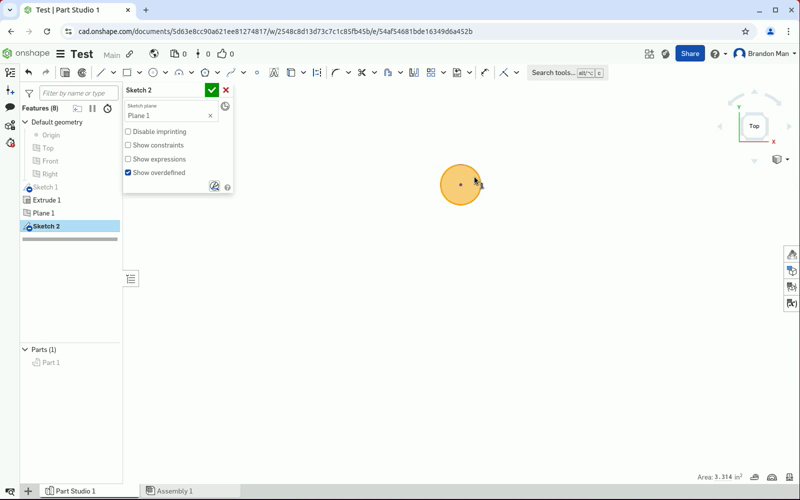
scroll(-6)
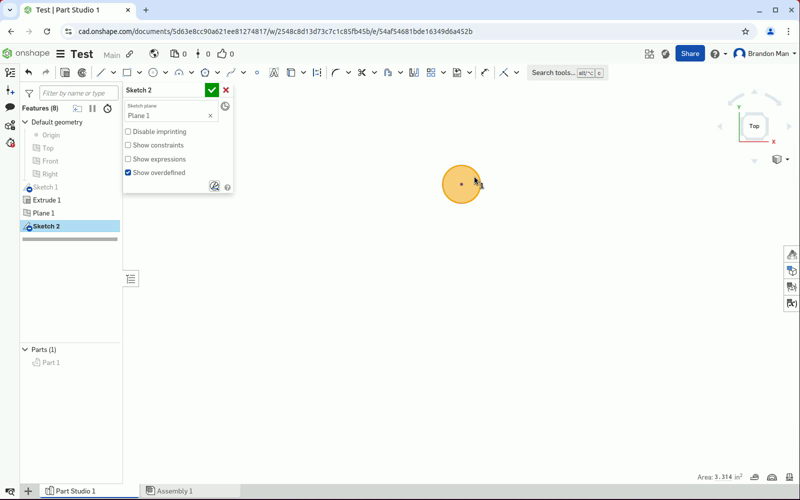
scroll(-6)
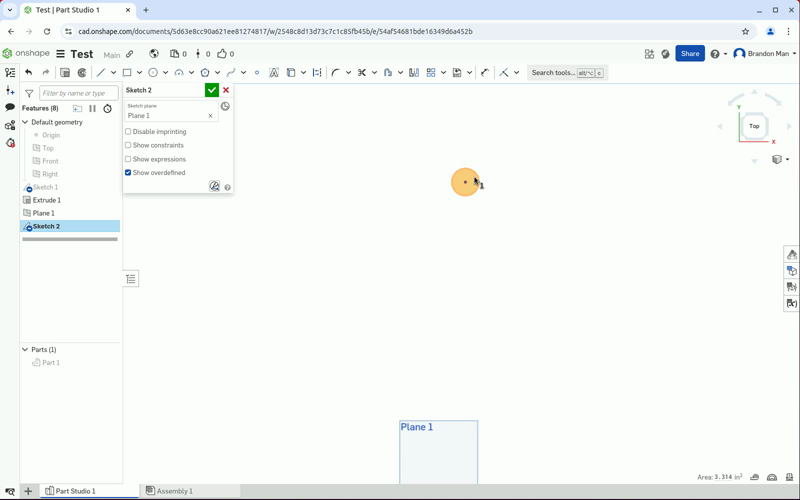
scroll(-6)
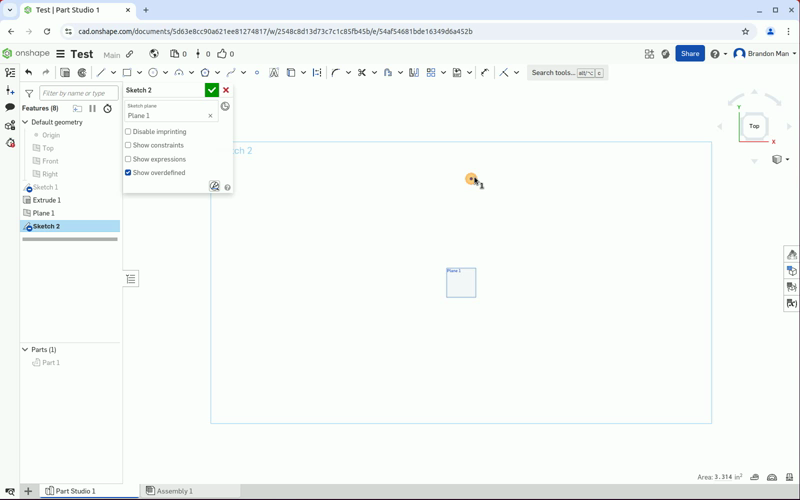
mouse_move(73, 352)
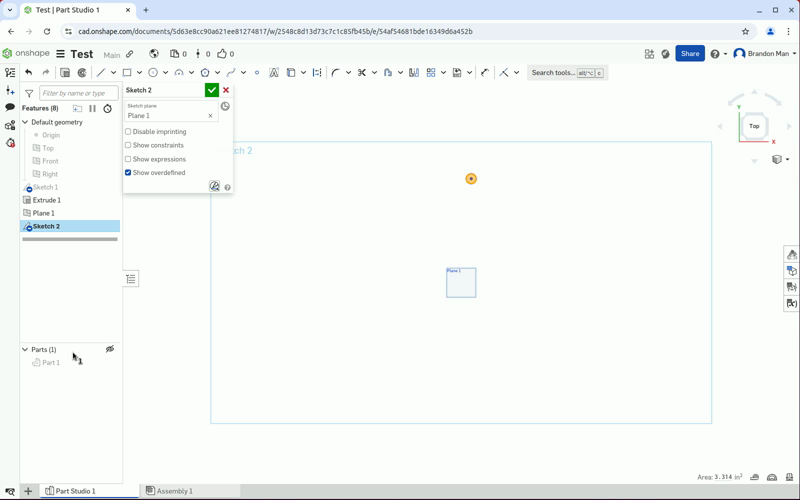
key(shift+y)
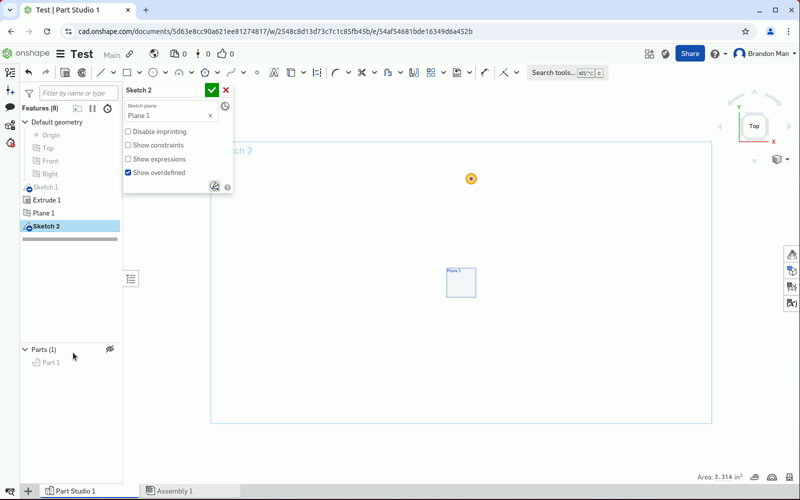
key(shift+e)
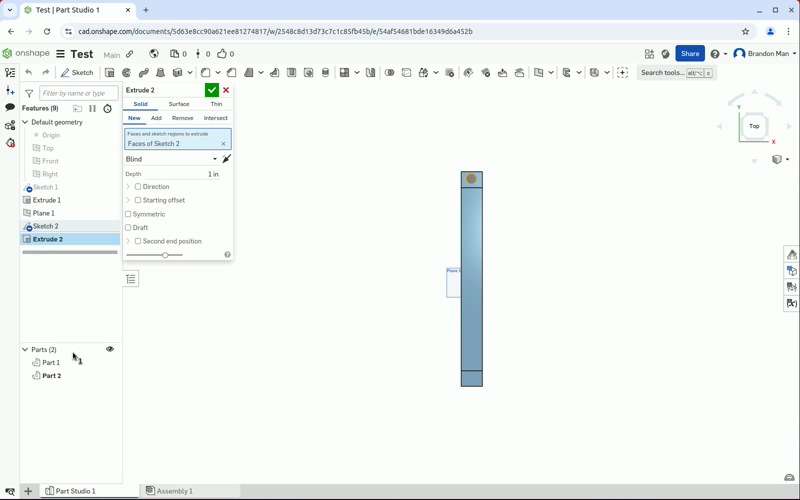
mouse_move(143, 106)
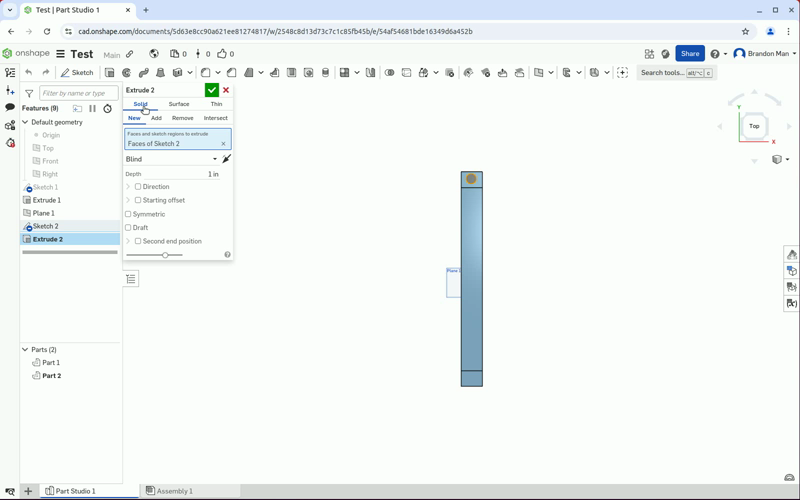
click(143, 106)
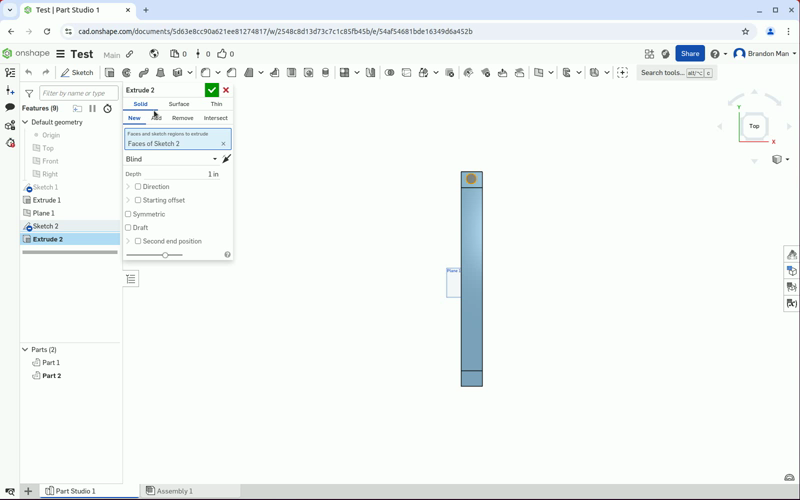
mouse_move(186, 120)
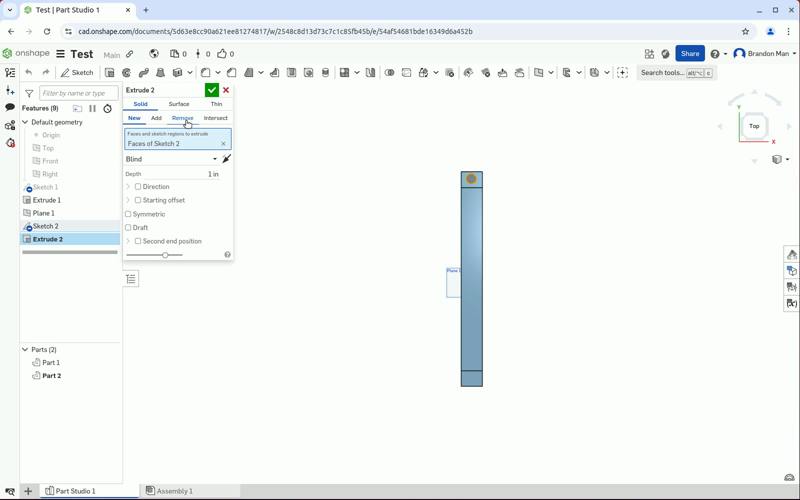
click(186, 120)
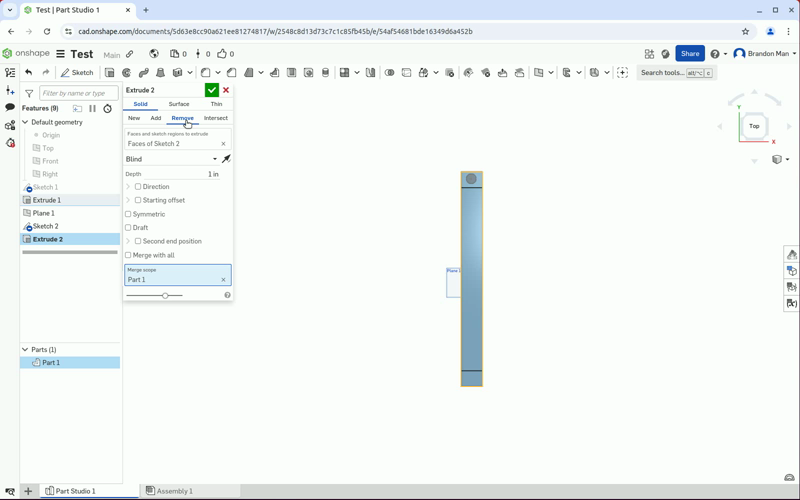
key(tab, 4)
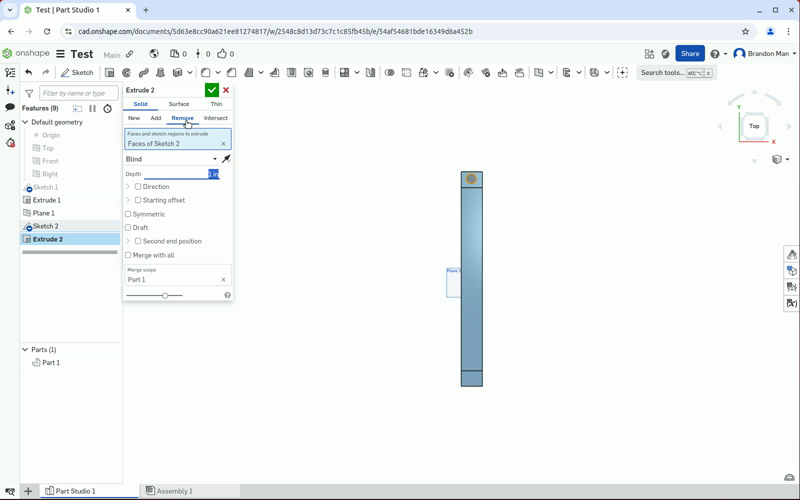
text(10.832)
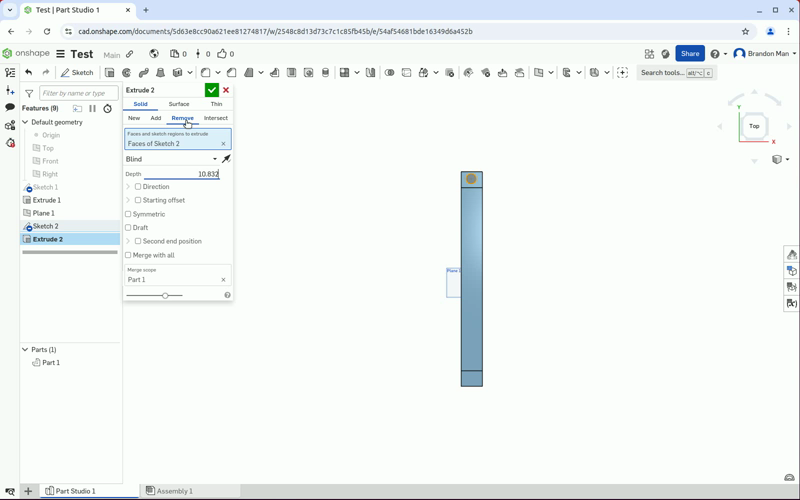
key(tab, 6)
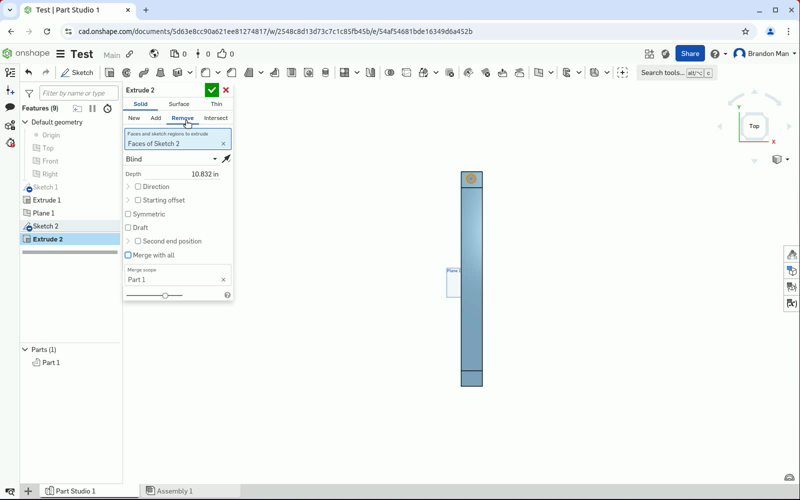
key(space)
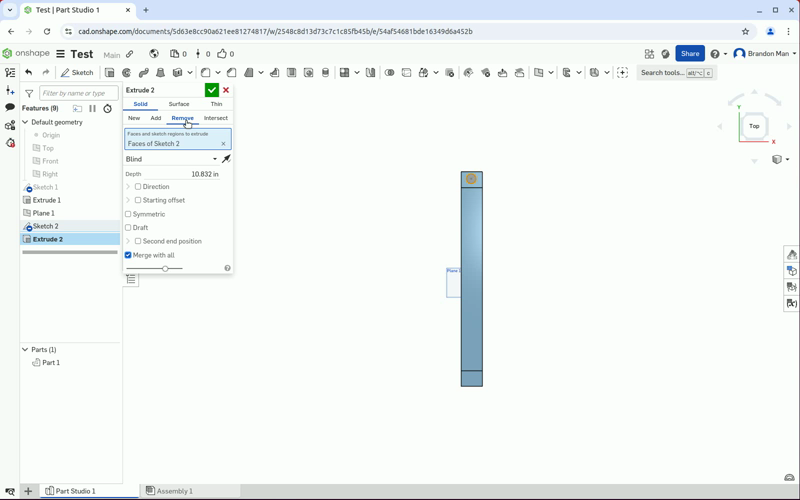
key(enter)
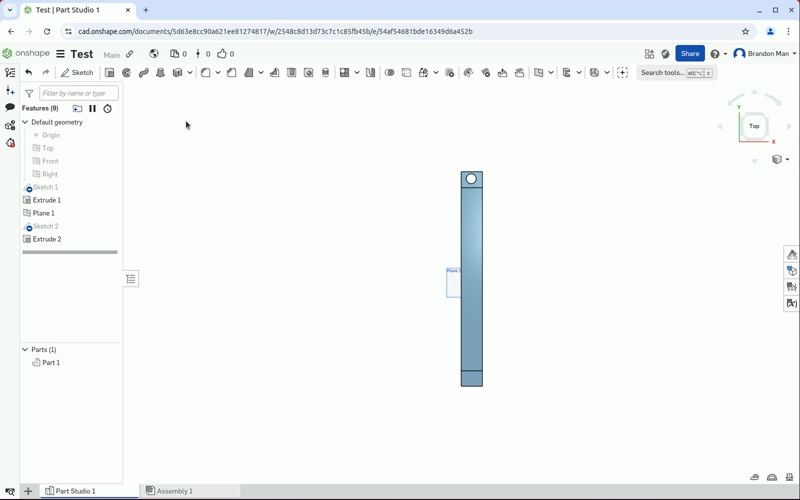
key(shift+h)
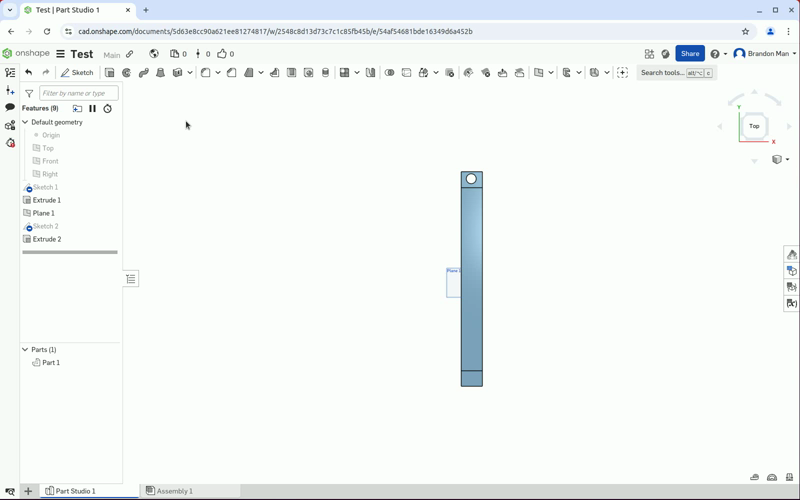
key(shift+h)
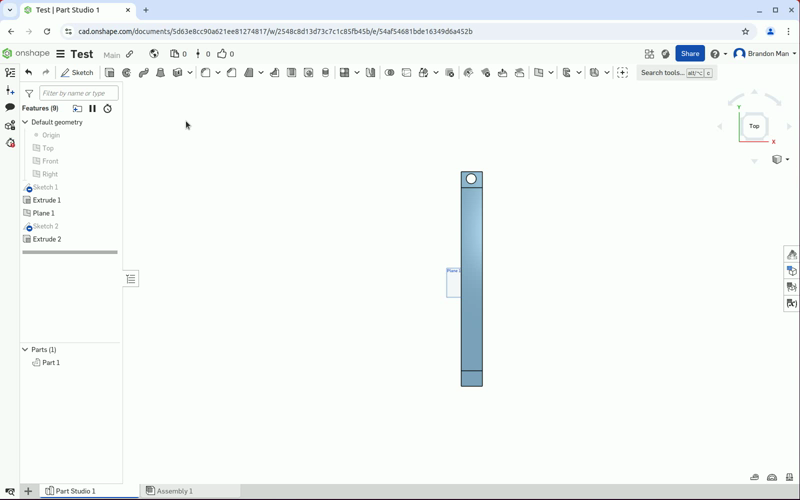
mouse_move(73, 189)
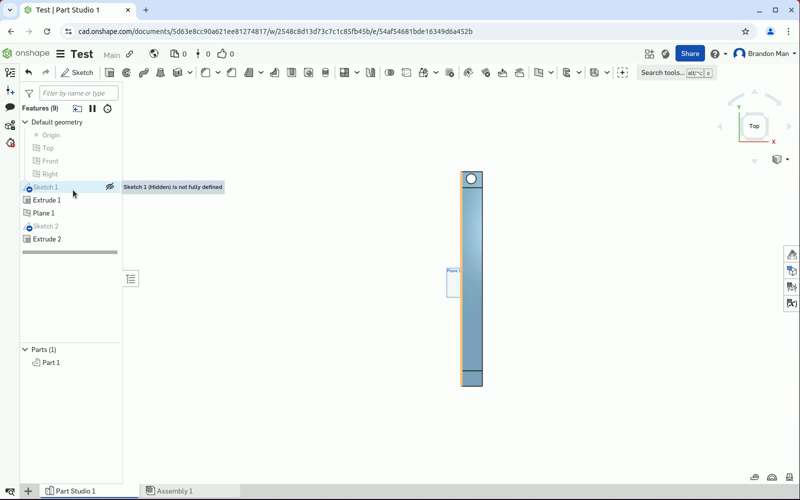
click(73, 189)
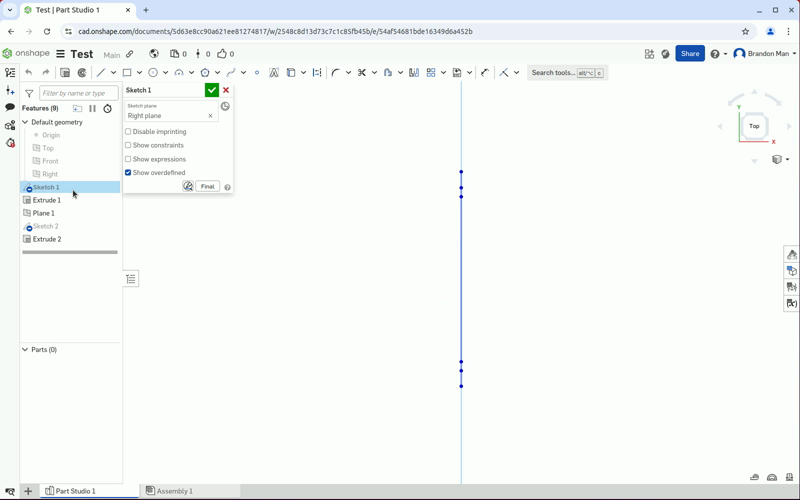
mouse_move(229, 92)
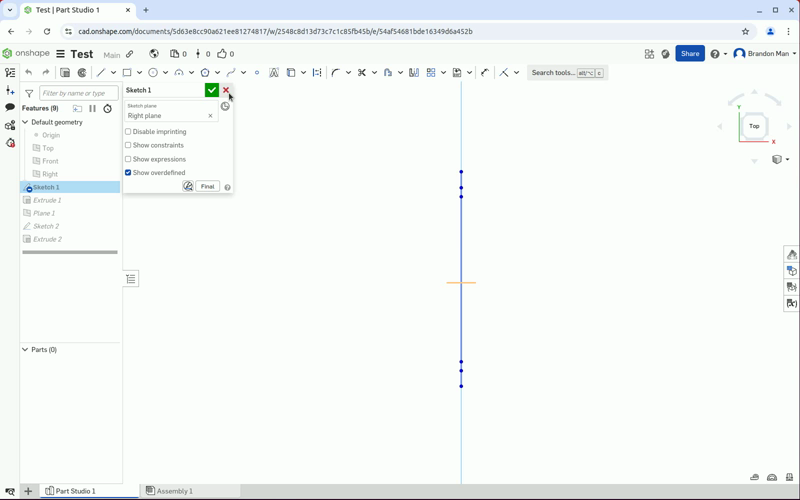
click(229, 92)
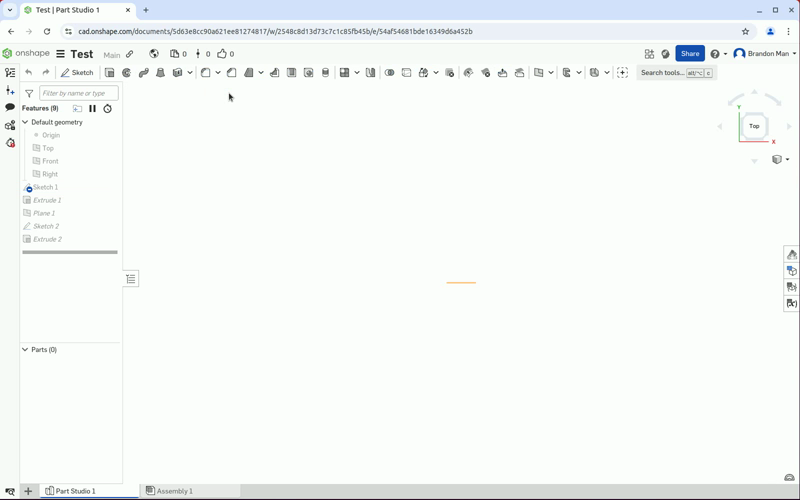
key(shift+s)
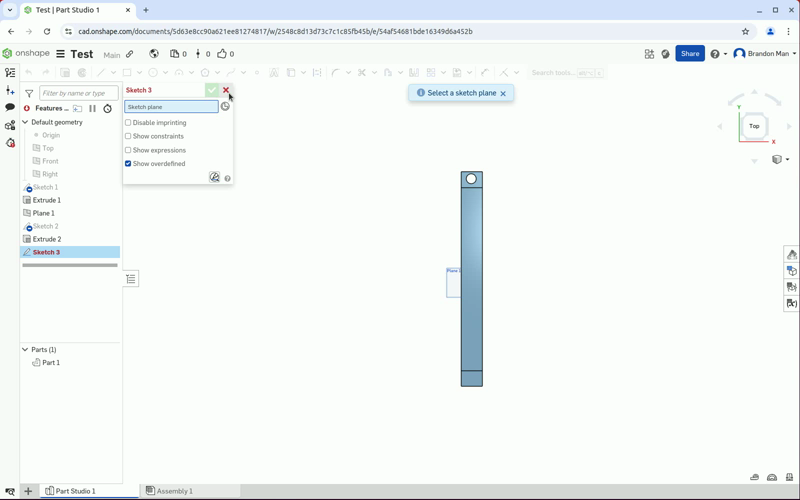
mouse_move(73, 215)
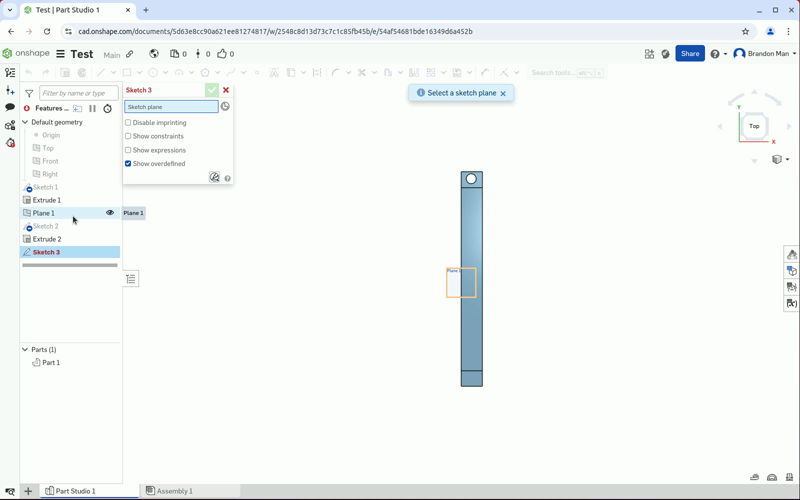
click(73, 215)
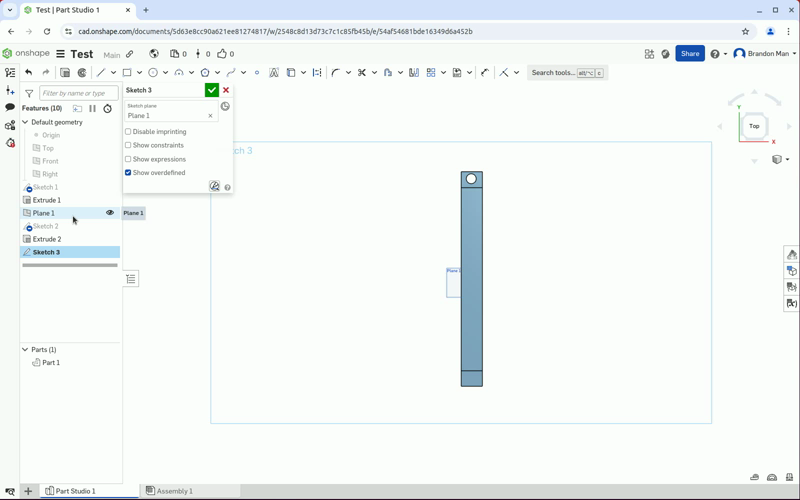
mouse_move(73, 352)
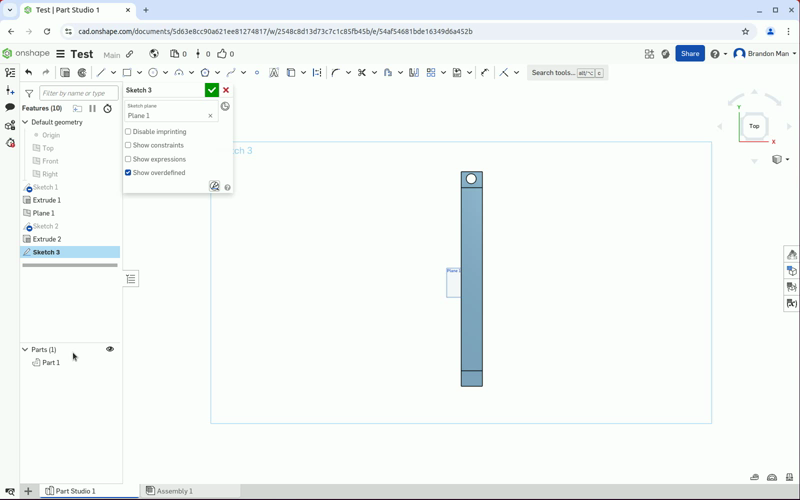
key(y)
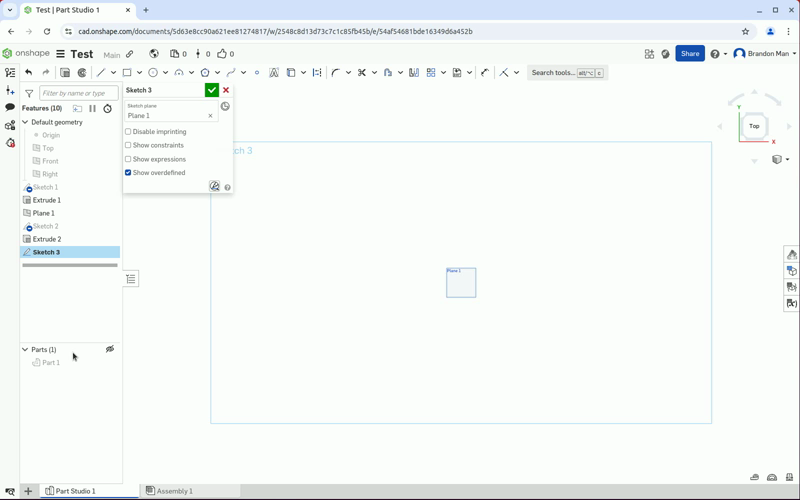
key(c)
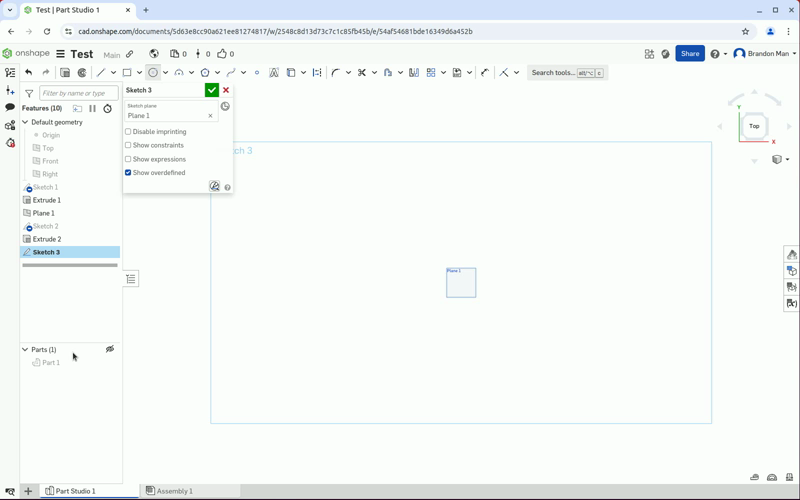
key_down(shift)
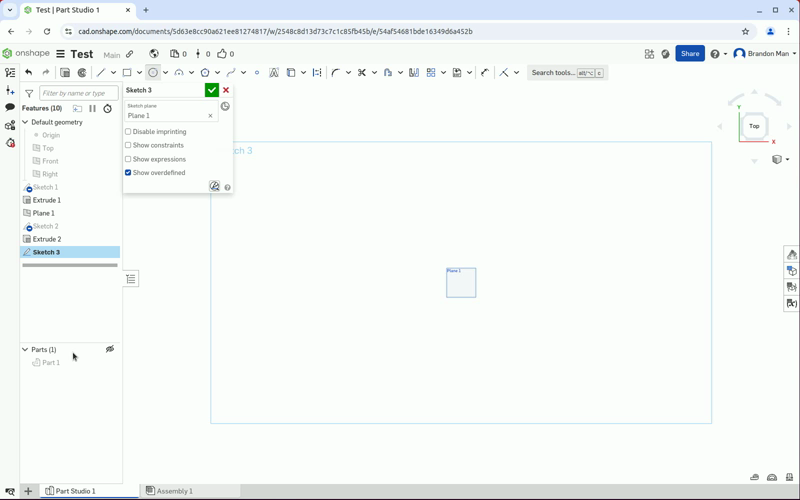
mouse_move(471, 378)
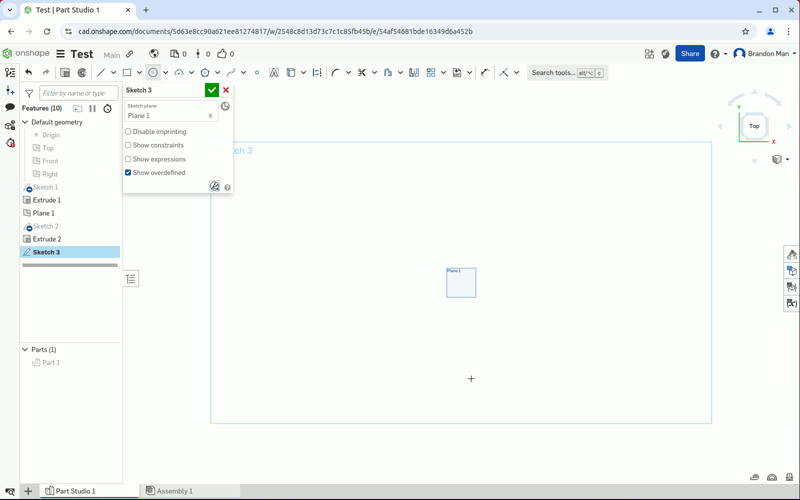
click(471, 378)
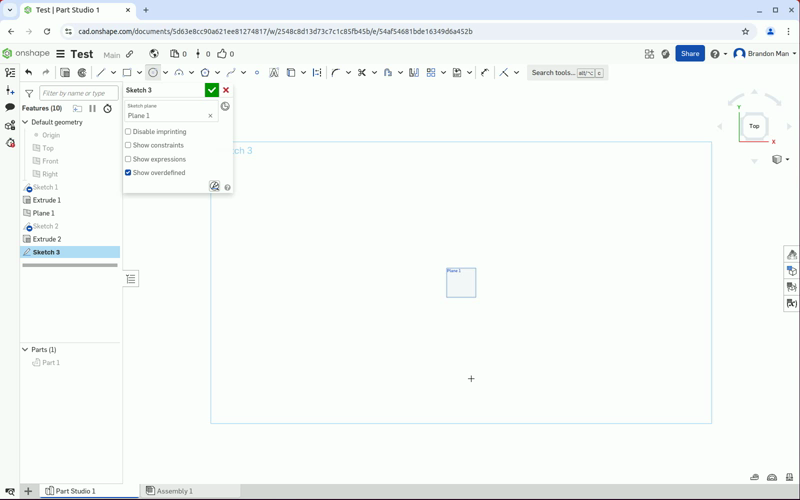
key_up(shift)
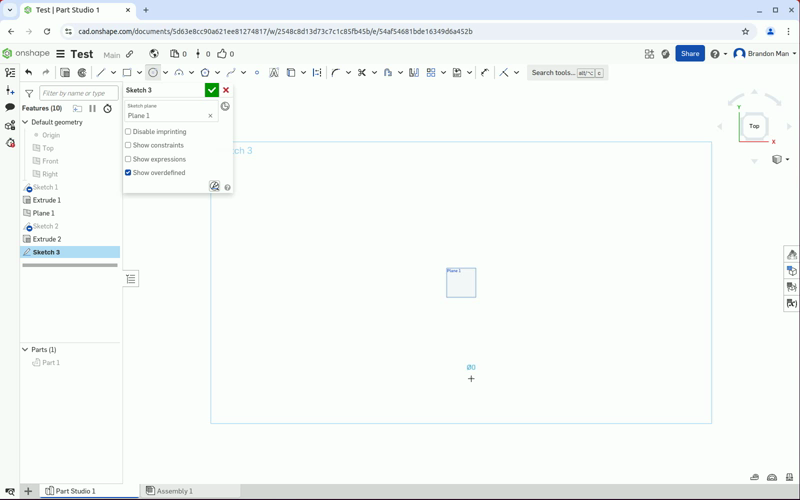
mouse_move(476, 378)
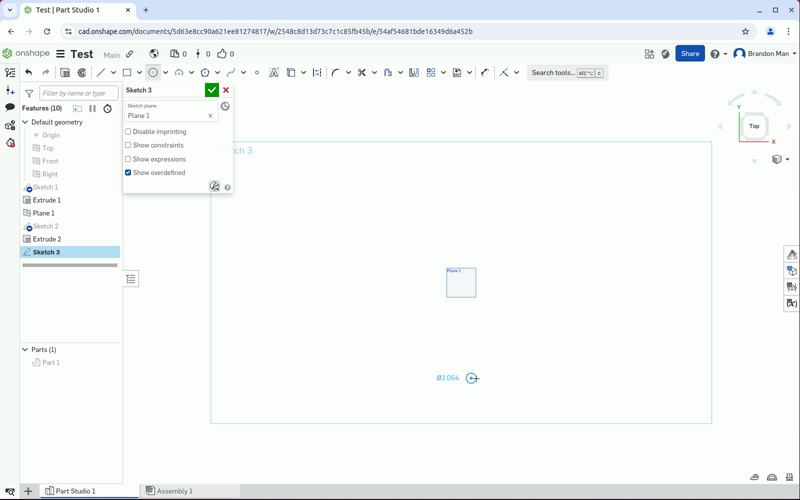
click(476, 378)
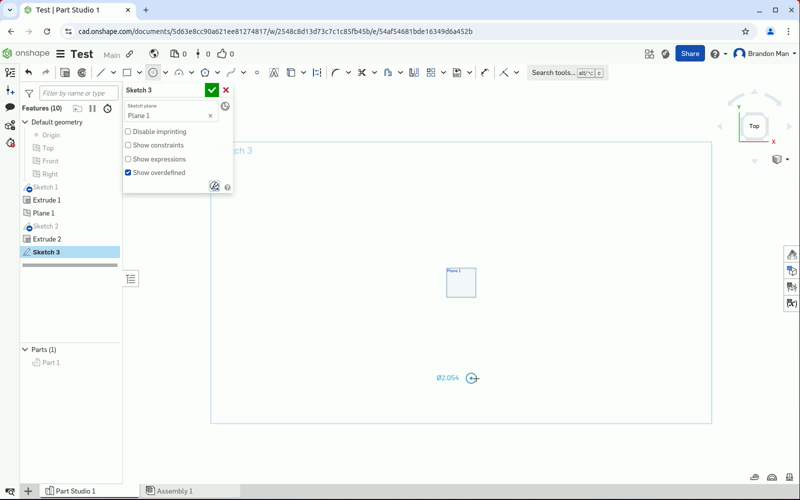
key(esc)
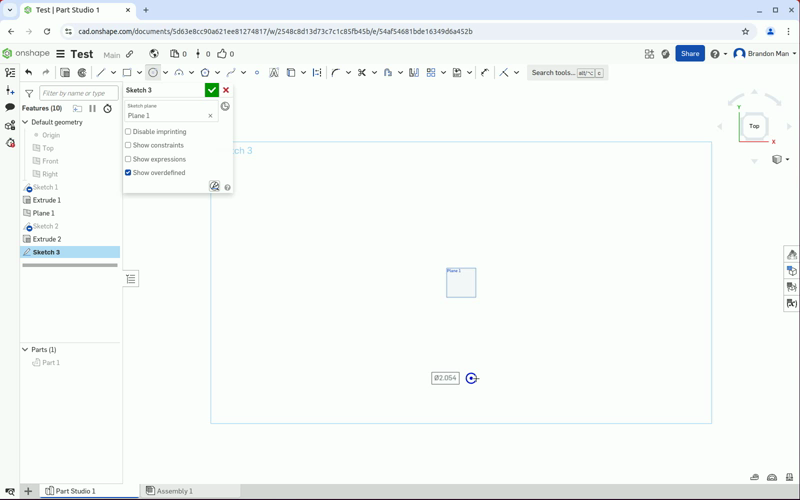
mouse_move(471, 374)
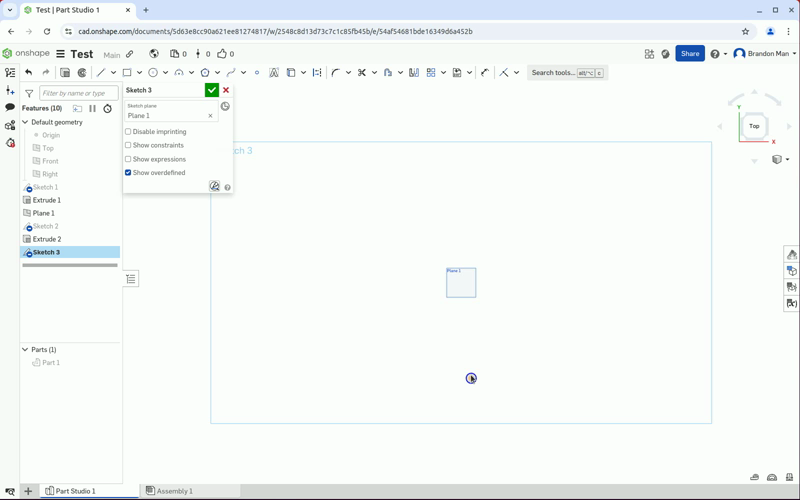
scroll(6)
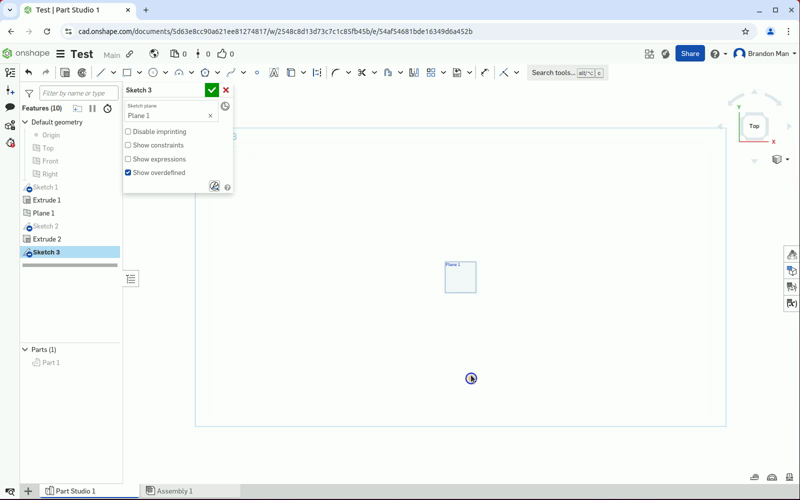
scroll(6)
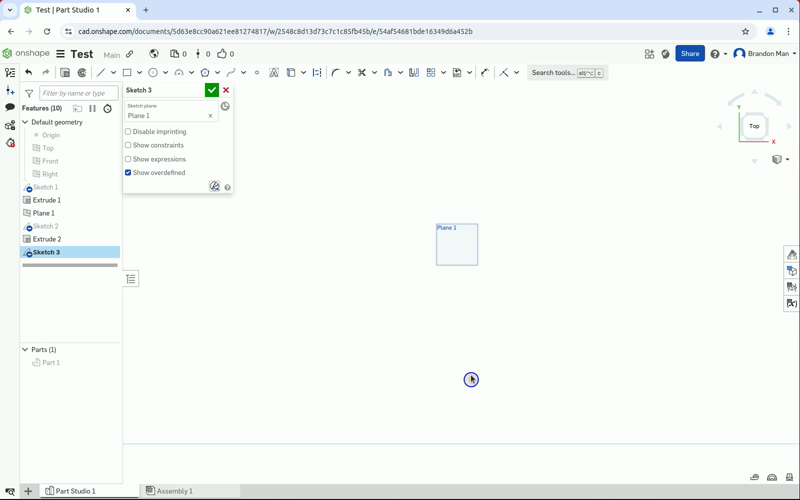
scroll(6)
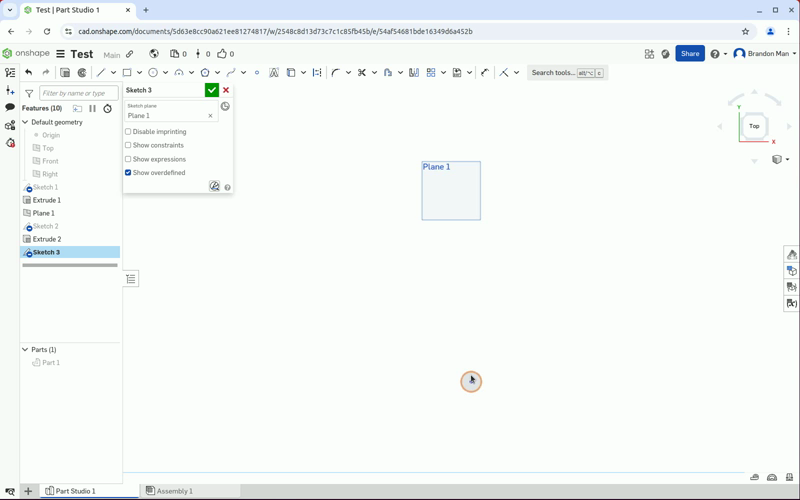
scroll(6)
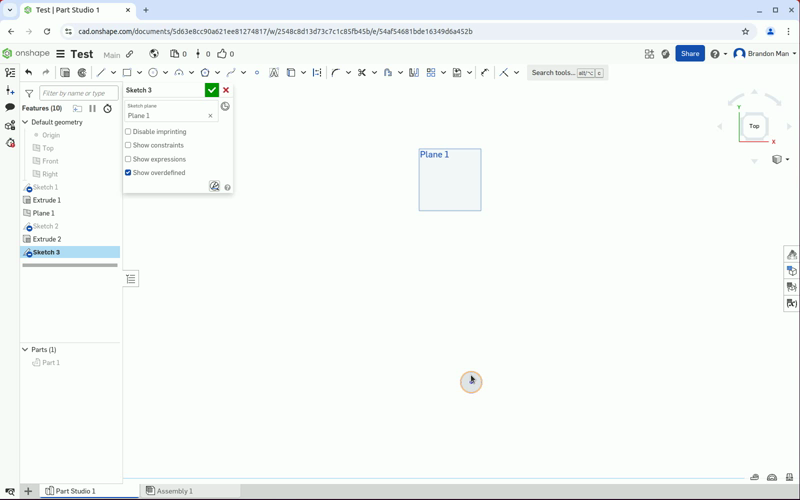
scroll(6)
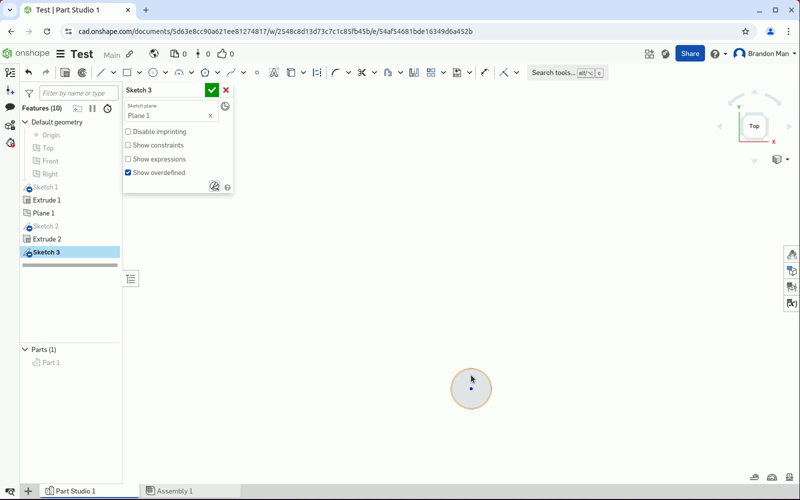
scroll(6)
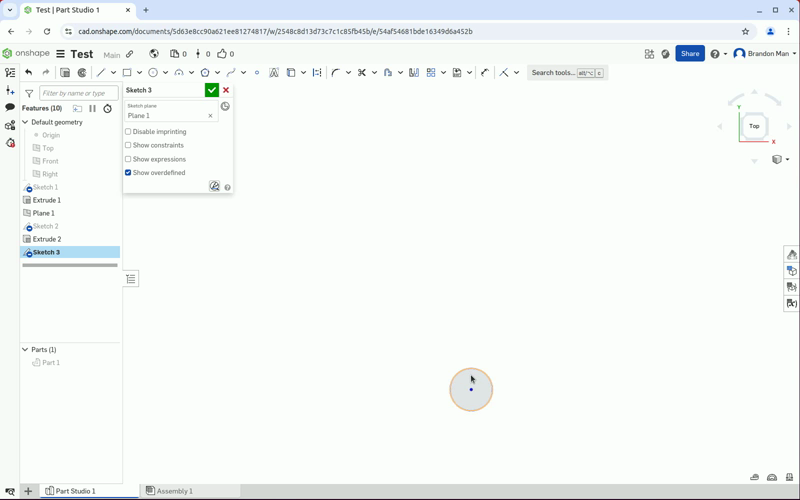
scroll(6)
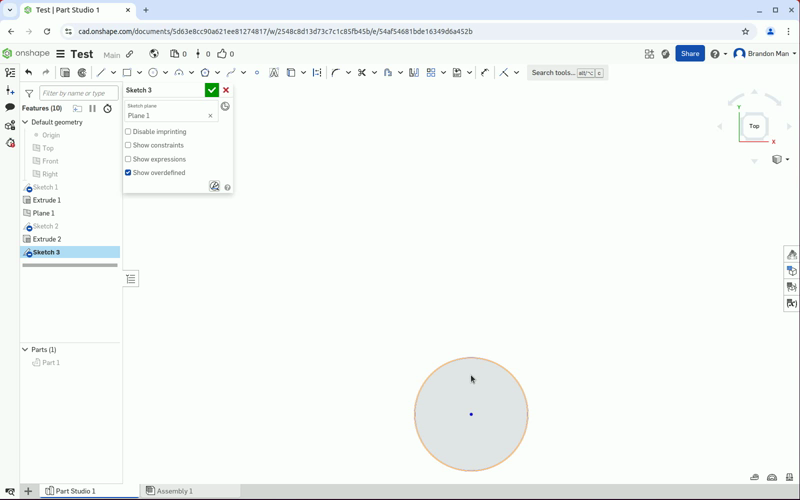
click(471, 374)
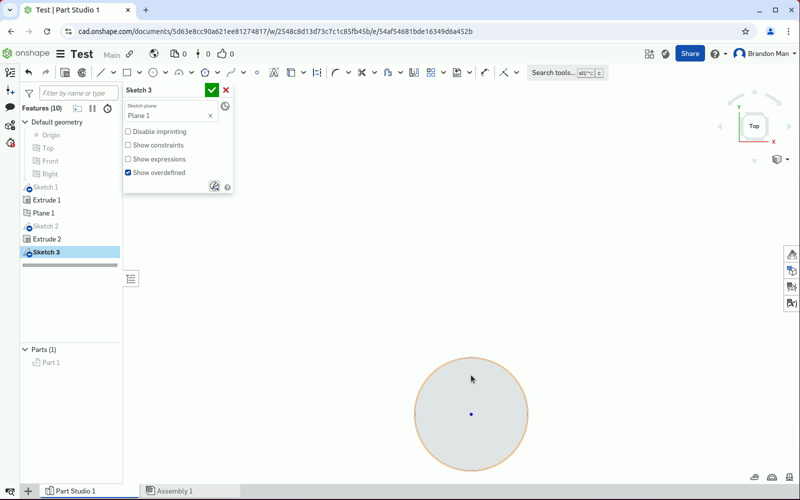
scroll(-6)
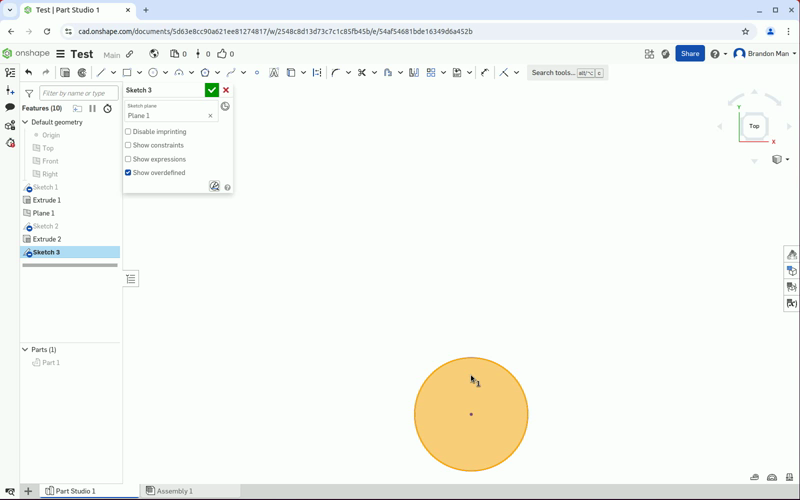
scroll(-6)
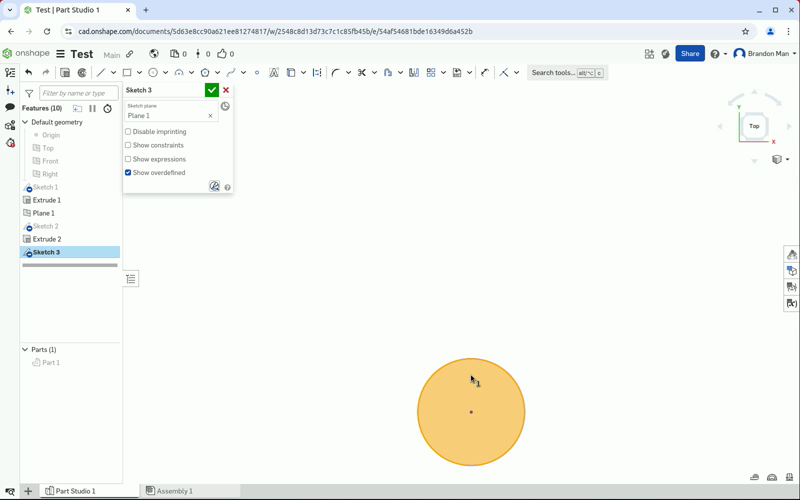
scroll(-6)
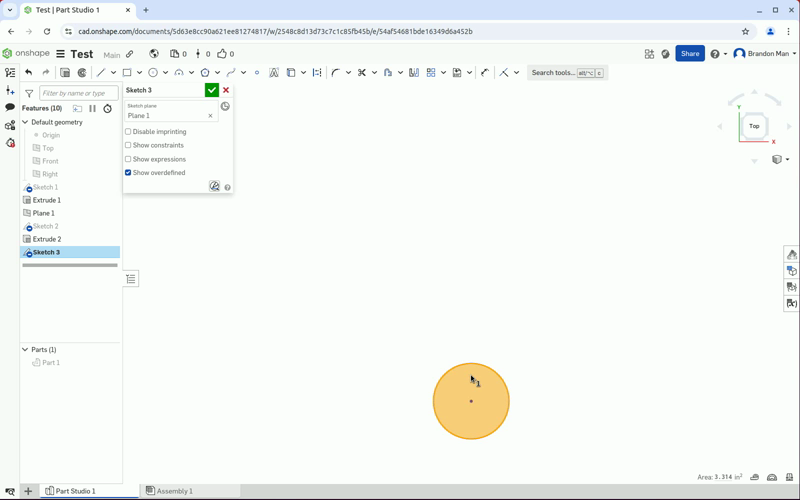
scroll(-6)
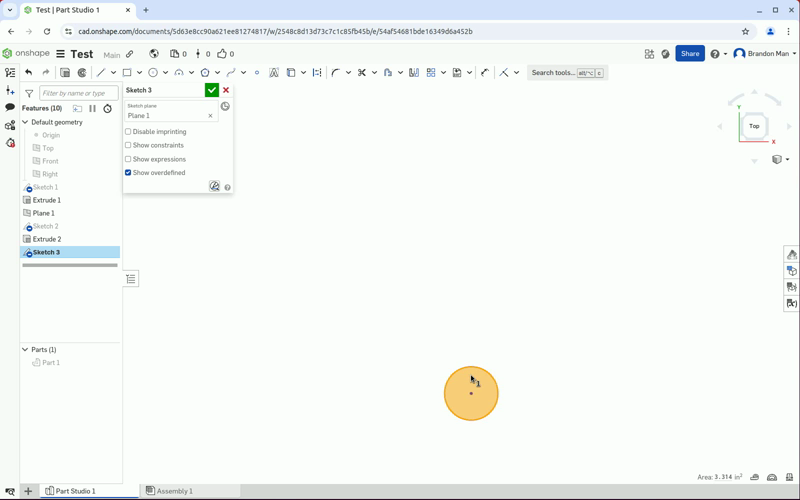
scroll(-6)
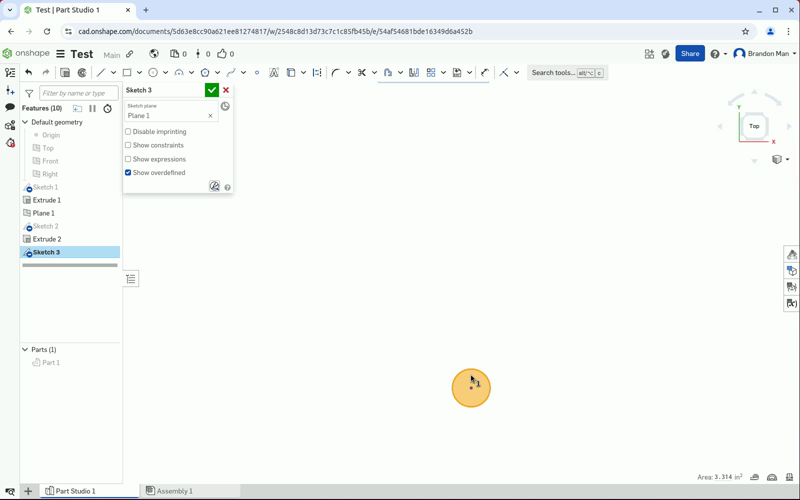
scroll(-6)
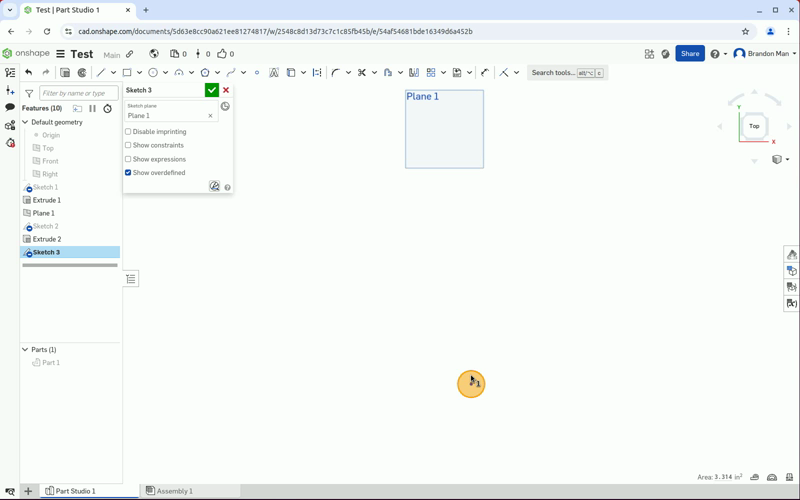
scroll(-6)
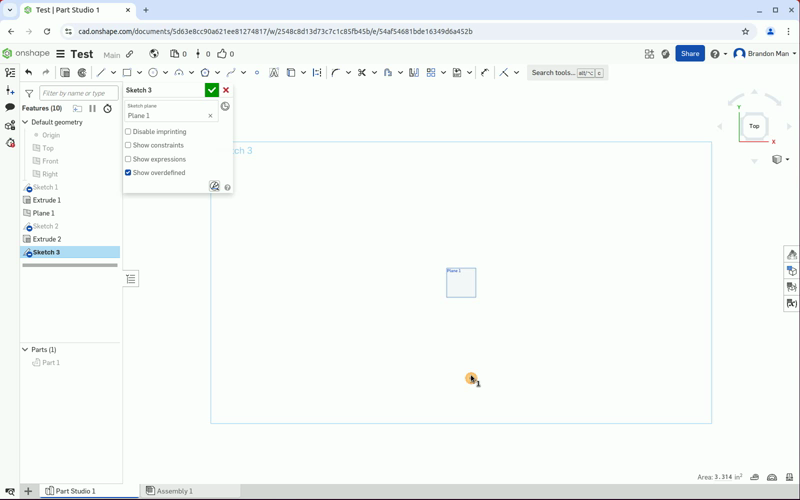
mouse_move(73, 352)
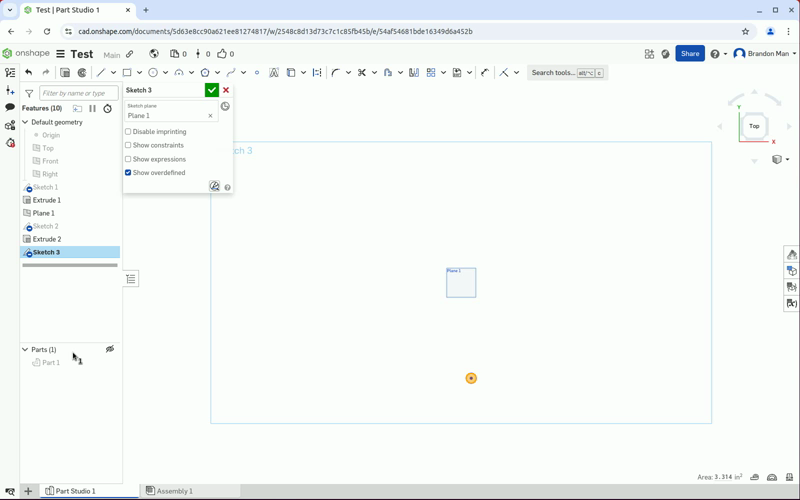
key(shift+y)
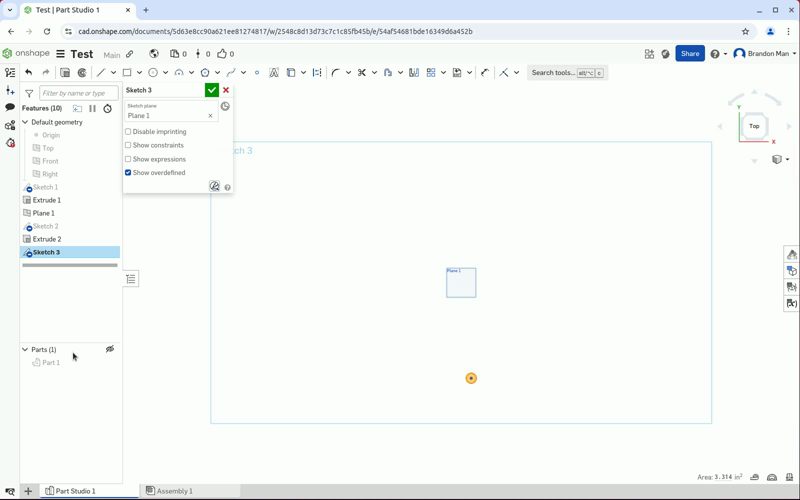
key(shift+e)
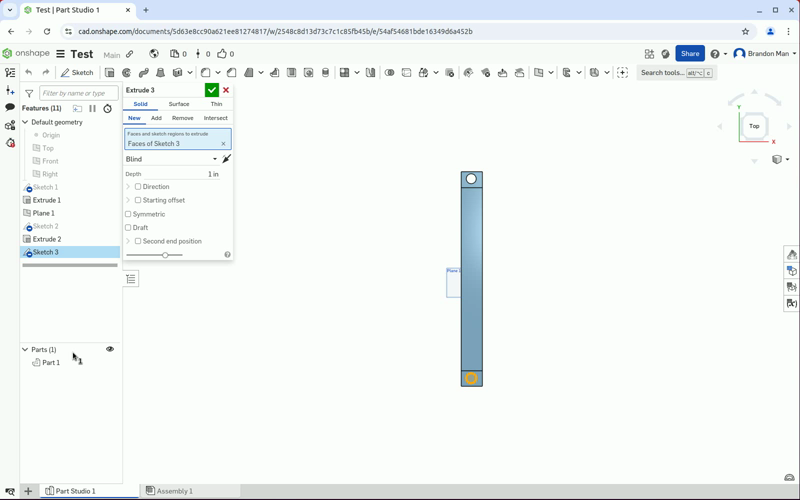
mouse_move(143, 106)
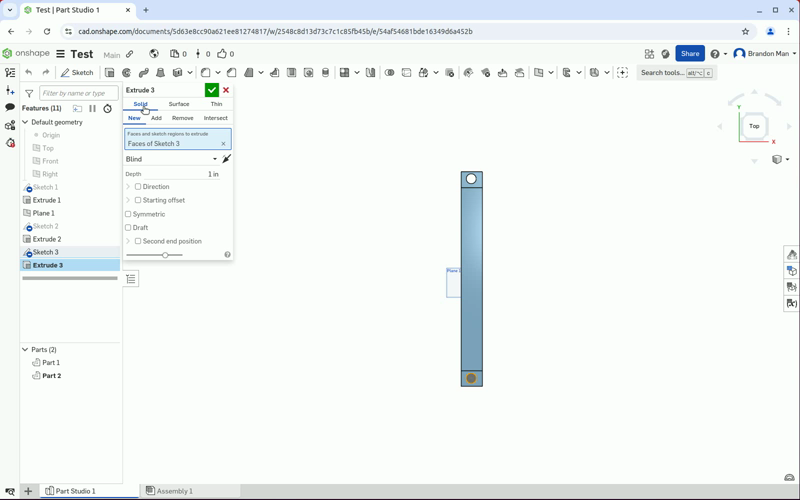
click(143, 106)
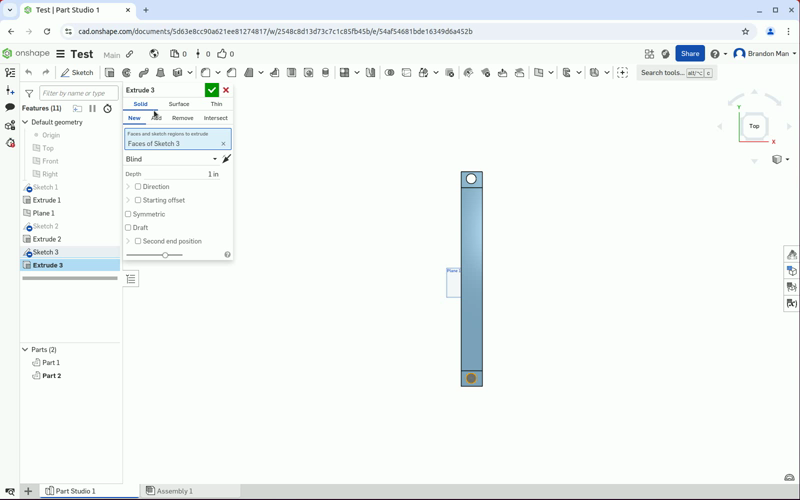
mouse_move(186, 120)
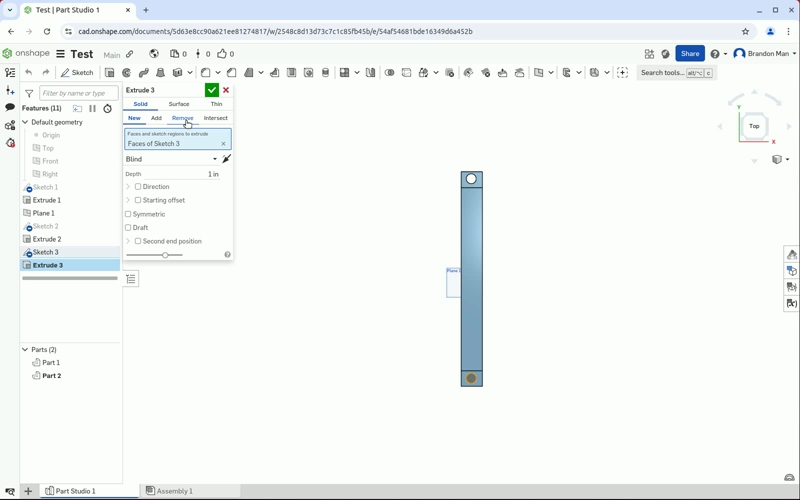
click(186, 120)
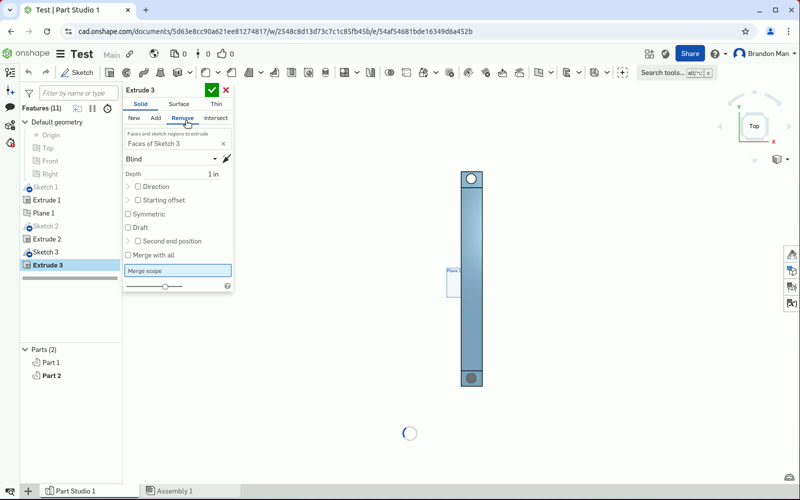
key(tab, 4)
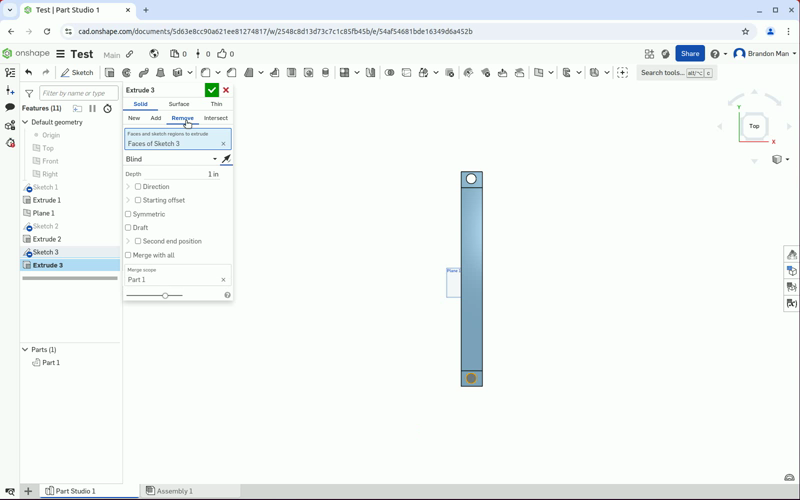
text(10.832)
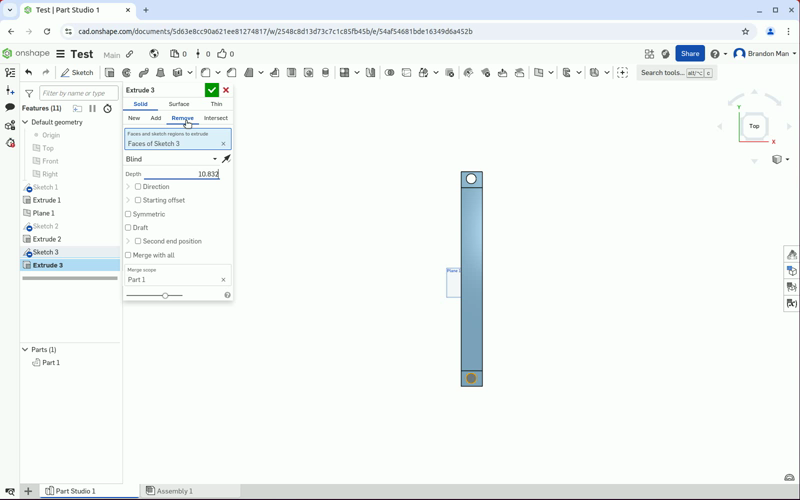
key(tab, 6)
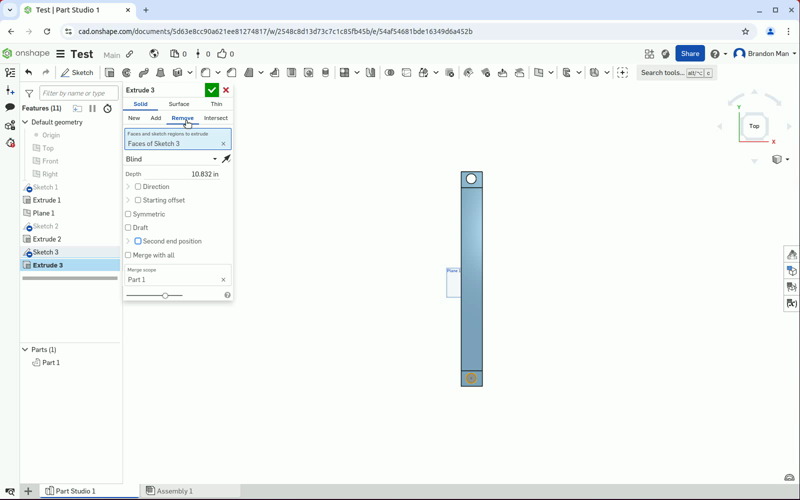
key(space)
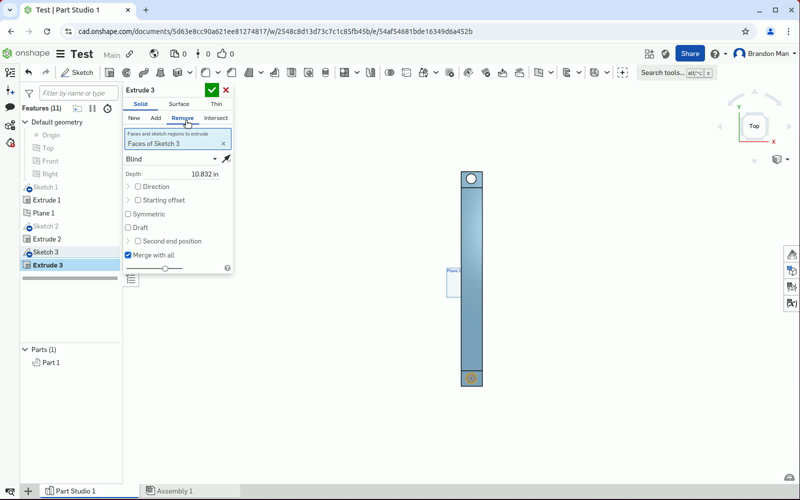
key(enter)
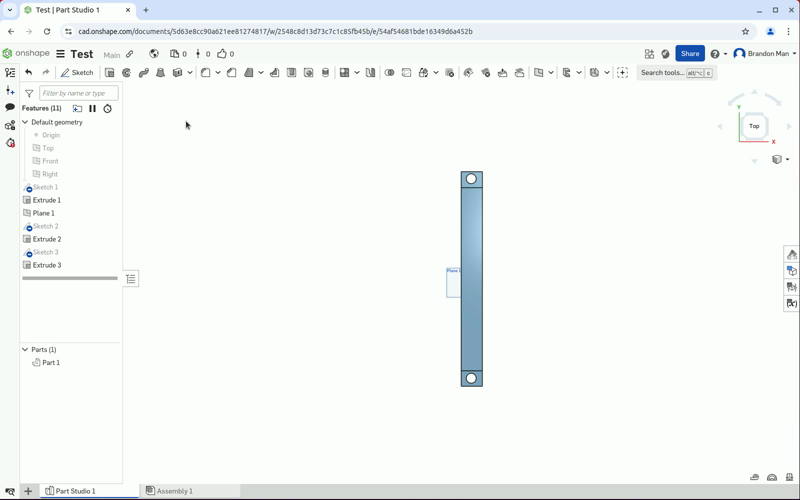
key(shift+h)
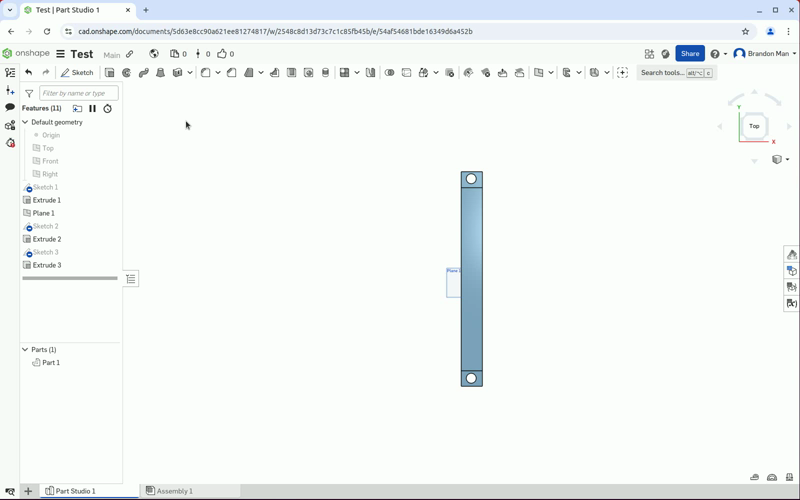
key(shift+h)
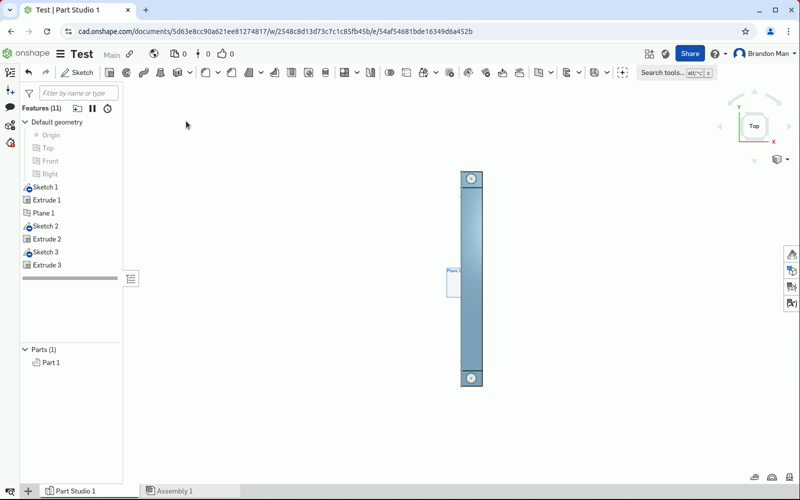
key(shift+7)
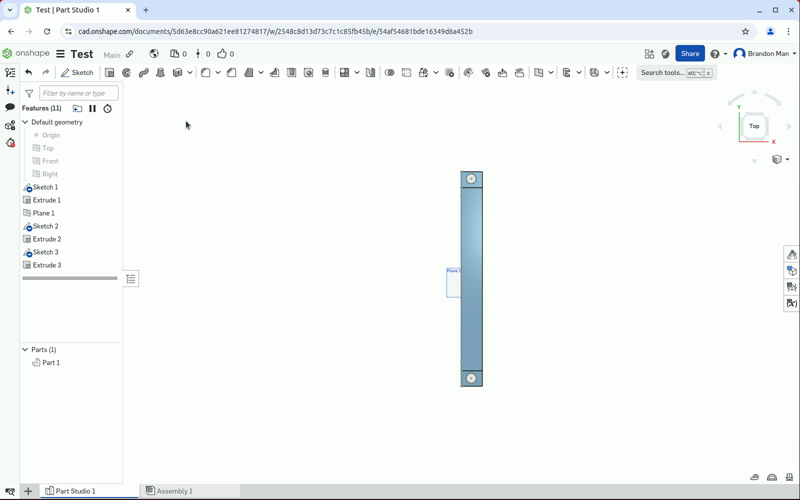
key(up, 3)
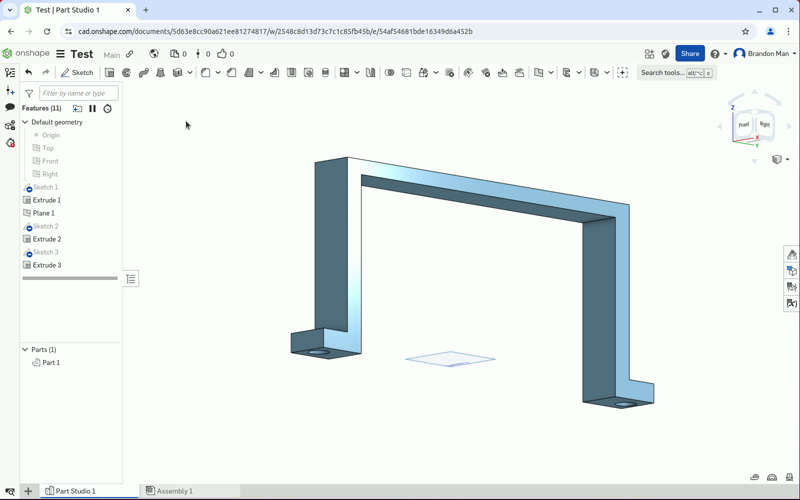
key(left, 3)
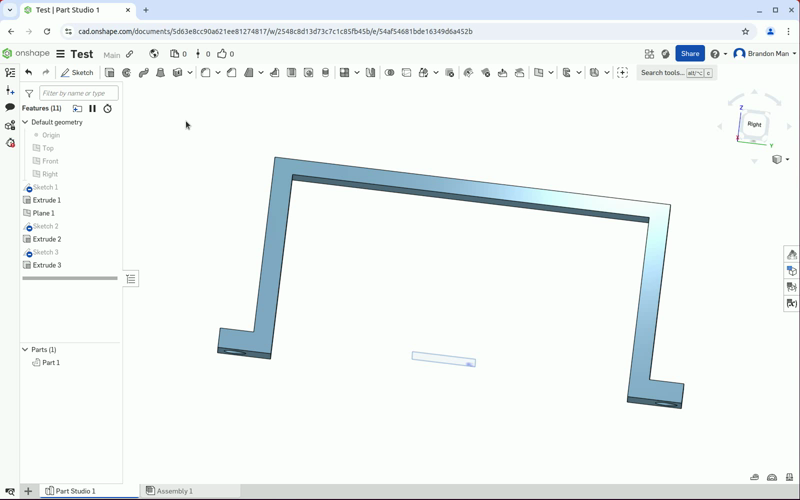
key(right, 3)
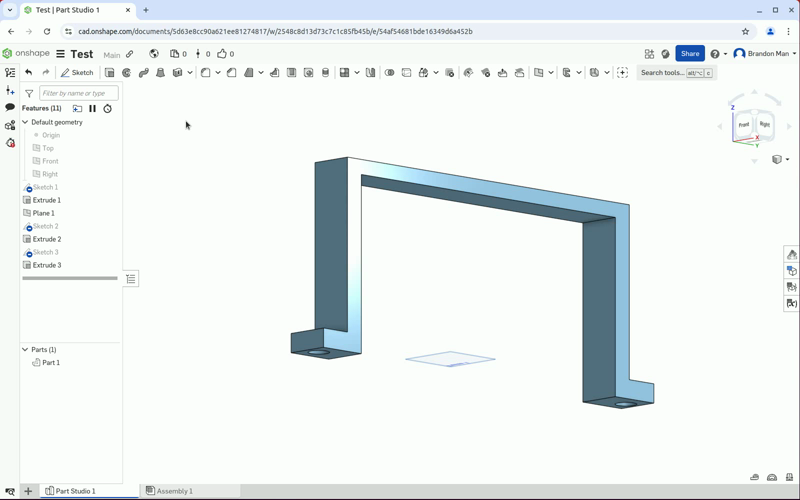
key(down, 3)
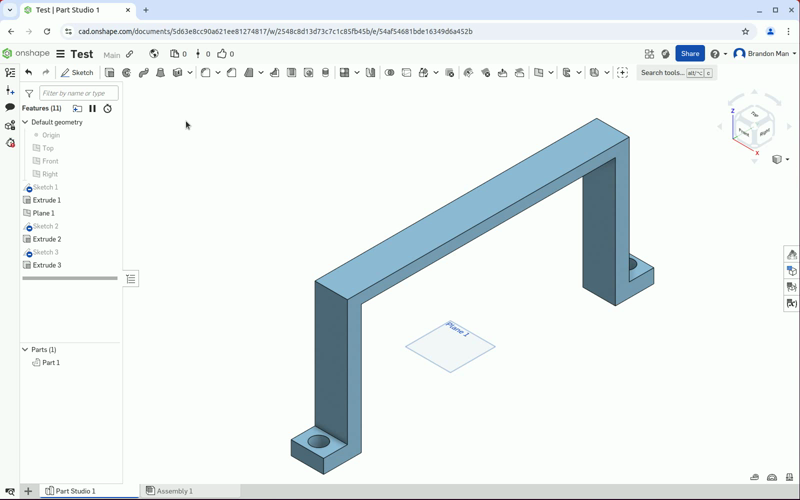
mouse_move(73, 189)
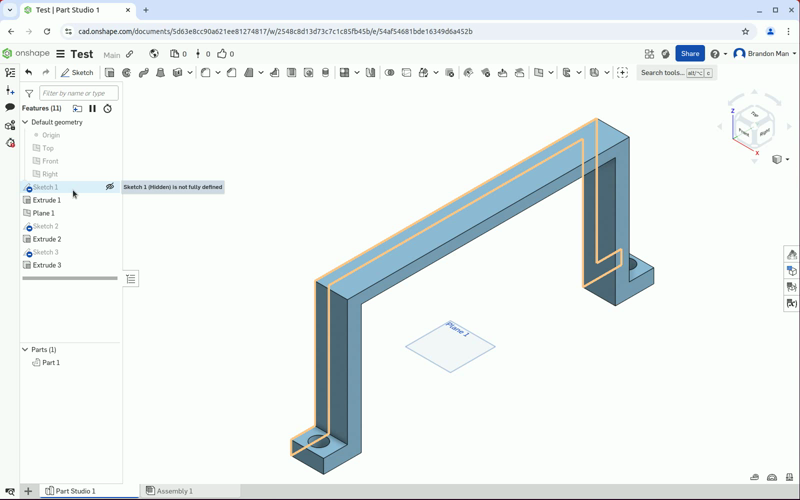
click(73, 189)